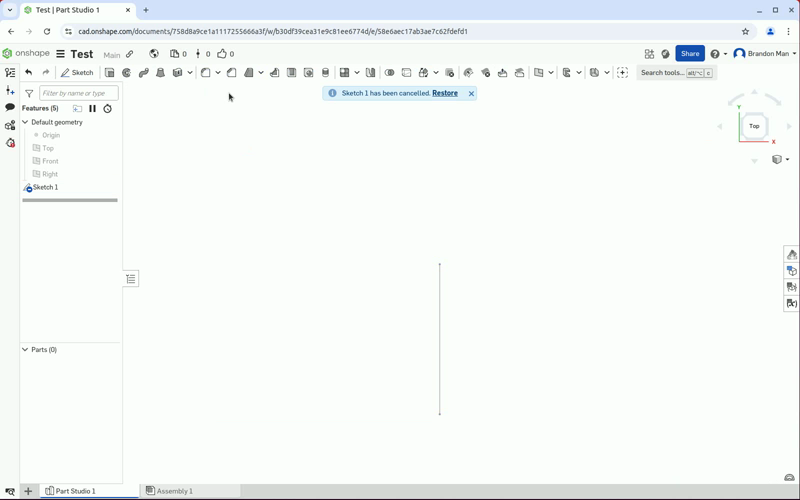
key(shift+h)
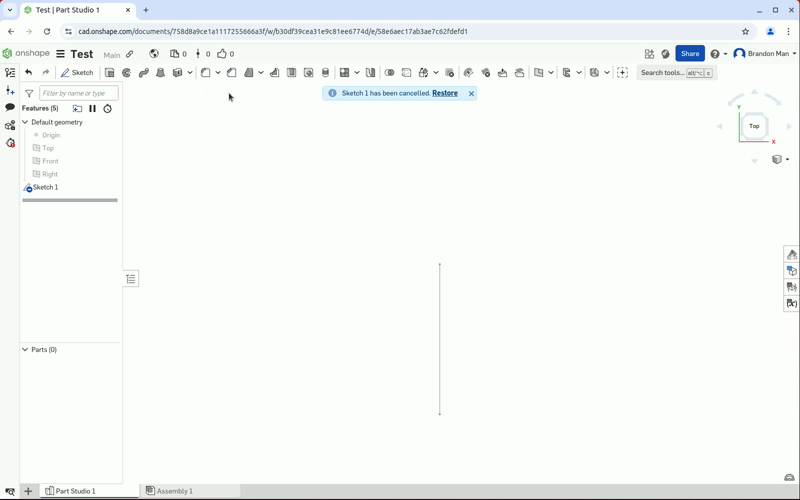
key(shift+s)
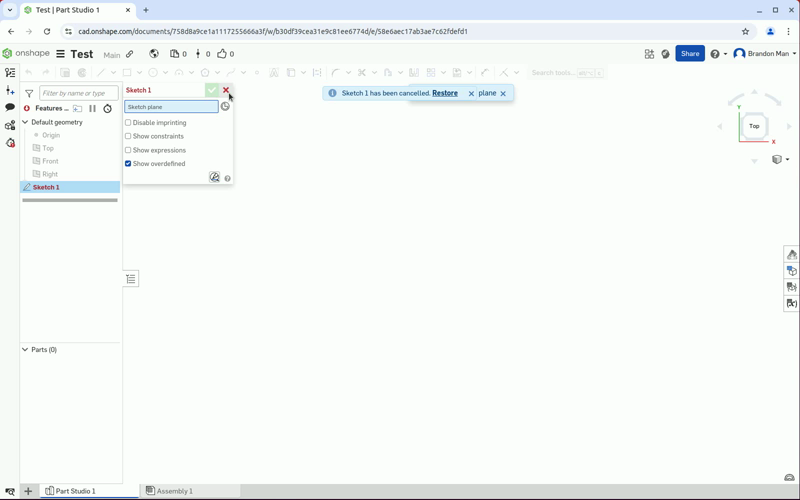
mouse_move(73, 150)
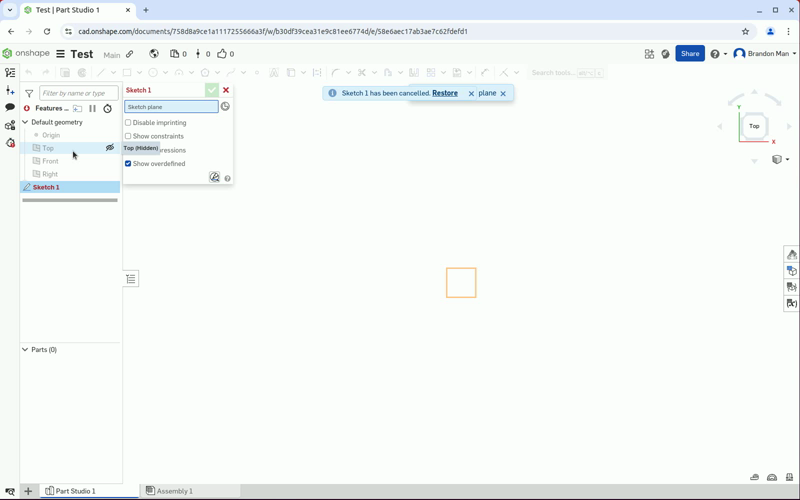
click(73, 150)
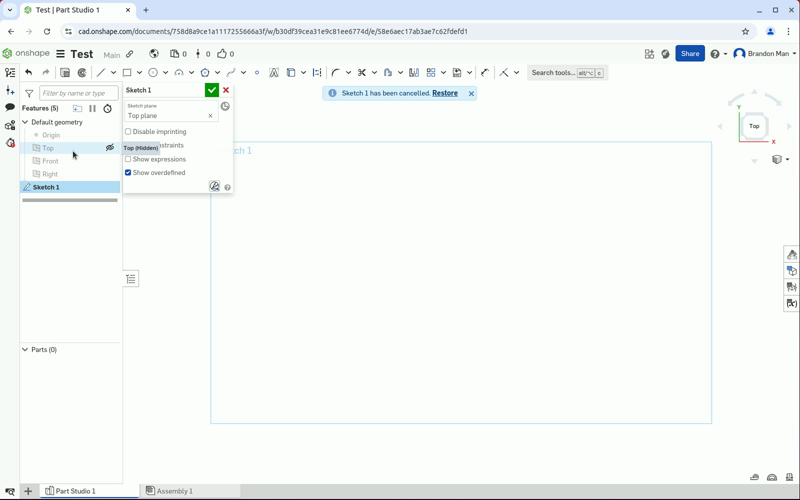
mouse_move(73, 352)
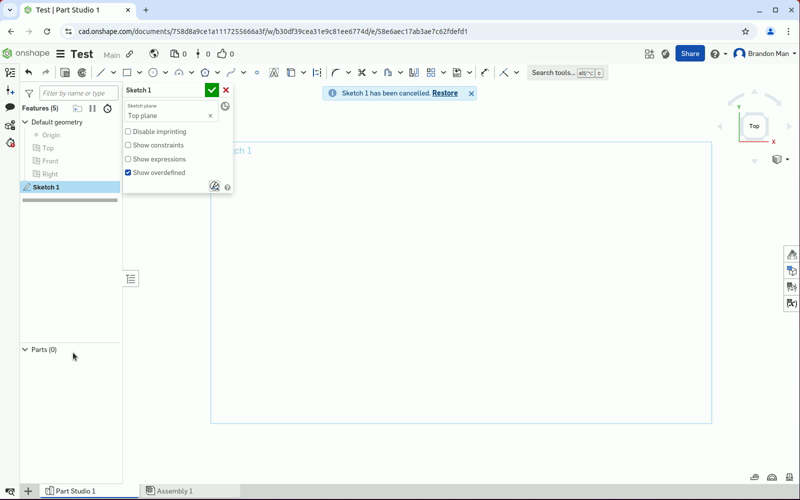
key(y)
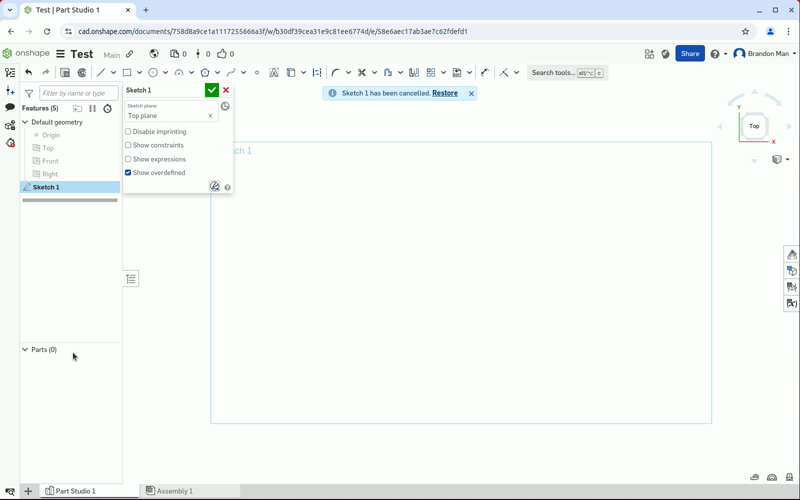
key(l)
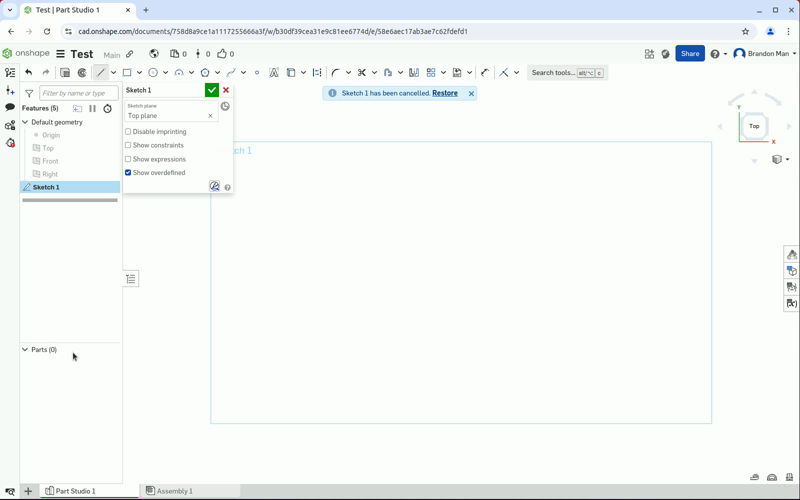
key_down(shift)
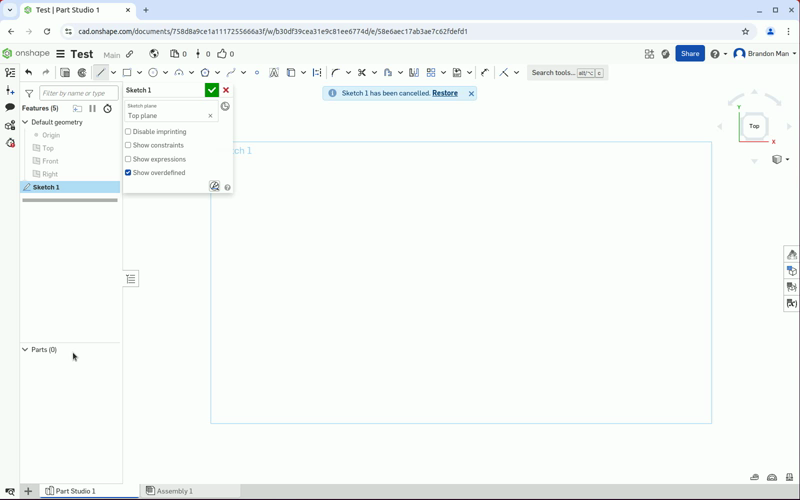
mouse_move(404, 282)
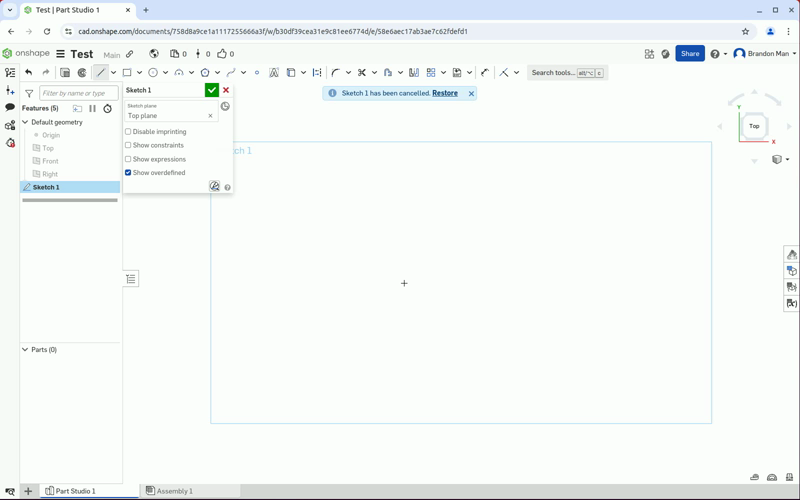
click(404, 282)
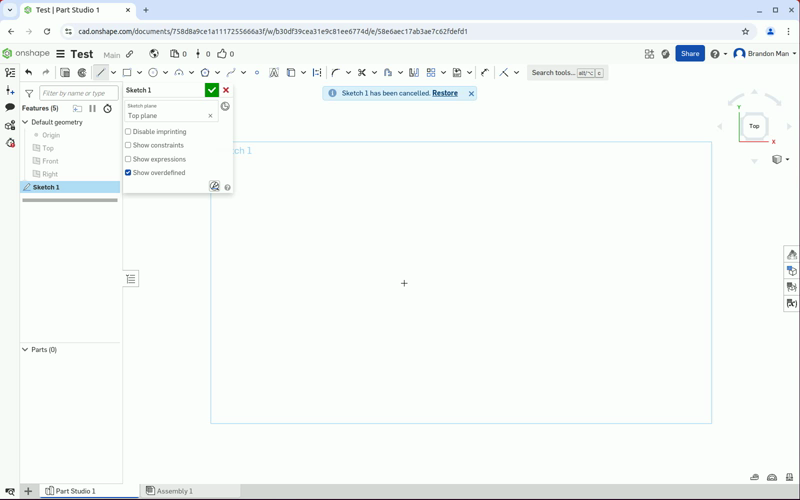
key_up(shift)
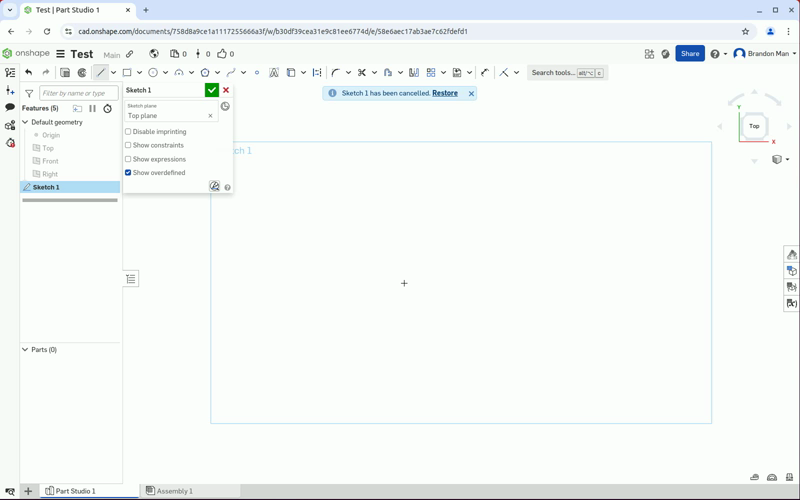
key_down(shift)
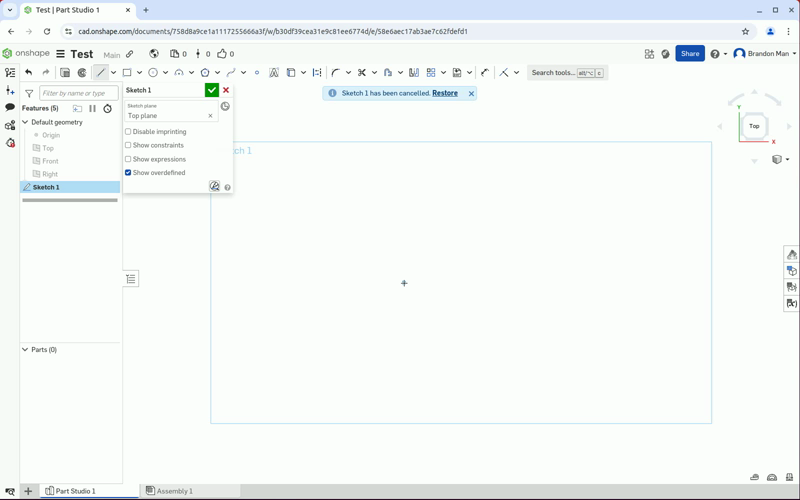
mouse_move(434, 282)
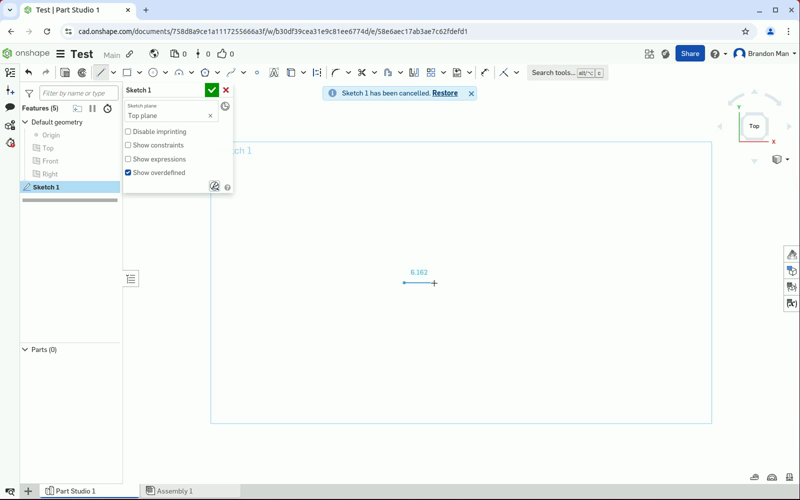
mouse_move(460, 282)
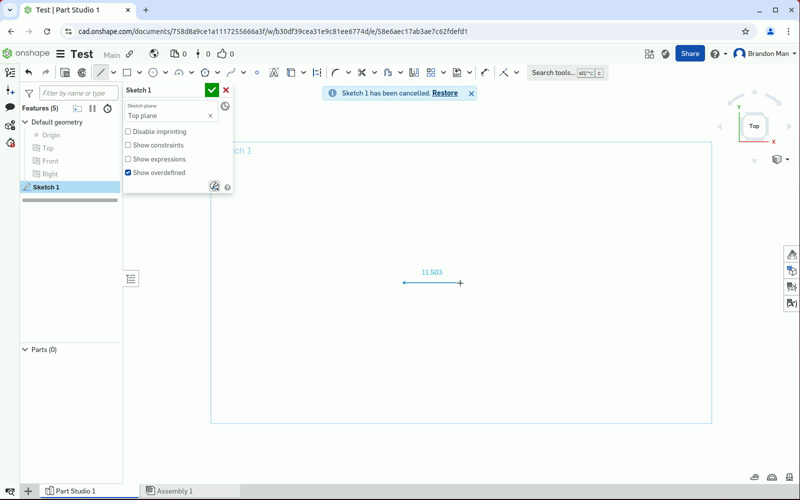
click(460, 282)
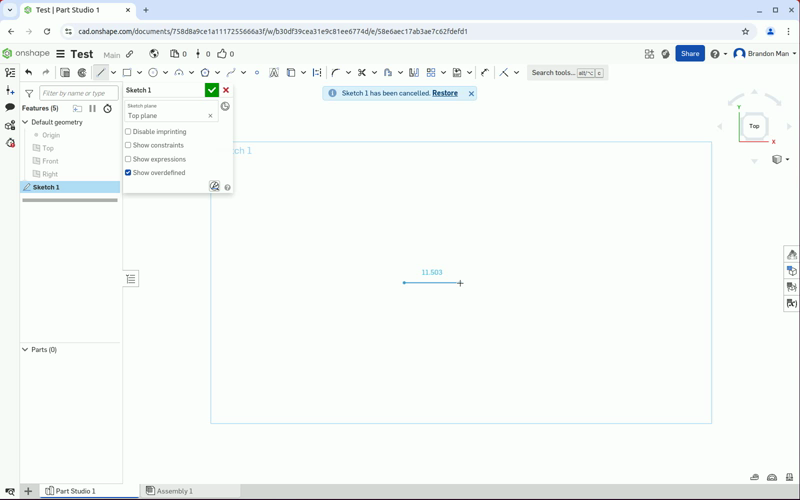
key_up(shift)
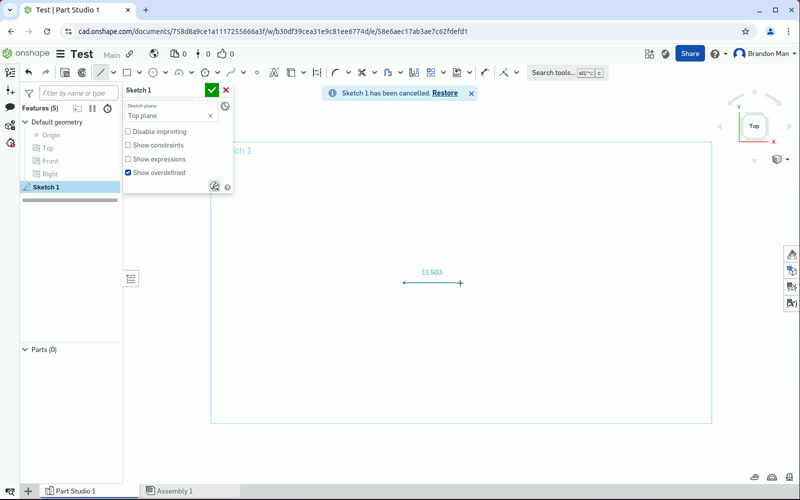
key_down(shift)
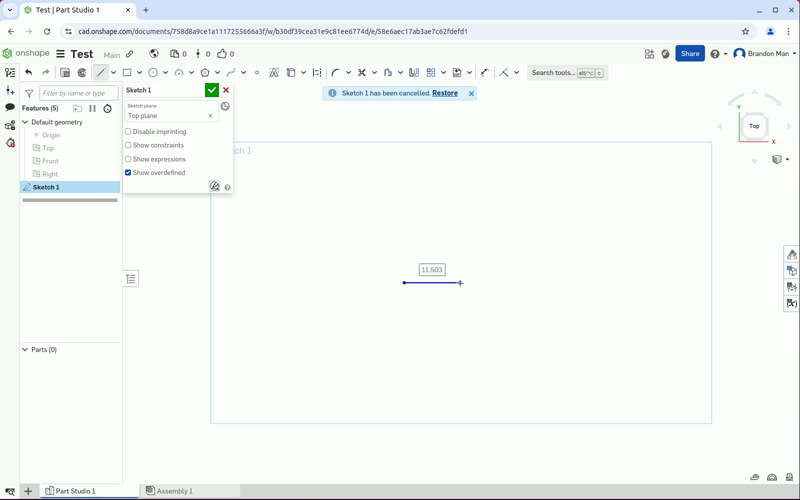
mouse_move(490, 282)
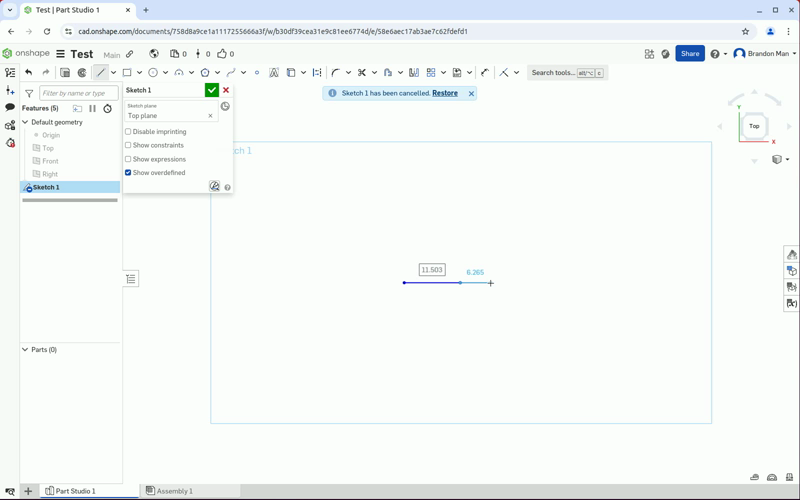
mouse_move(471, 268)
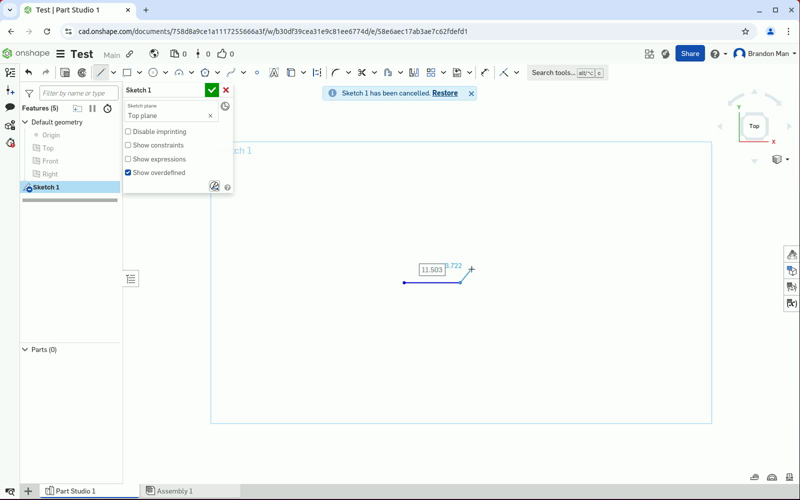
click(471, 268)
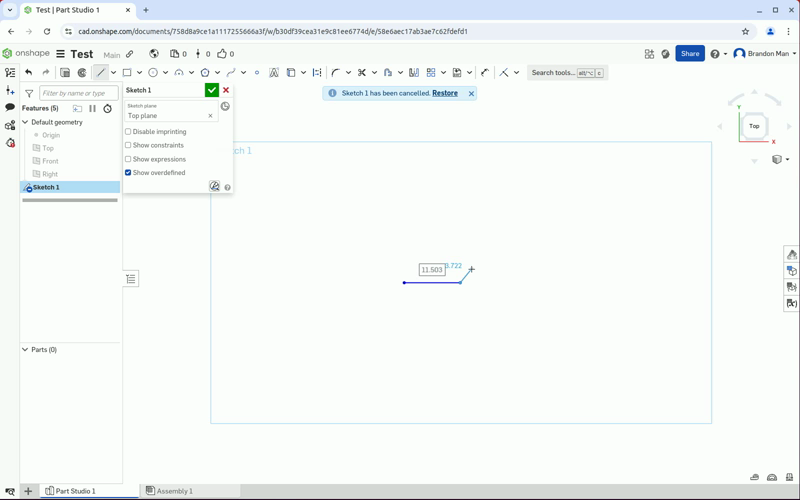
key_up(shift)
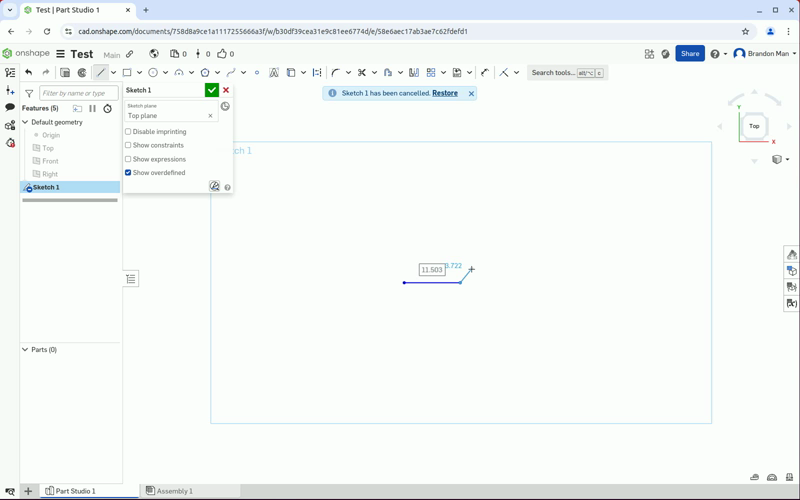
key_down(shift)
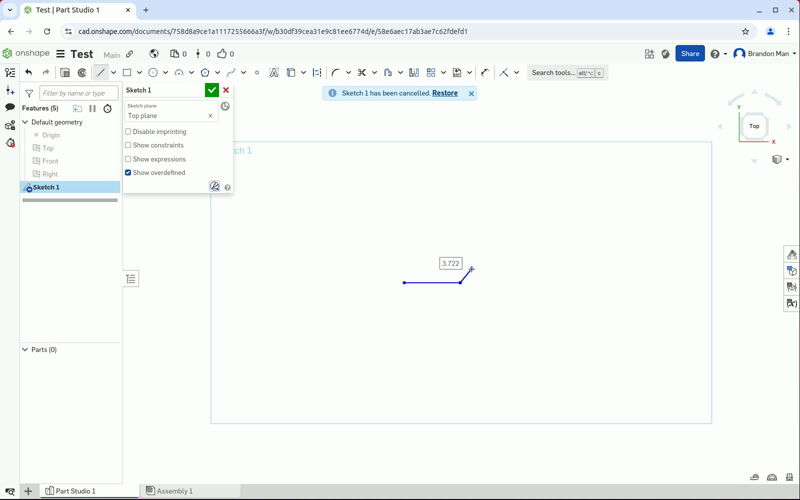
mouse_move(501, 268)
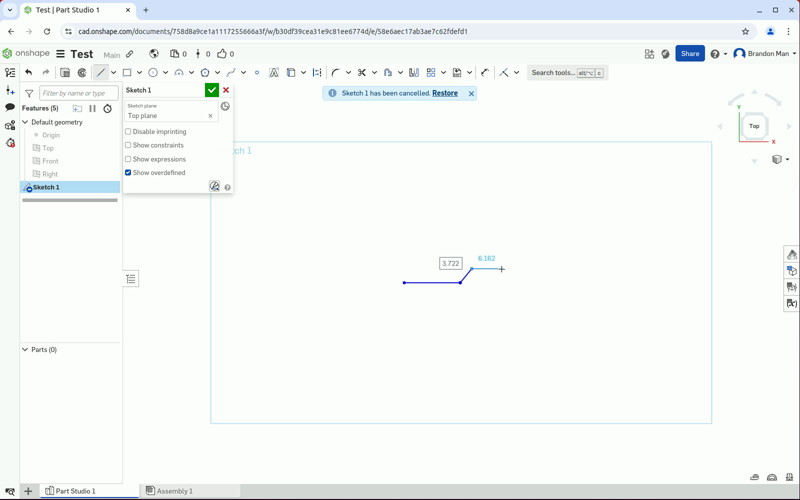
mouse_move(470, 267)
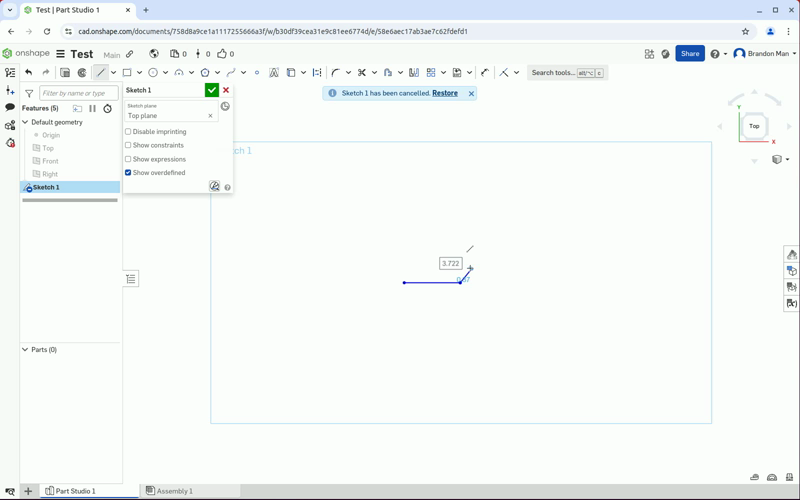
scroll(6)
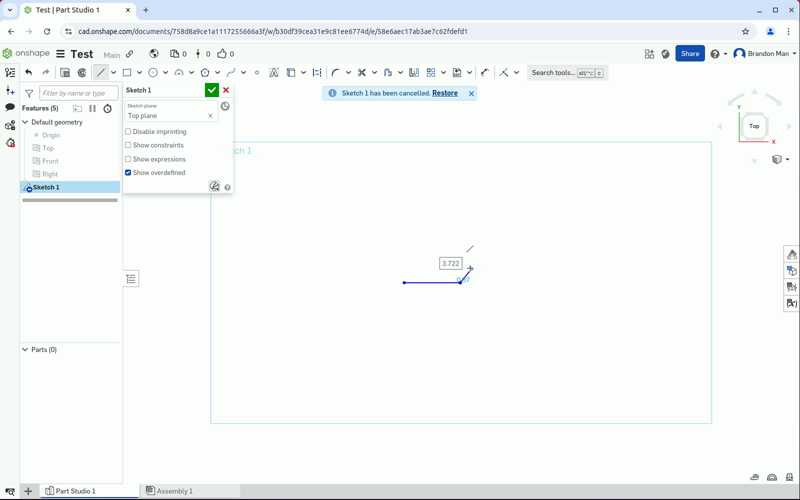
scroll(6)
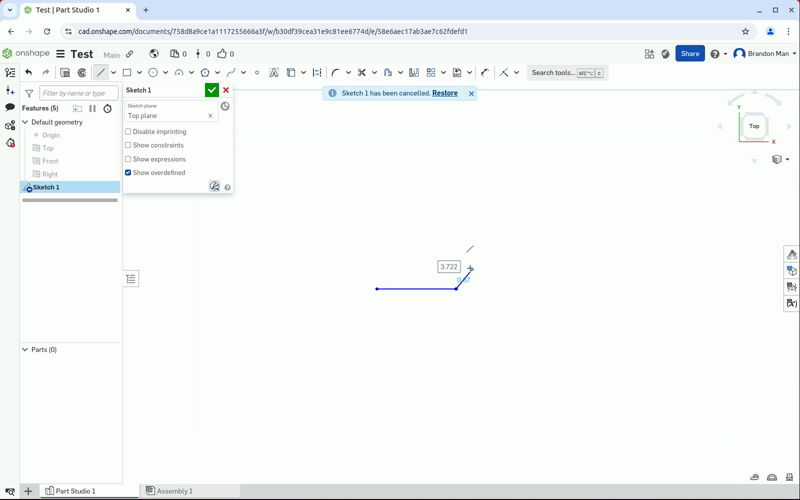
scroll(6)
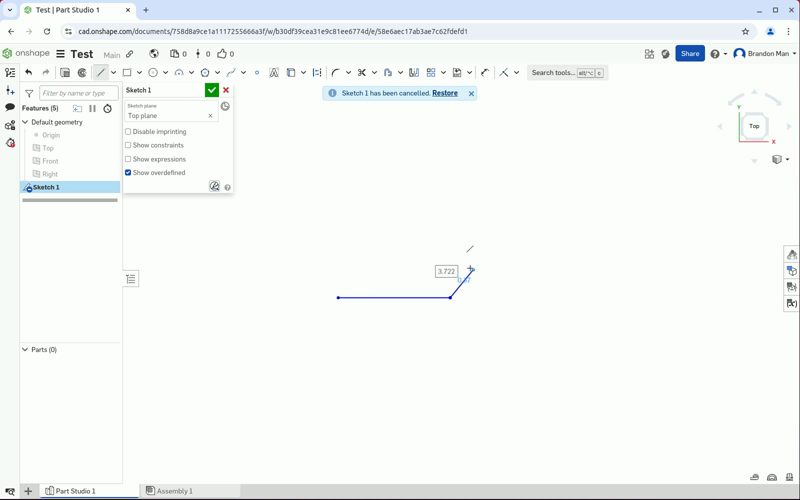
scroll(6)
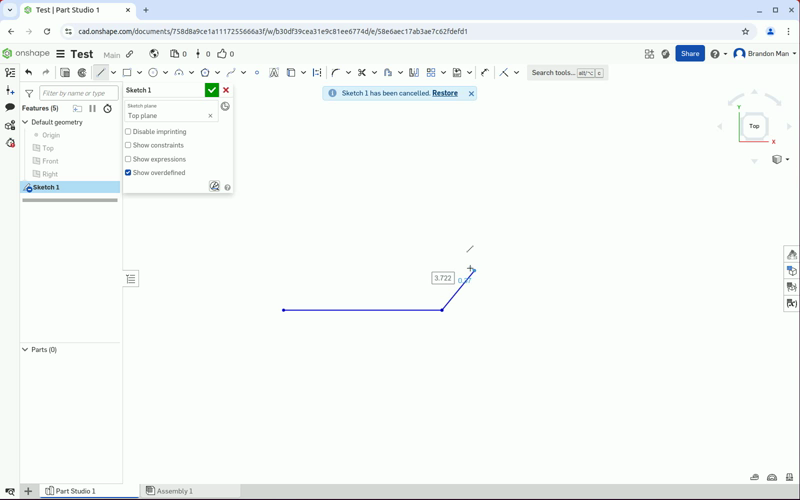
scroll(6)
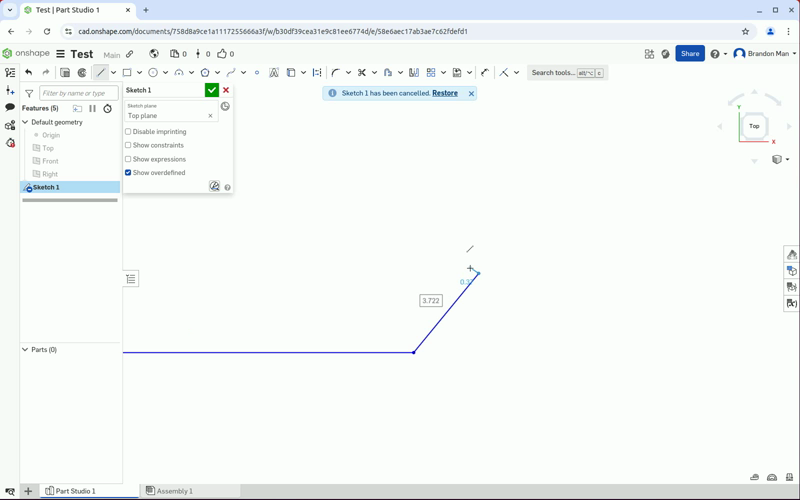
scroll(6)
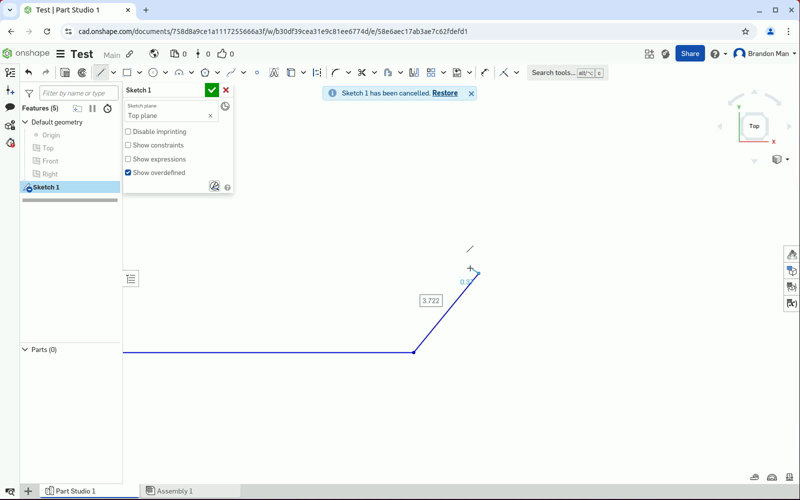
scroll(6)
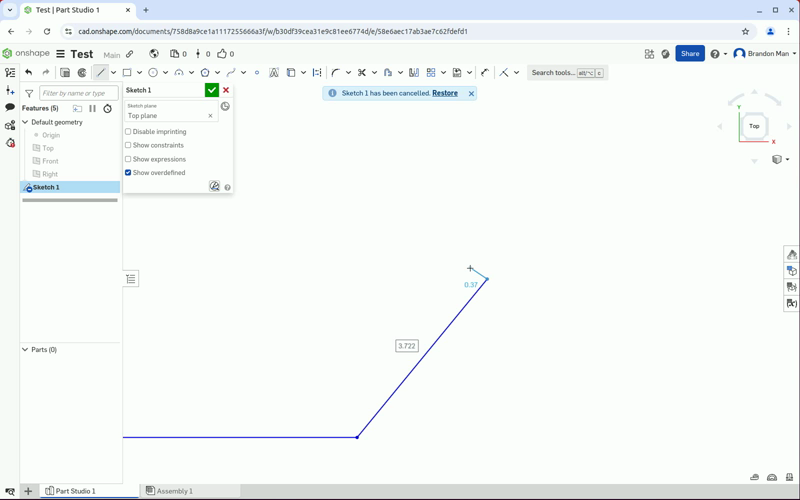
click(470, 267)
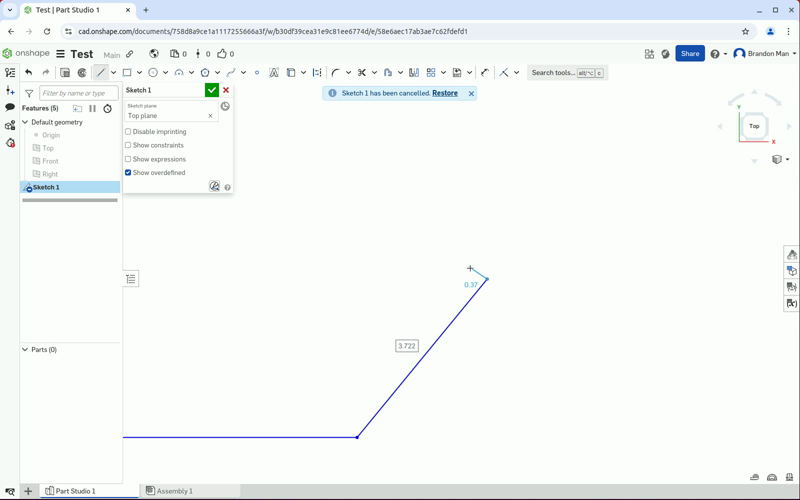
scroll(-6)
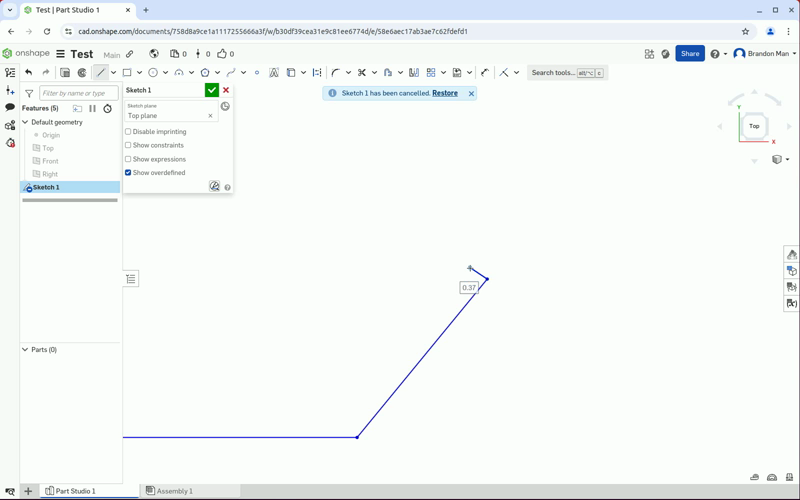
scroll(-6)
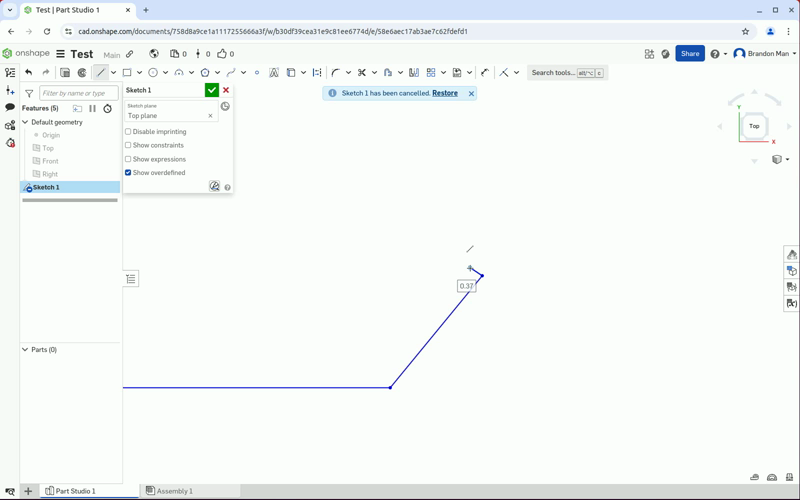
scroll(-6)
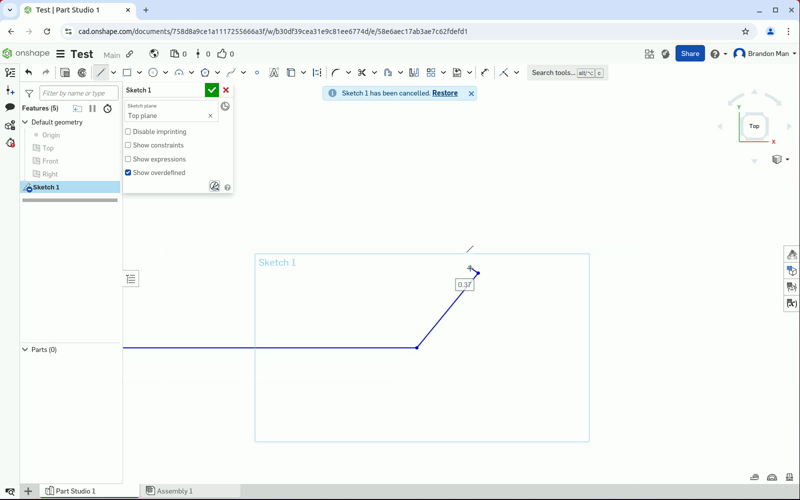
scroll(-6)
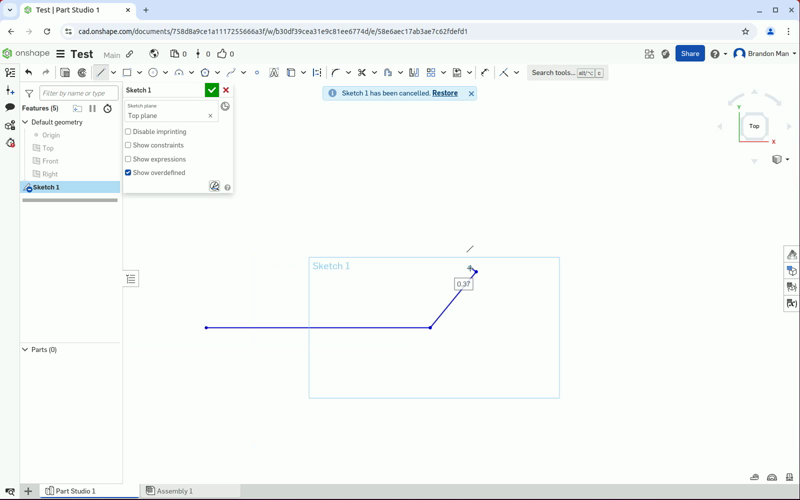
scroll(-6)
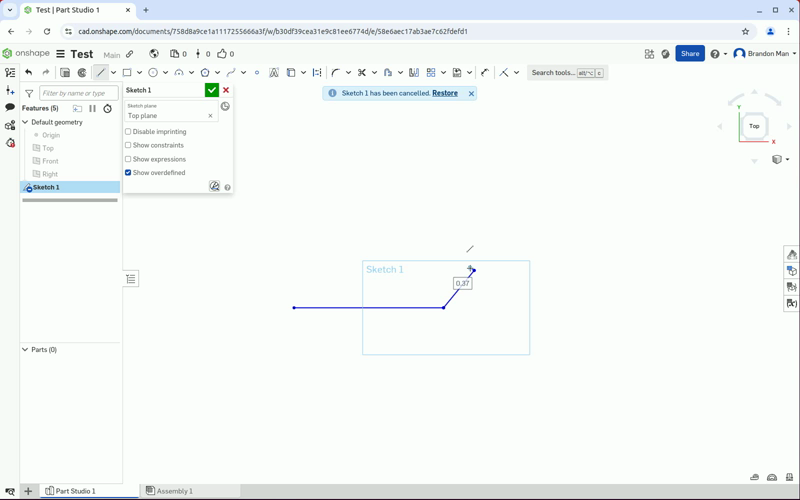
scroll(-6)
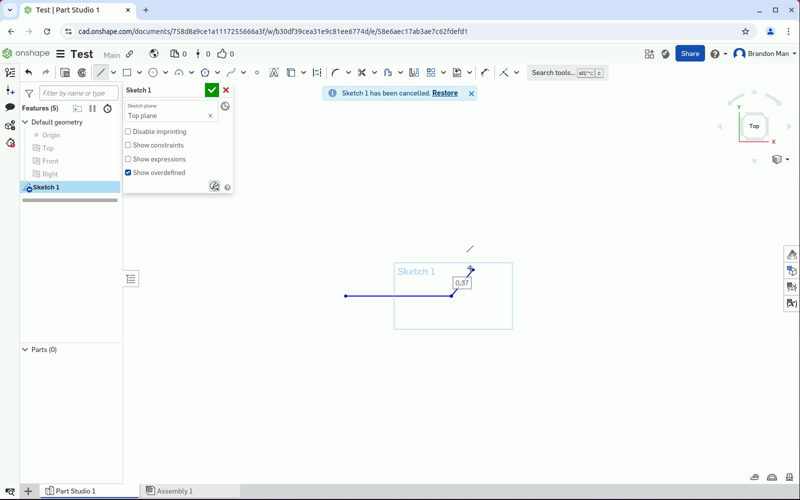
scroll(-6)
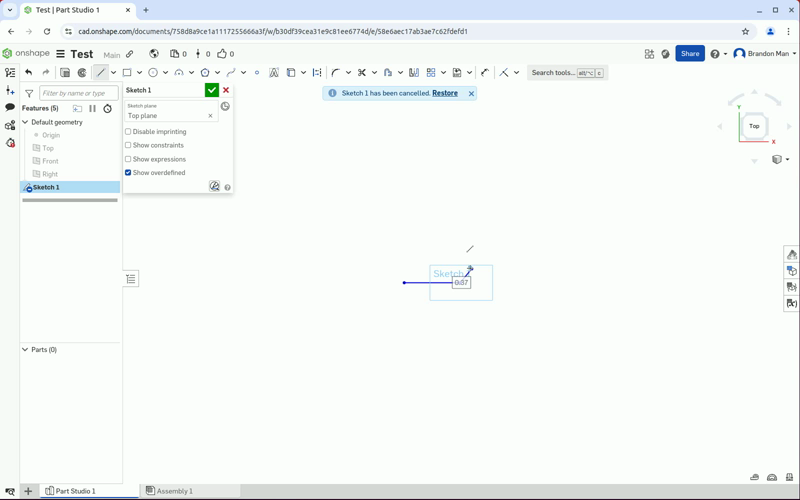
key_up(shift)
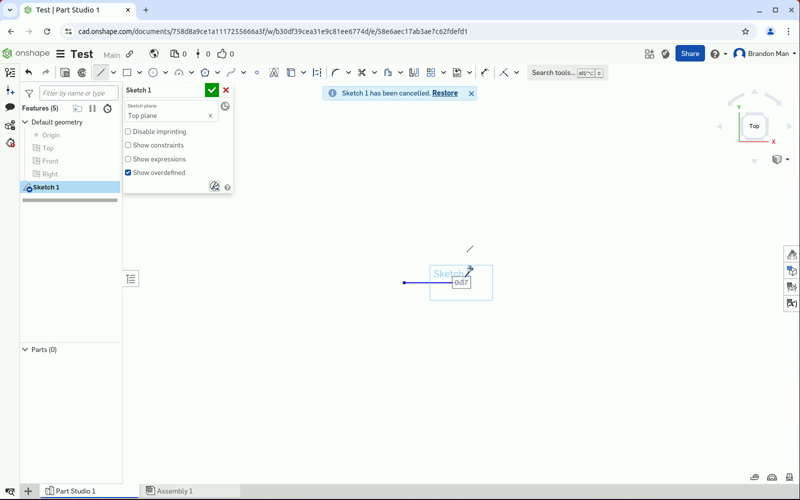
key_down(shift)
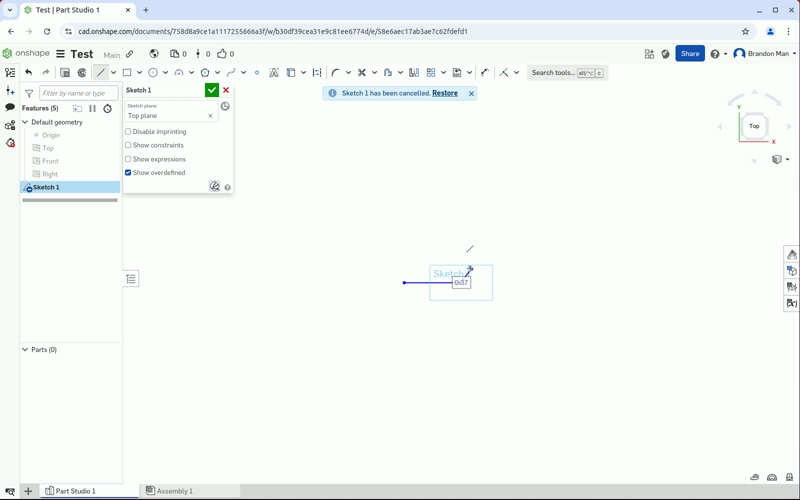
mouse_move(500, 267)
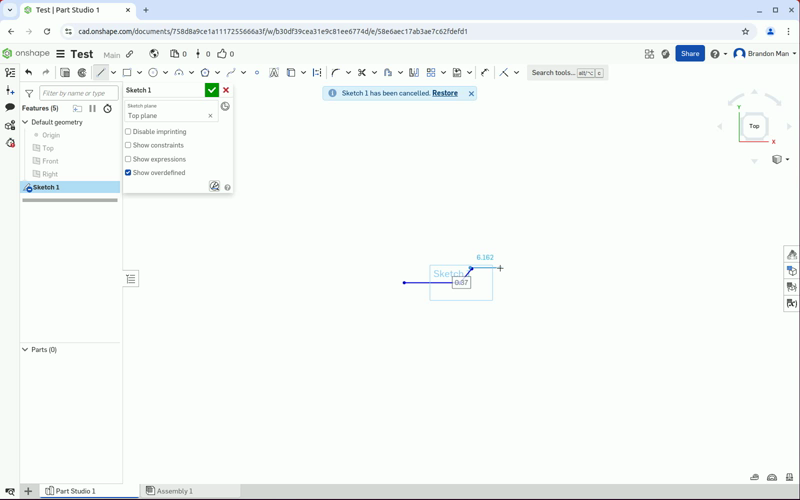
mouse_move(460, 280)
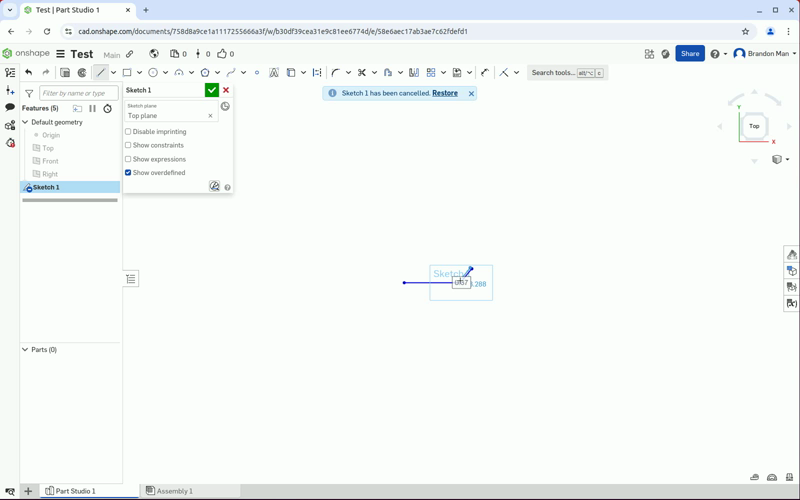
scroll(6)
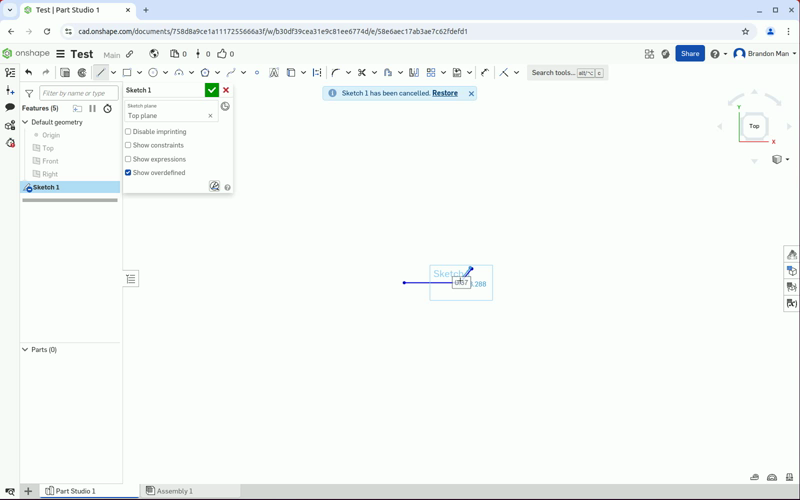
scroll(6)
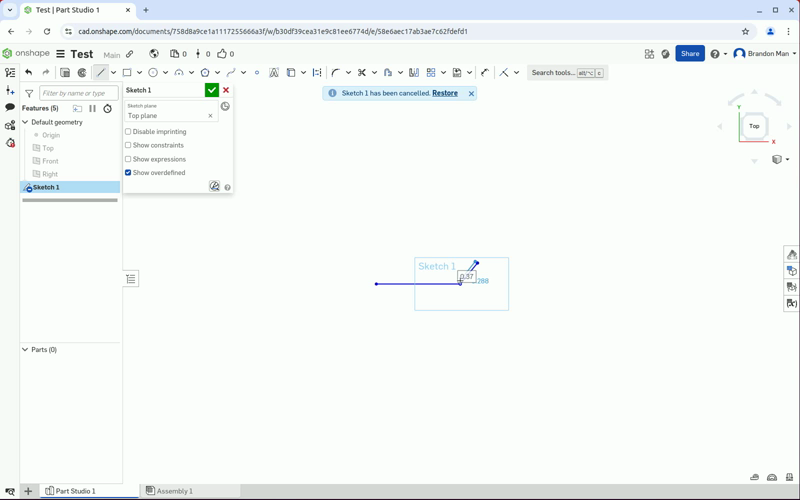
scroll(6)
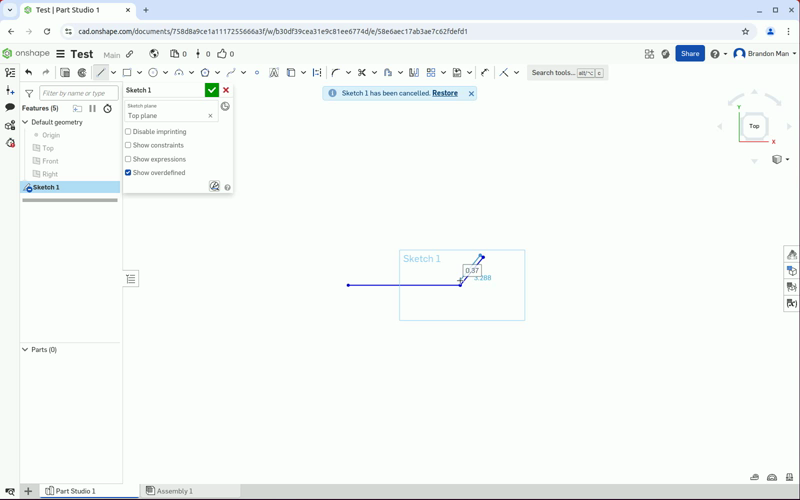
scroll(6)
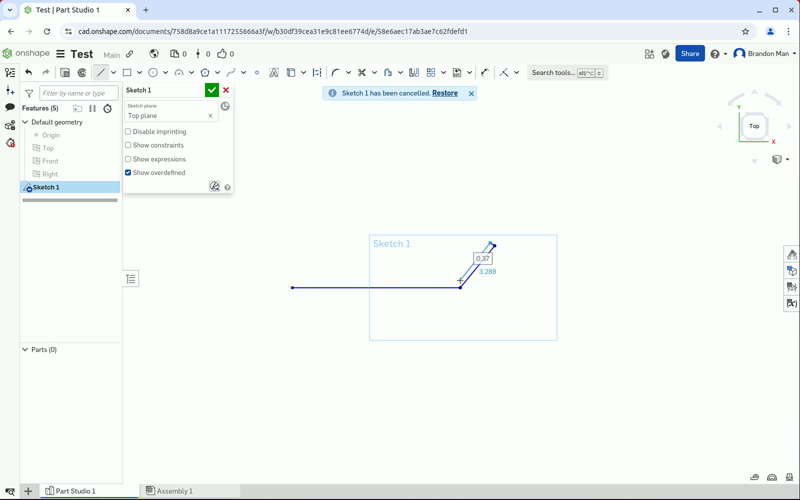
scroll(6)
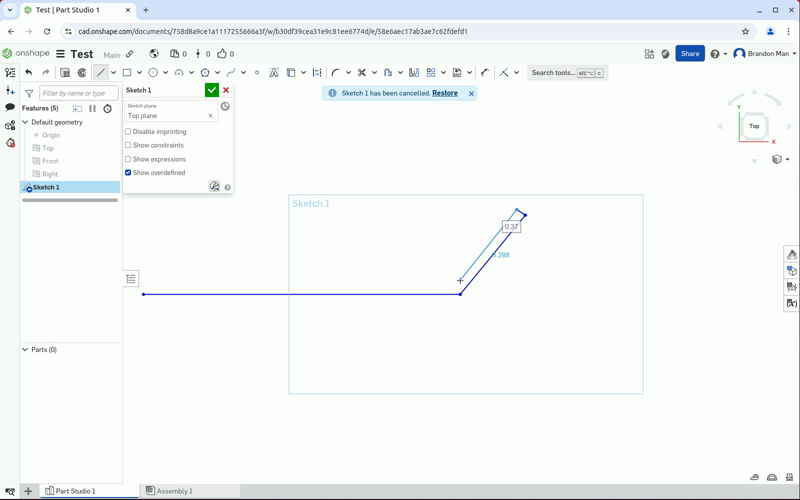
scroll(6)
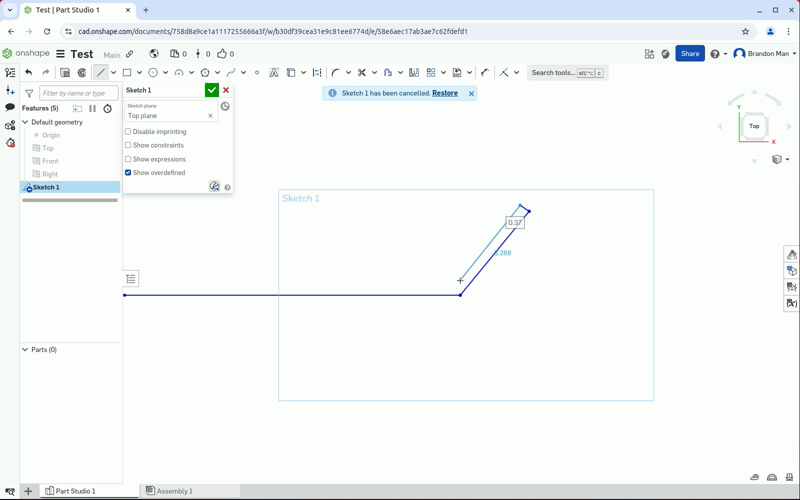
scroll(6)
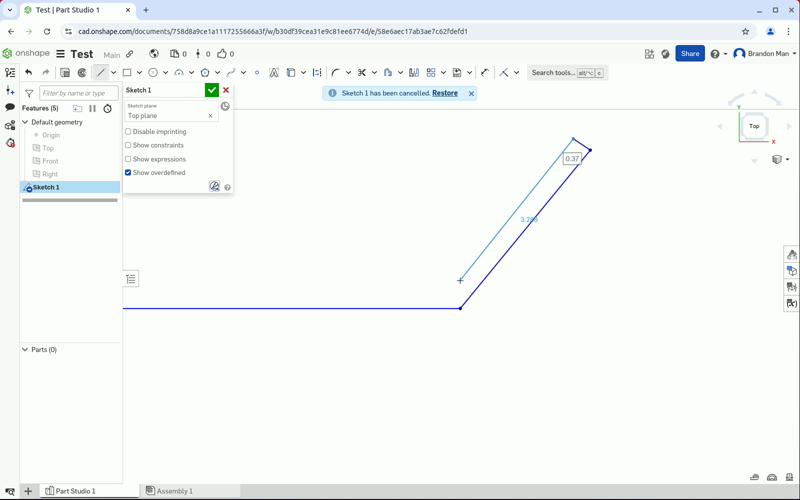
click(460, 280)
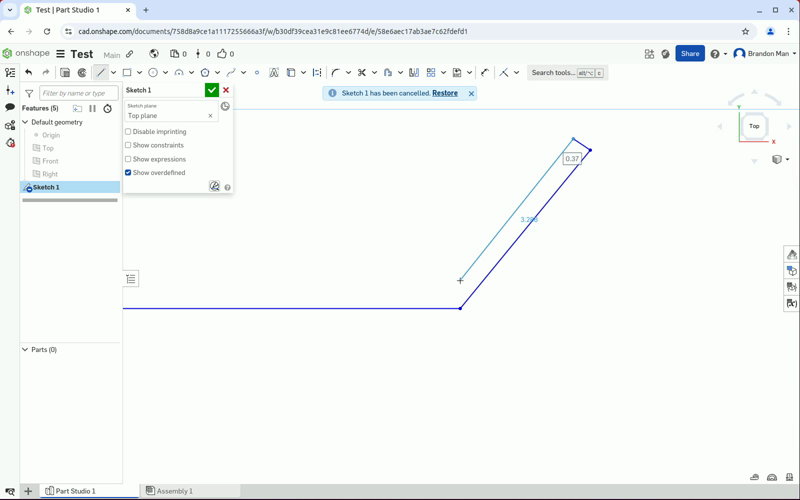
scroll(-6)
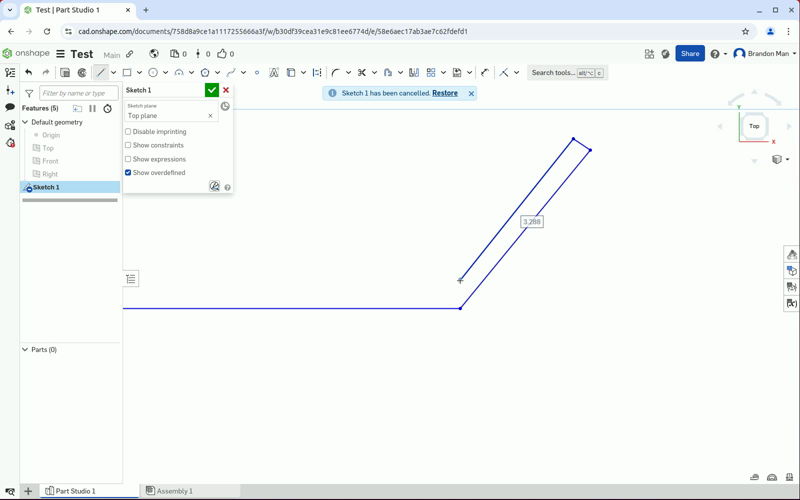
scroll(-6)
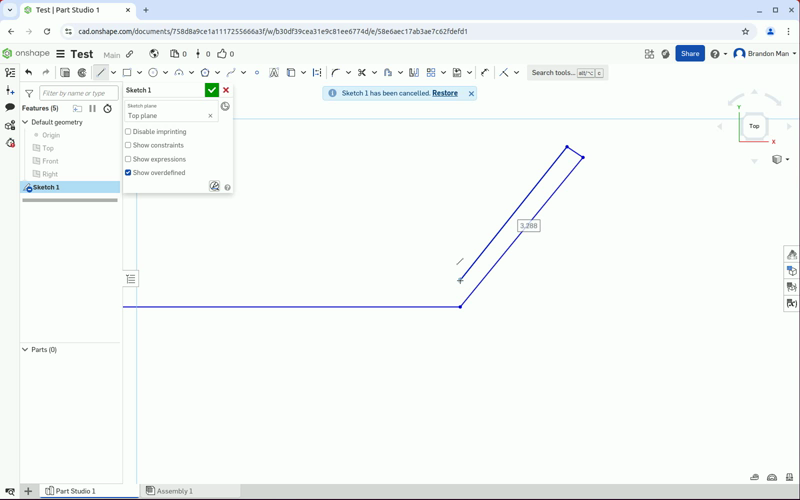
scroll(-6)
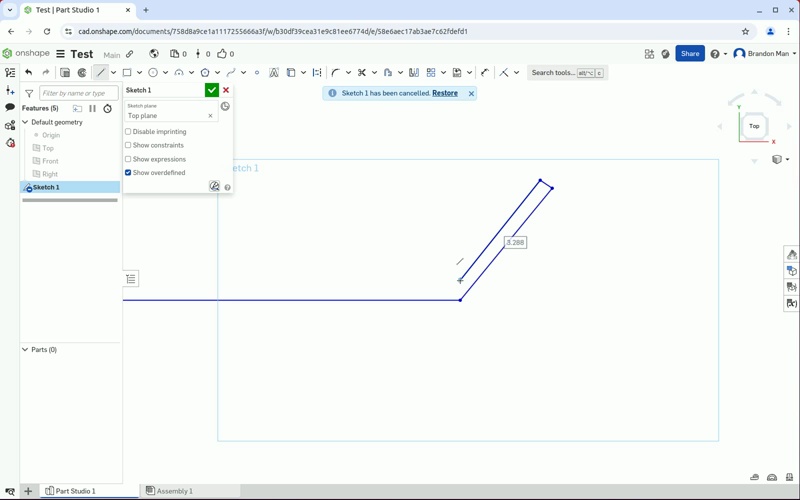
scroll(-6)
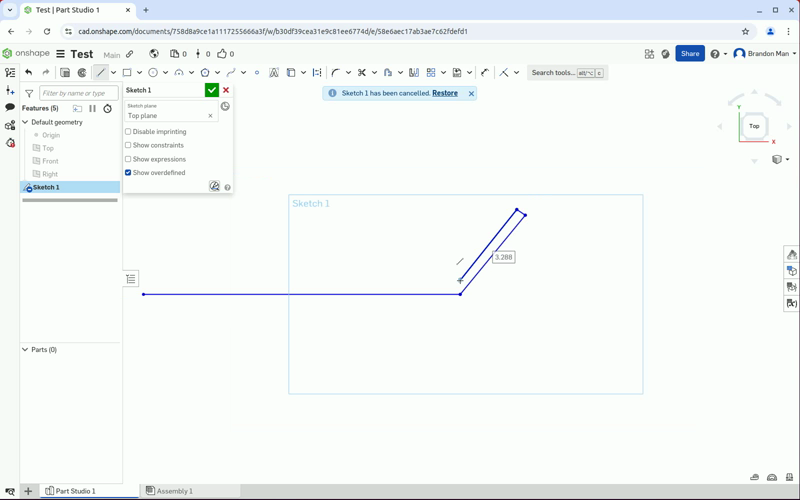
scroll(-6)
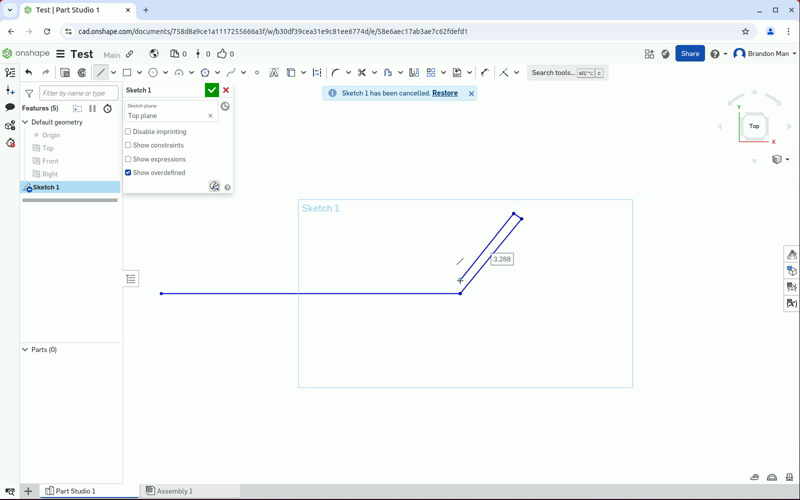
scroll(-6)
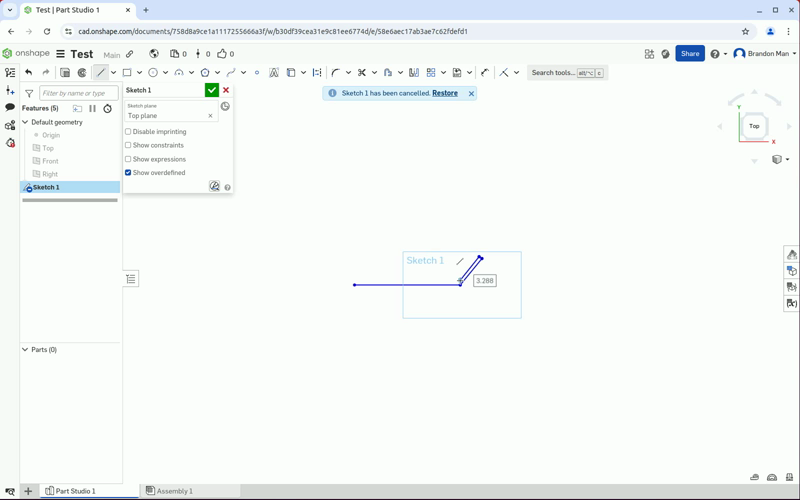
scroll(-6)
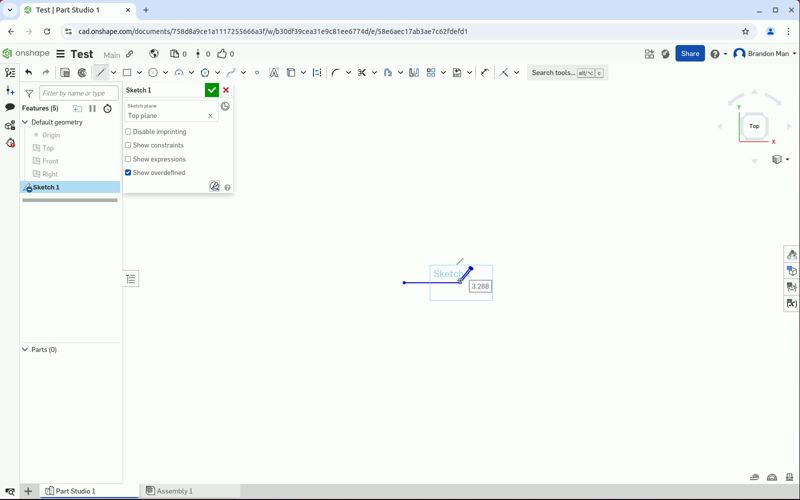
key_up(shift)
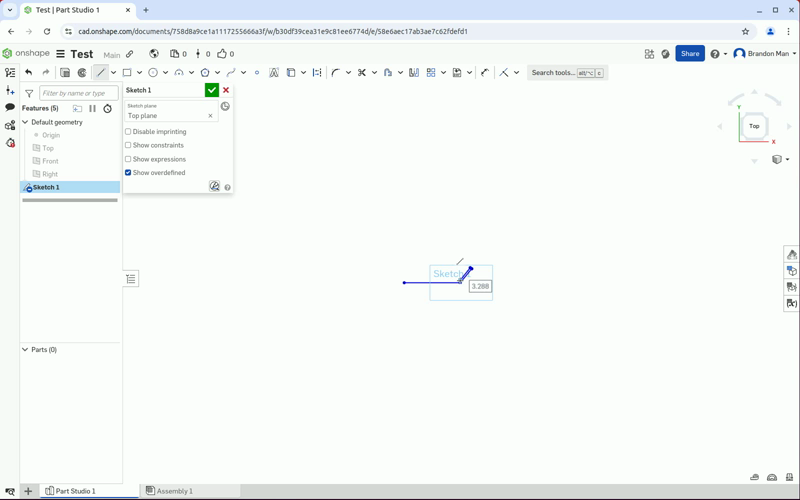
key_down(shift)
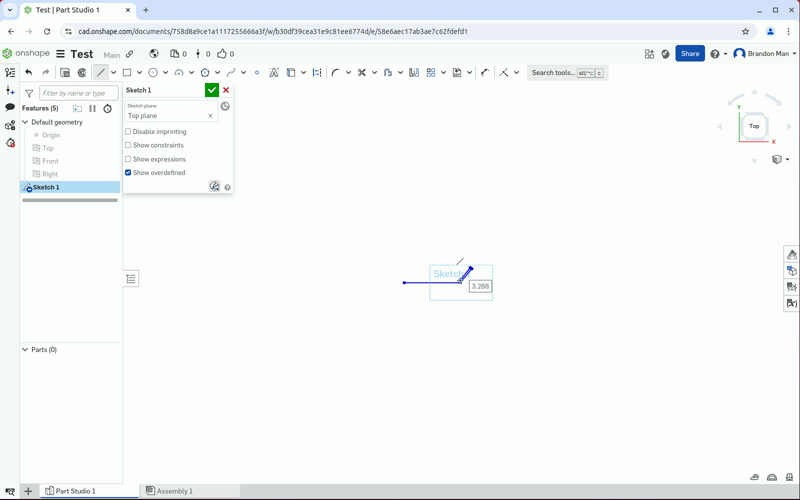
mouse_move(490, 280)
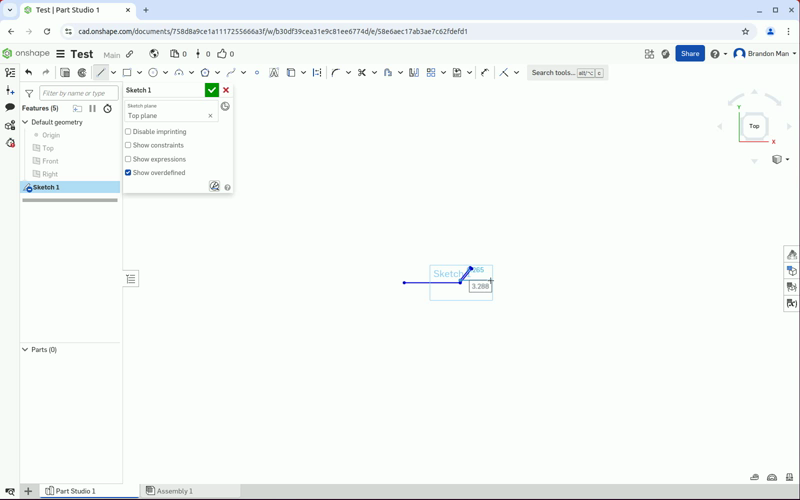
mouse_move(459, 281)
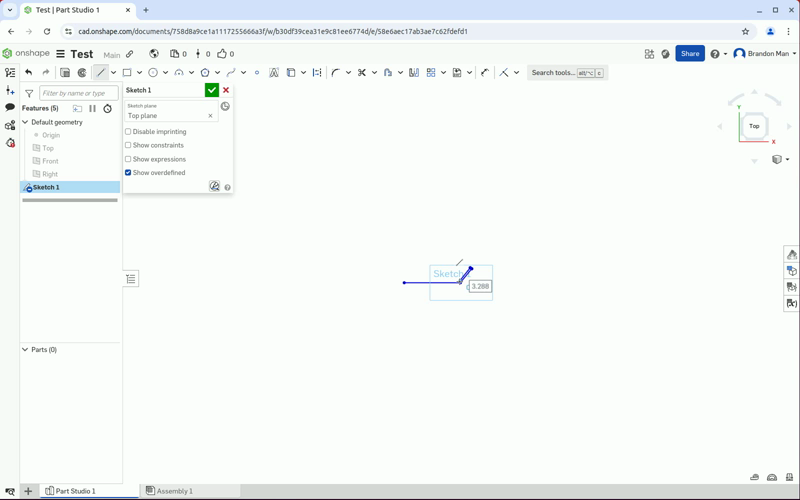
scroll(6)
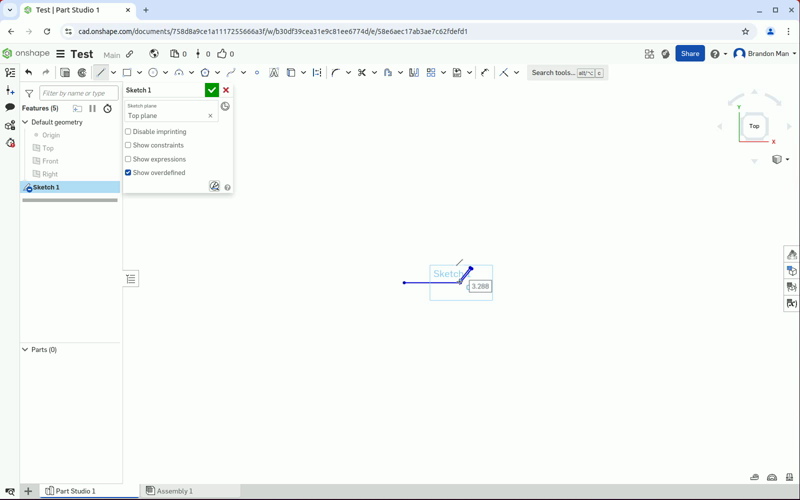
scroll(6)
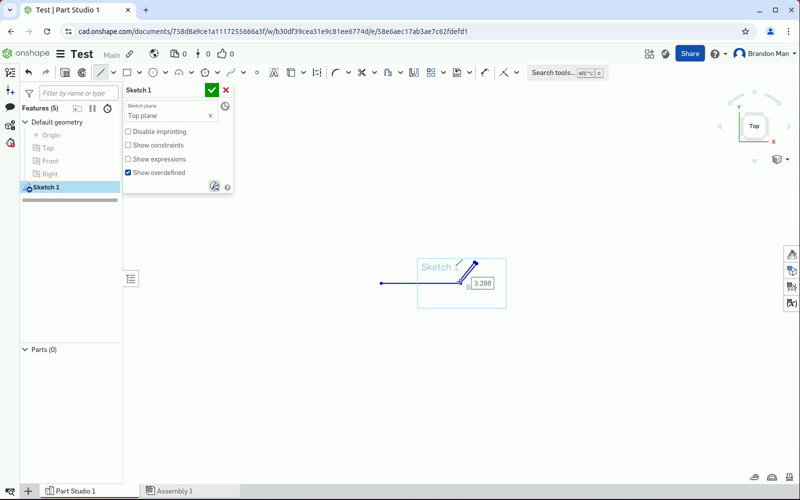
scroll(6)
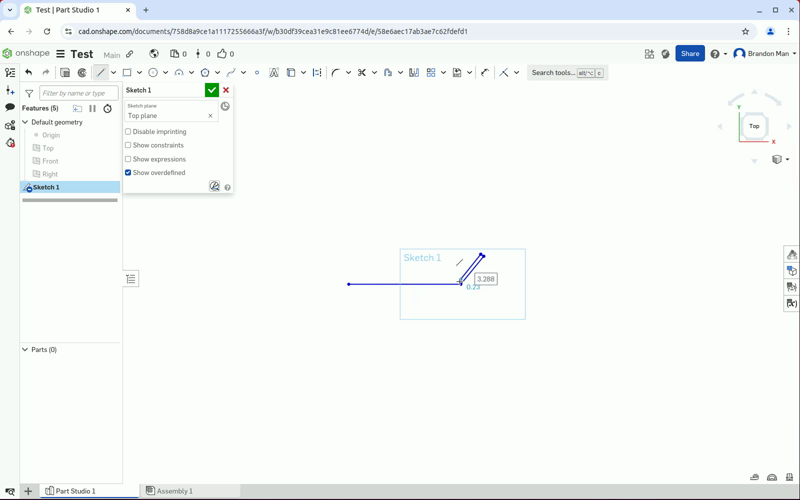
scroll(6)
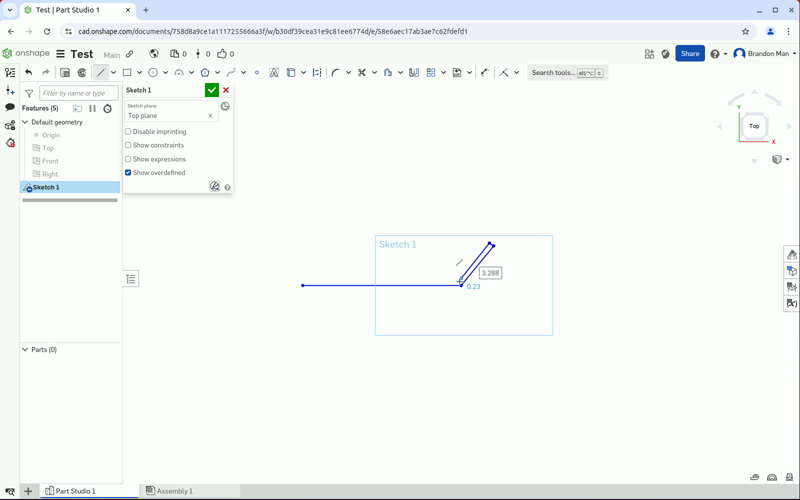
scroll(6)
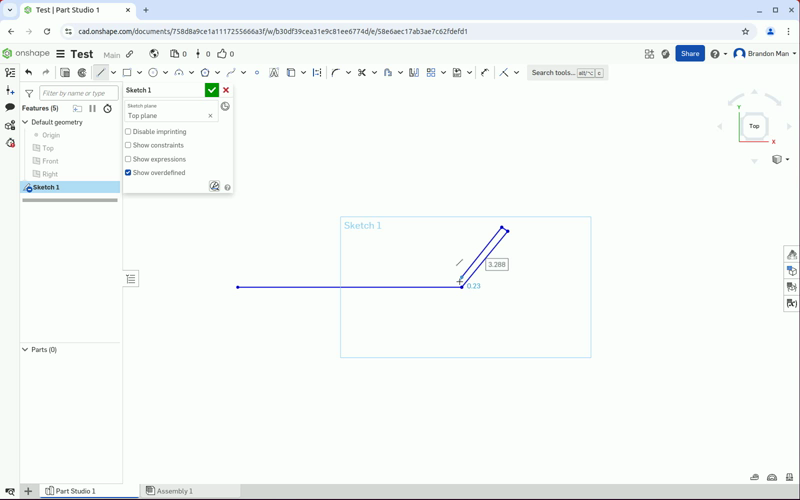
scroll(6)
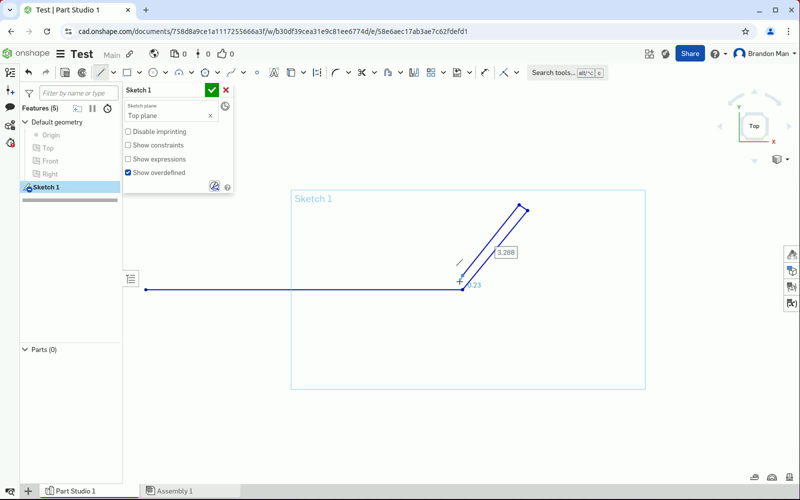
scroll(6)
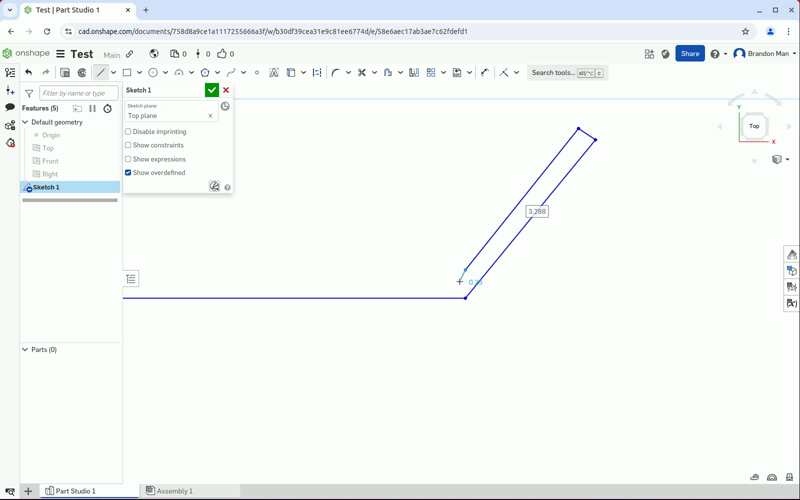
click(459, 281)
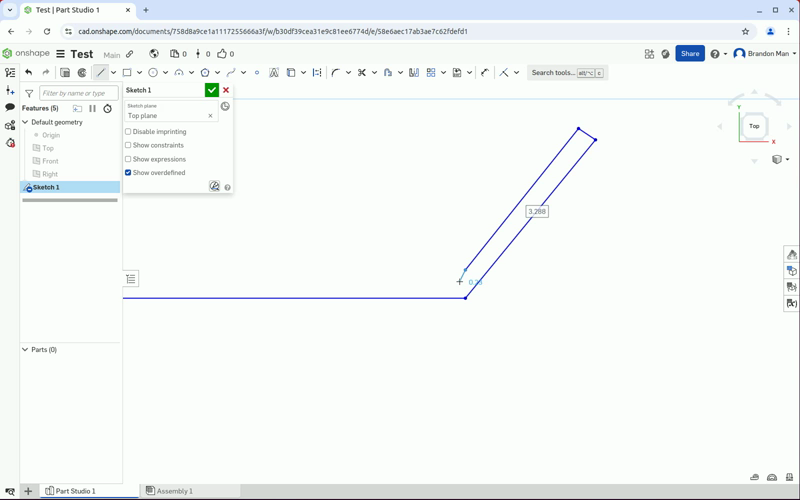
scroll(-6)
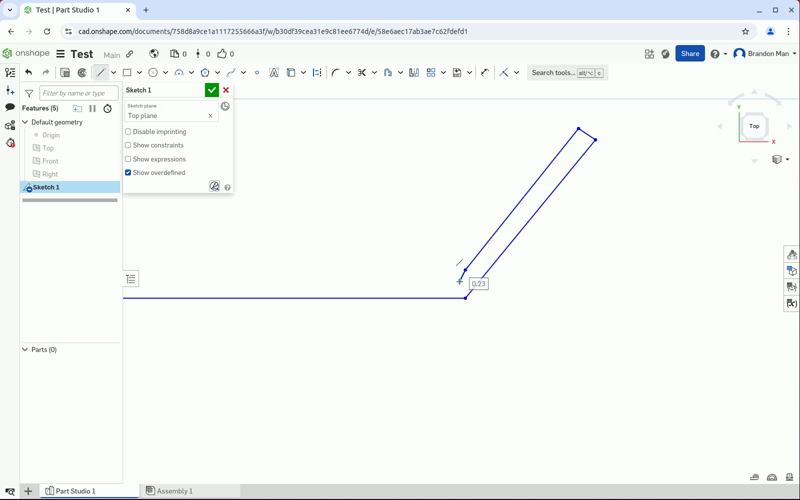
scroll(-6)
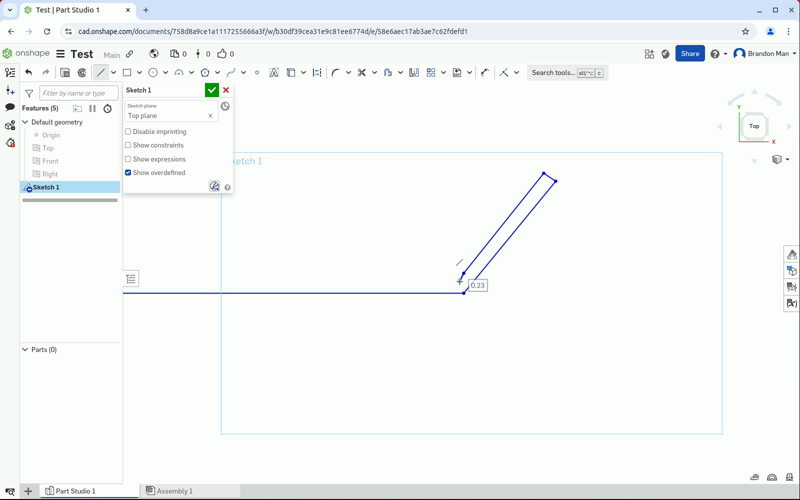
scroll(-6)
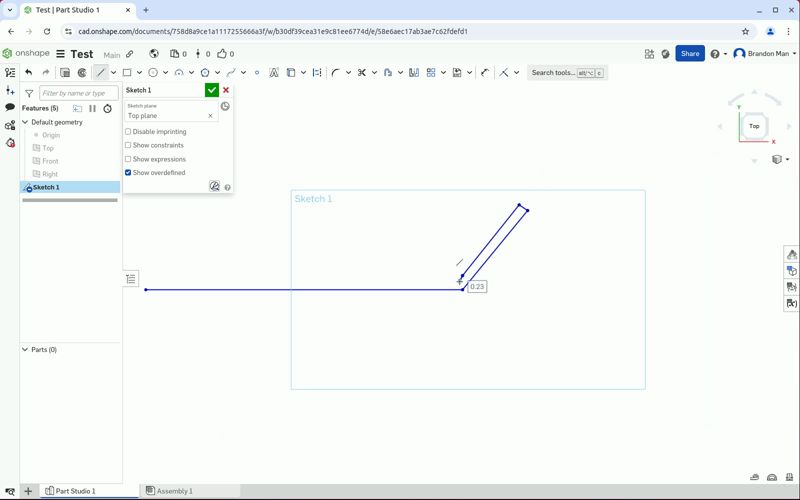
scroll(-6)
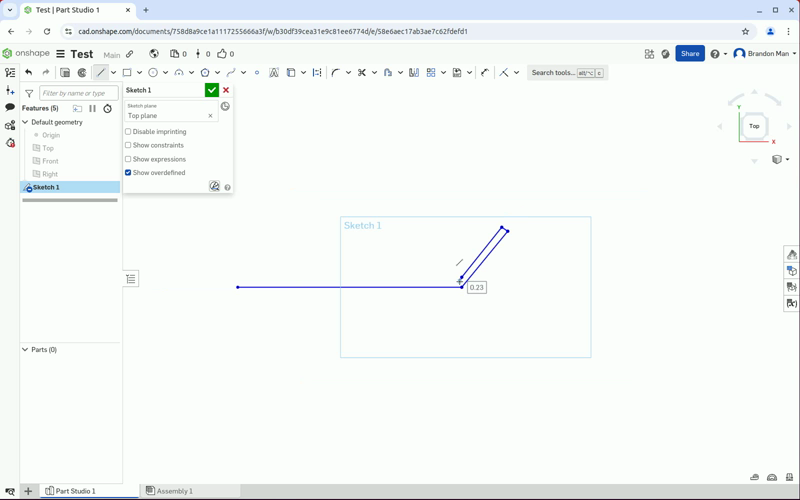
scroll(-6)
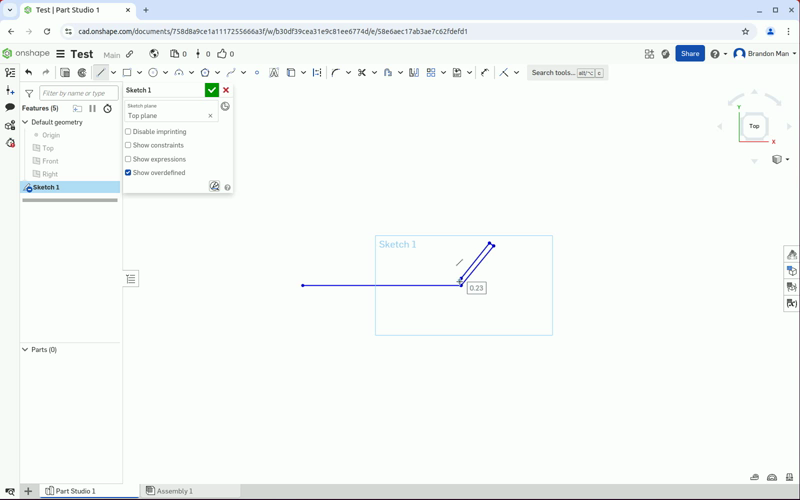
scroll(-6)
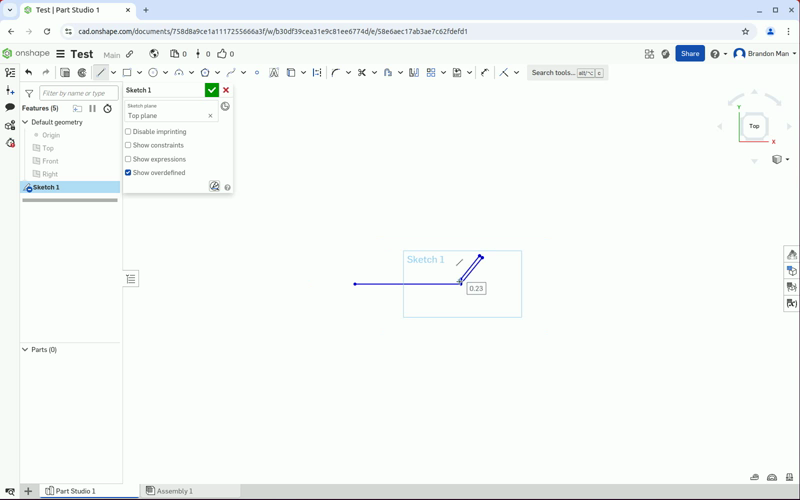
scroll(-6)
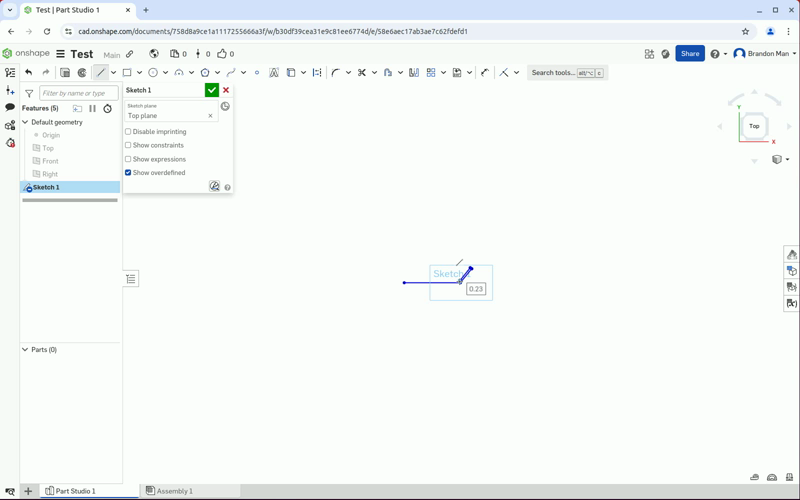
key_up(shift)
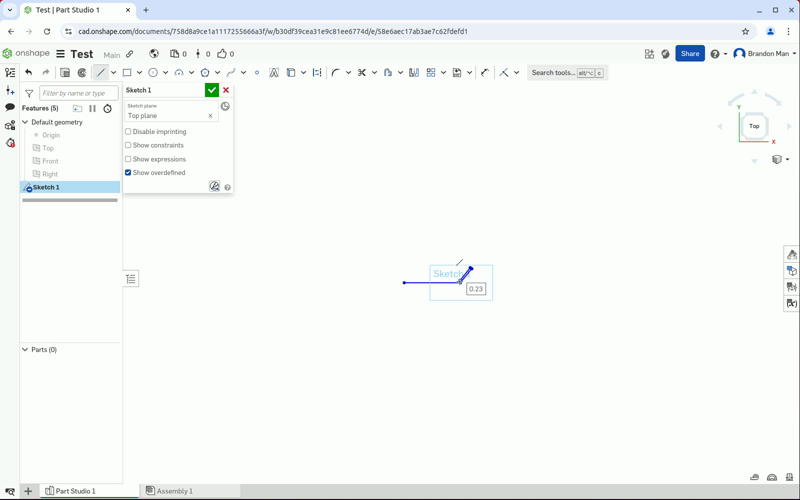
key_down(shift)
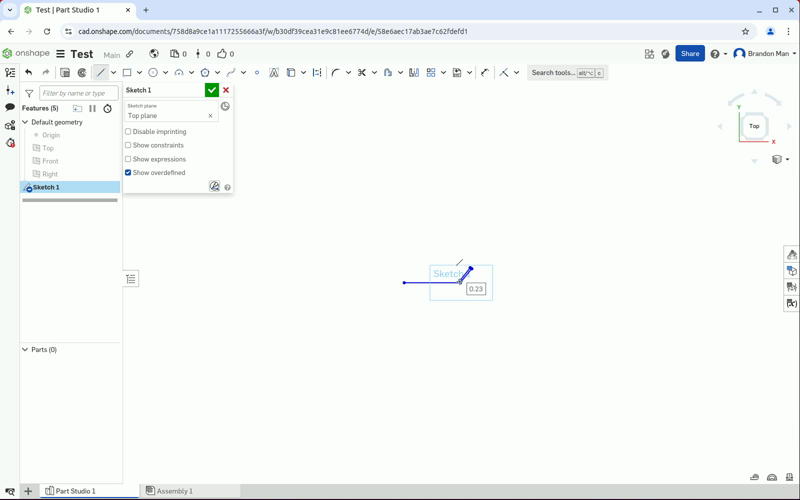
mouse_move(489, 281)
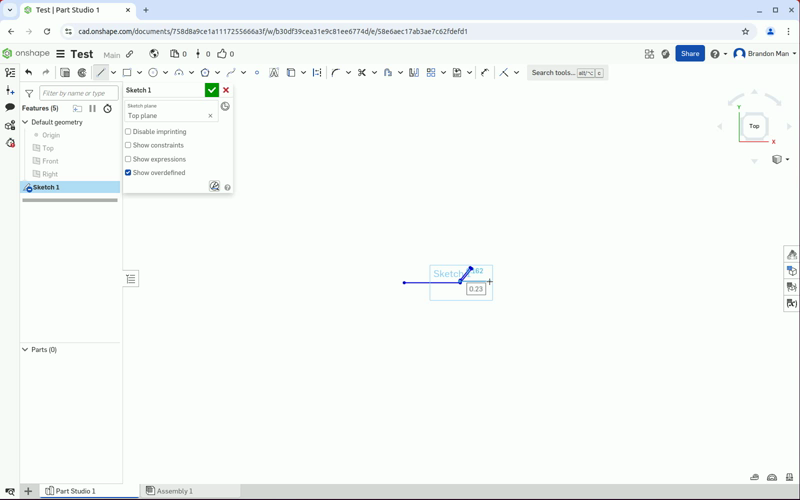
mouse_move(404, 281)
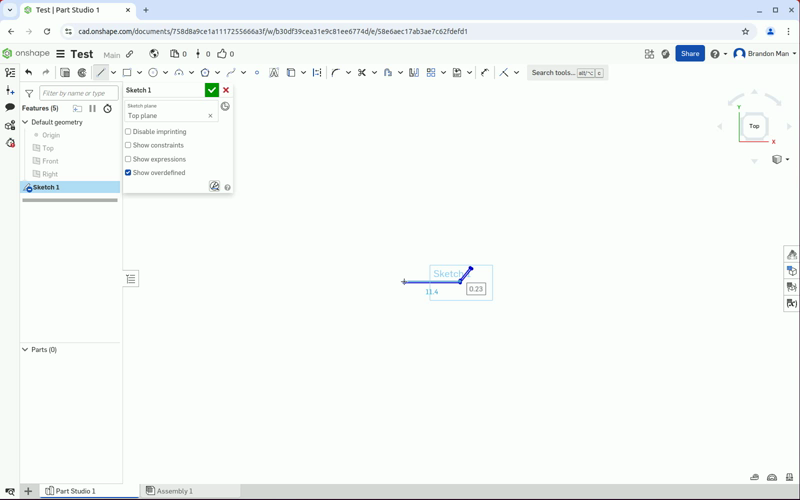
scroll(6)
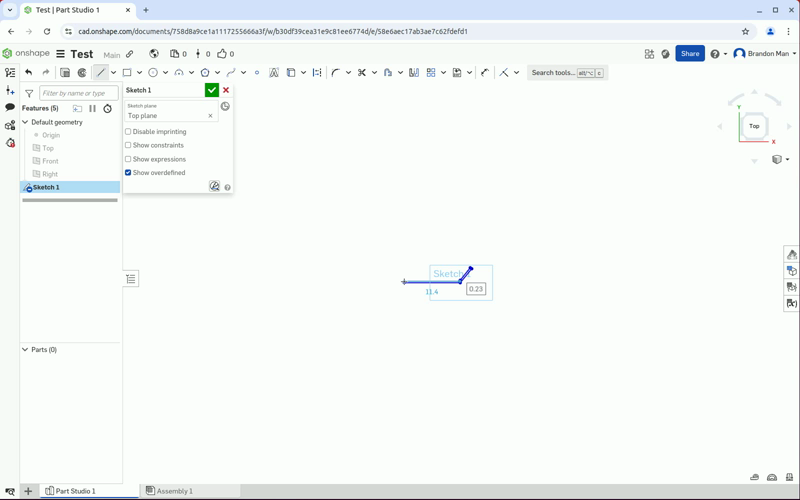
scroll(6)
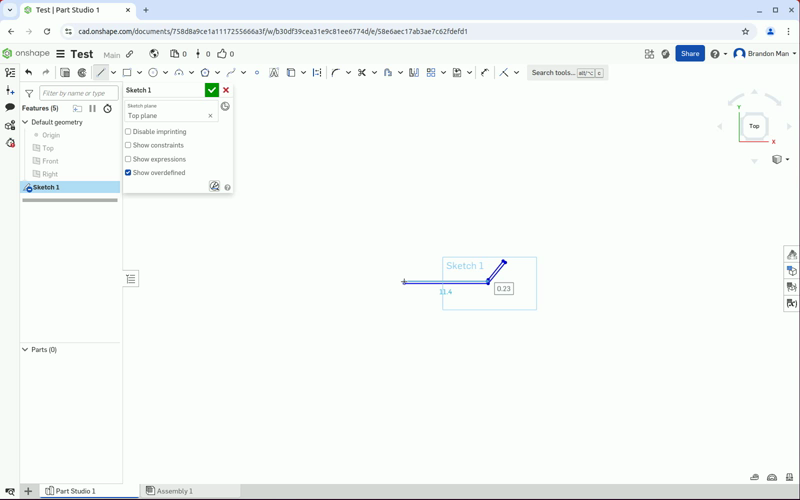
scroll(6)
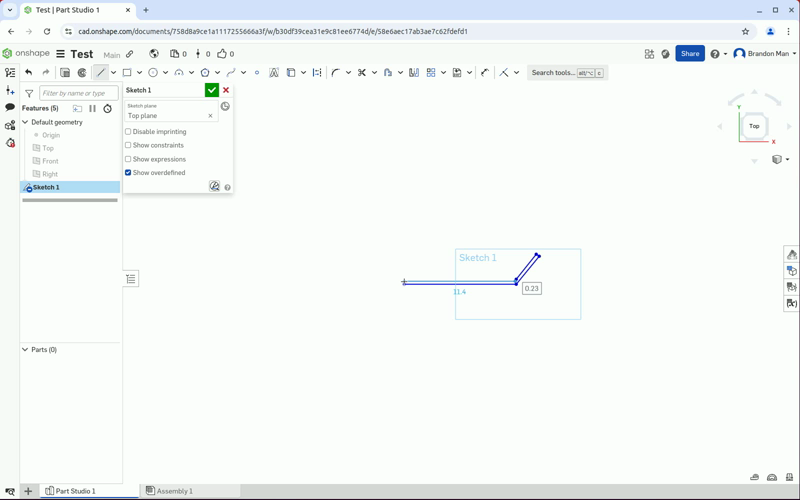
scroll(6)
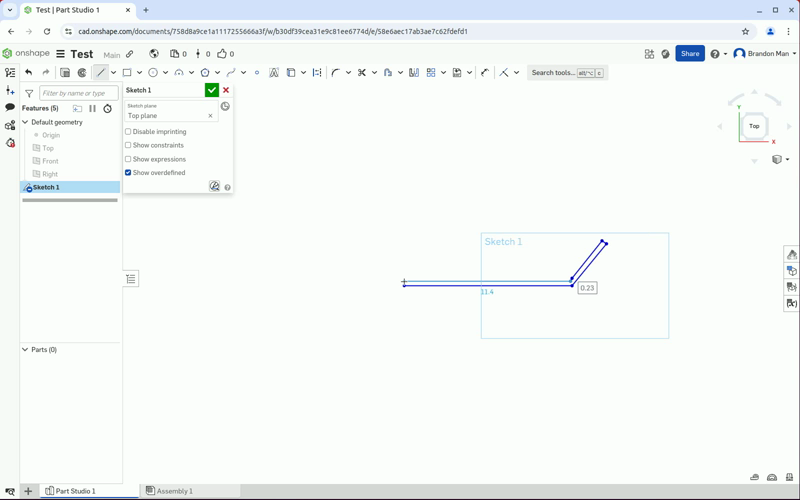
scroll(6)
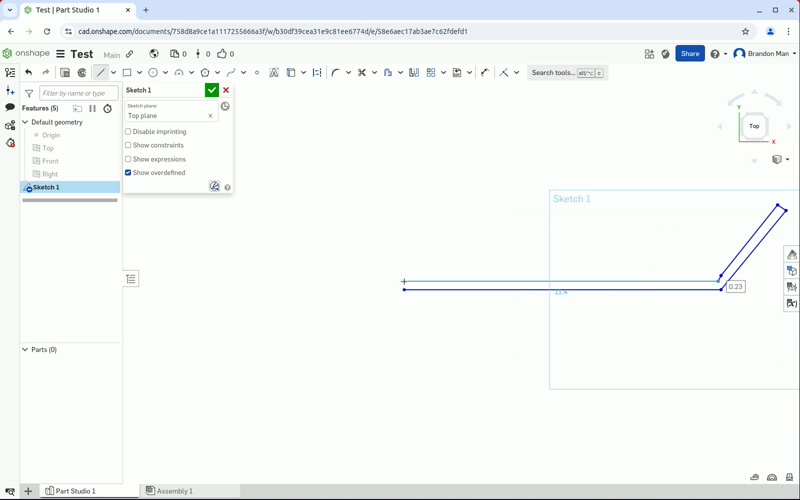
scroll(6)
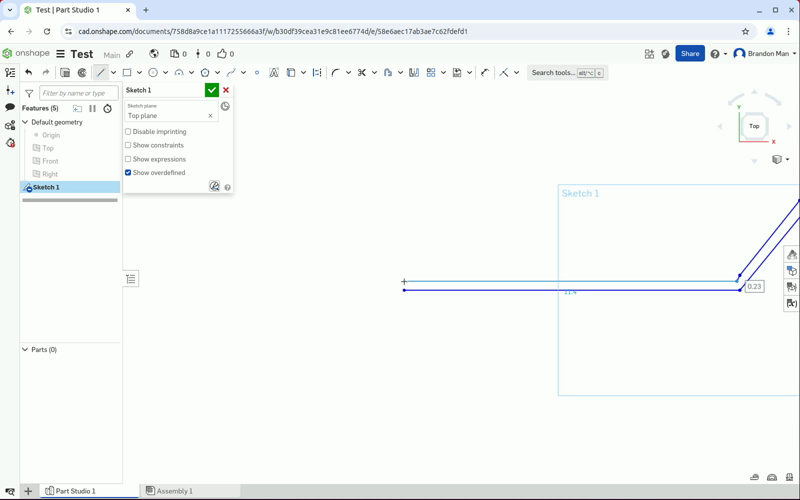
scroll(6)
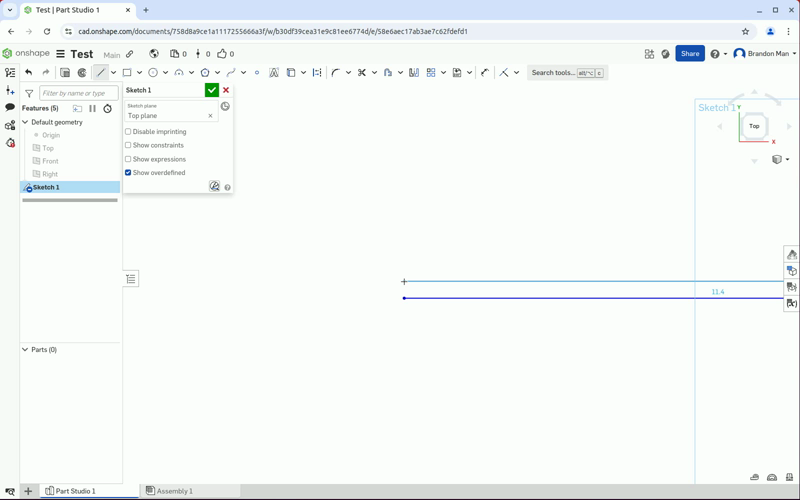
click(404, 281)
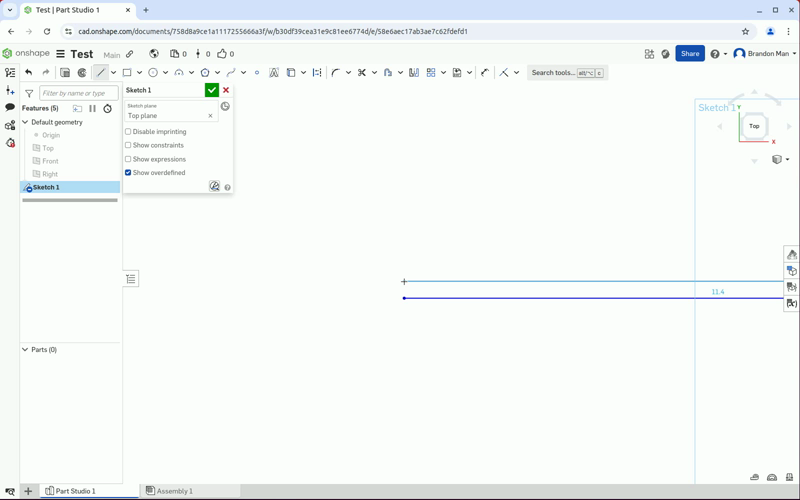
scroll(-6)
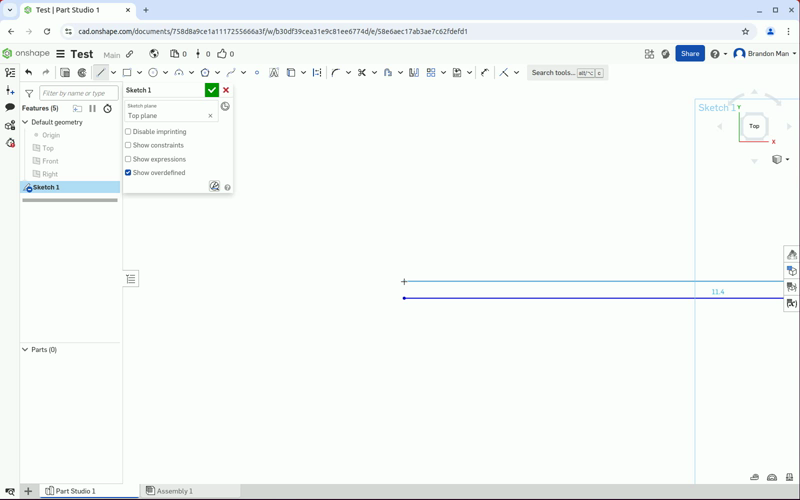
scroll(-6)
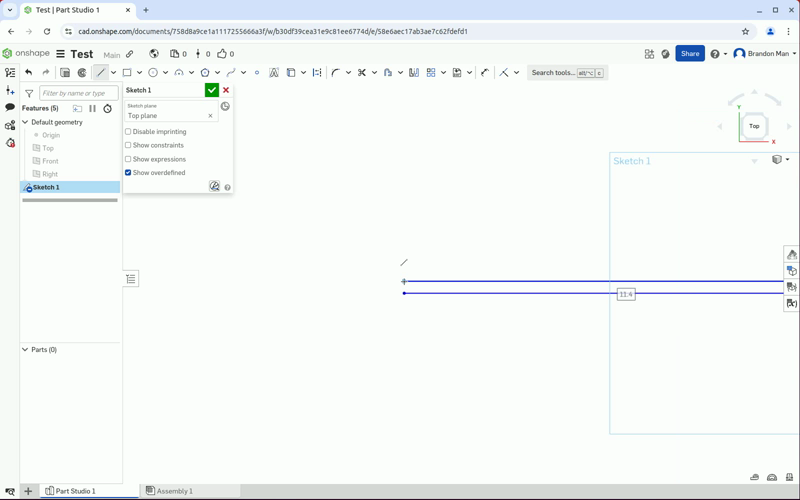
scroll(-6)
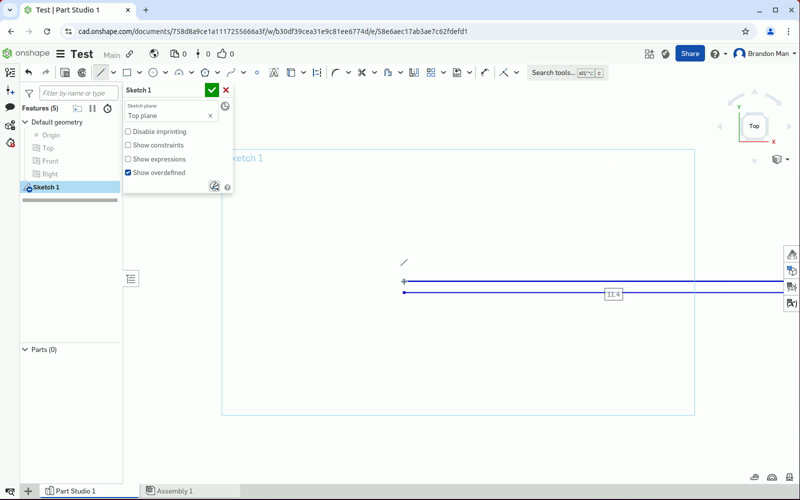
scroll(-6)
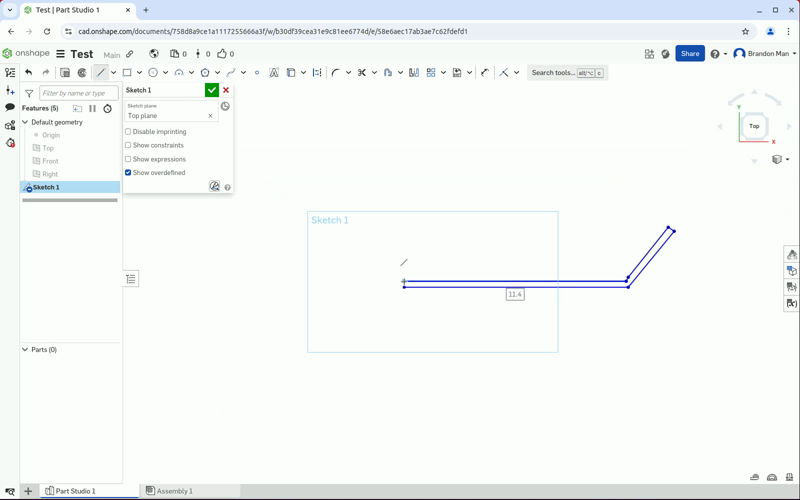
scroll(-6)
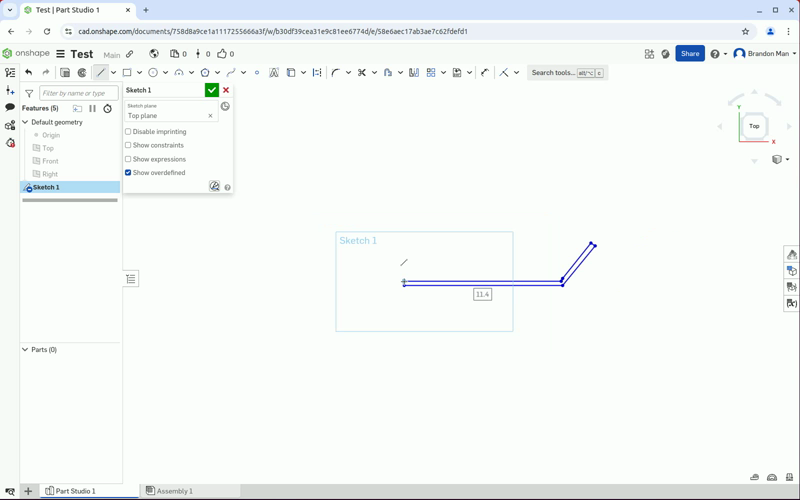
scroll(-6)
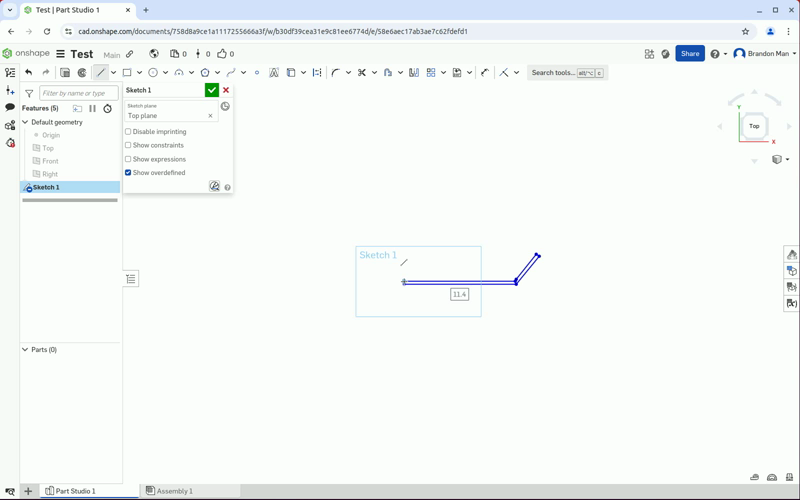
scroll(-6)
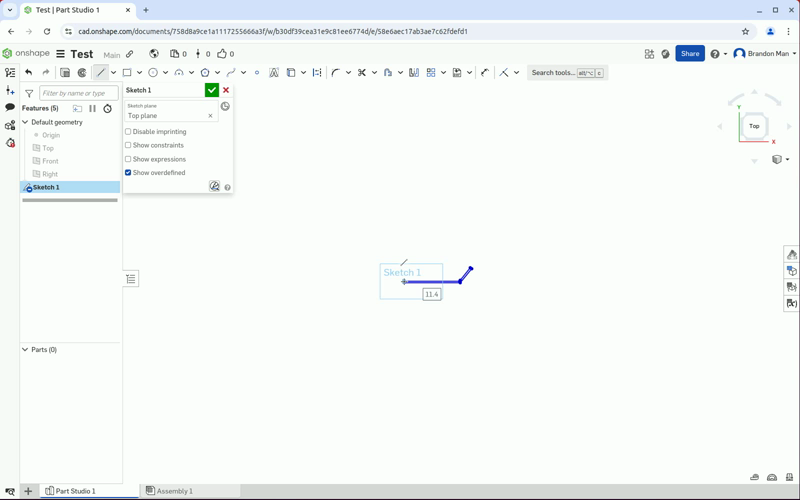
key_up(shift)
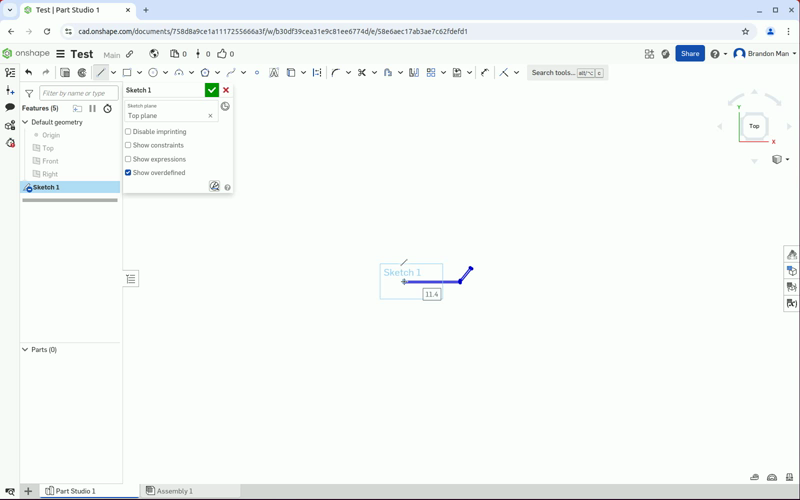
mouse_move(434, 281)
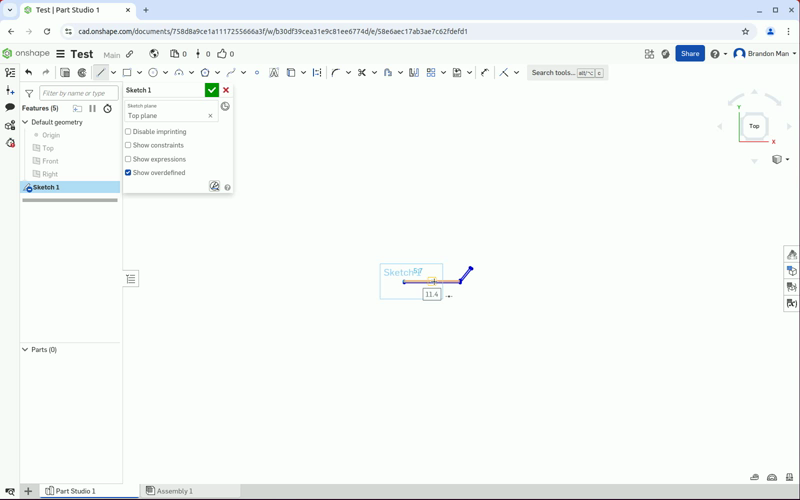
key_down(shift)
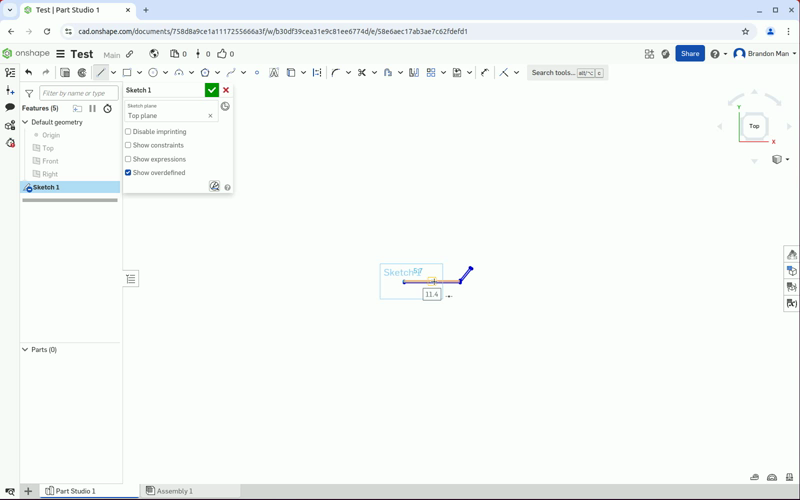
mouse_move(404, 282)
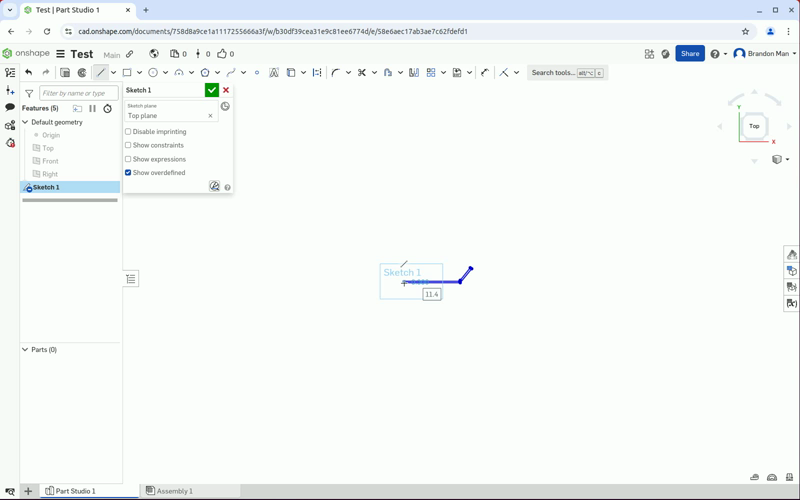
scroll(6)
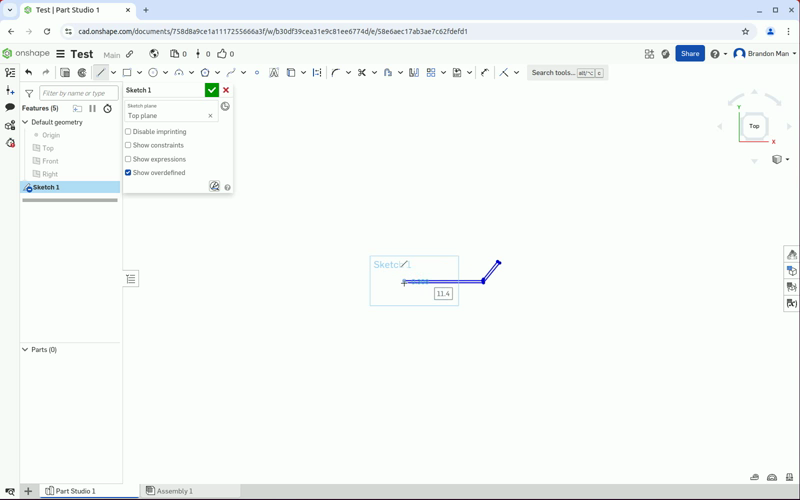
scroll(6)
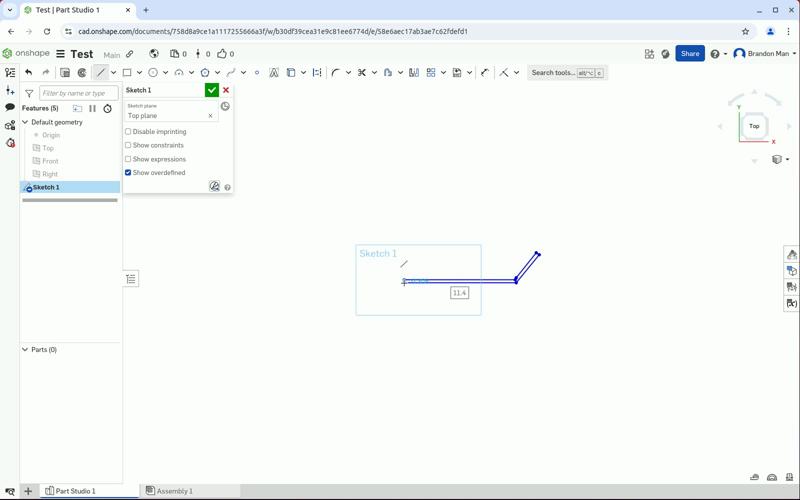
scroll(6)
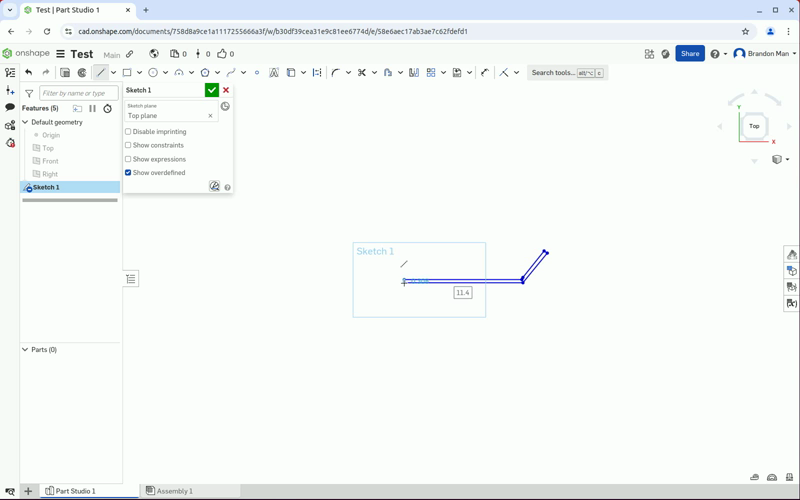
scroll(6)
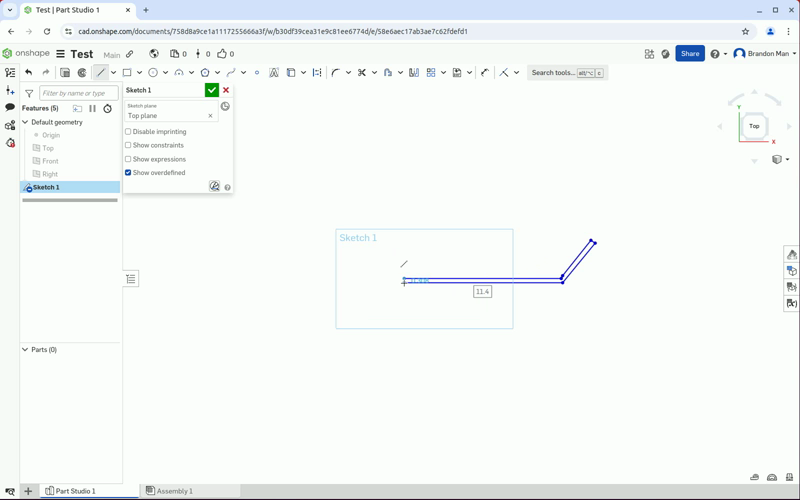
scroll(6)
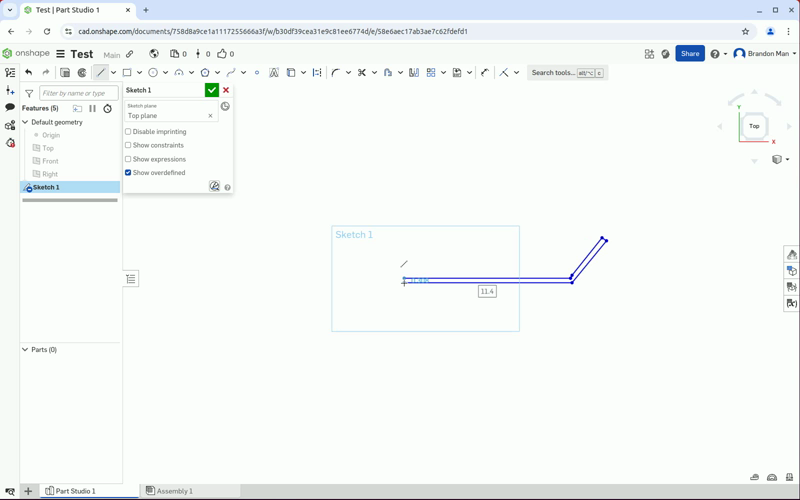
scroll(6)
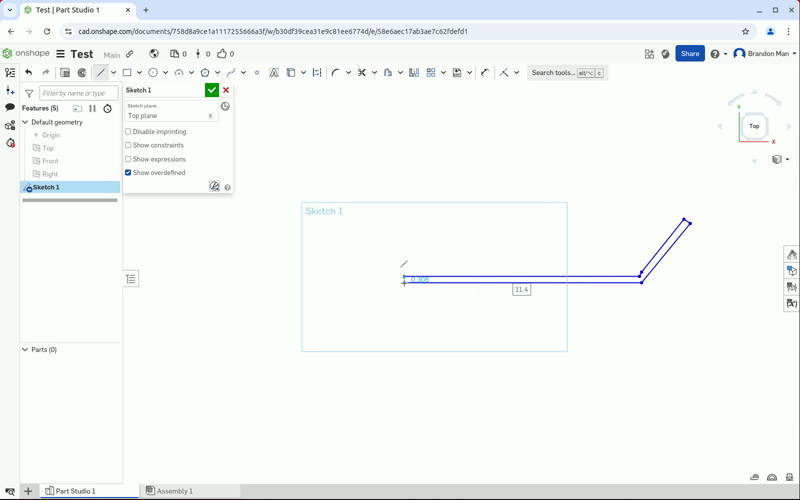
scroll(6)
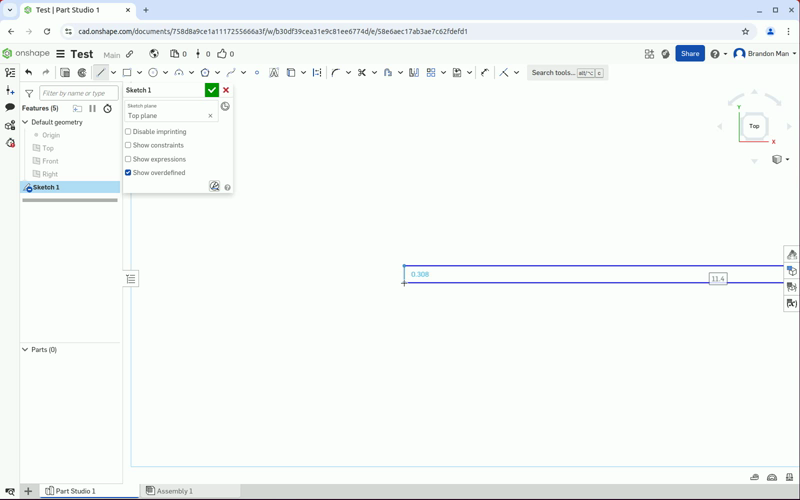
key_up(shift)
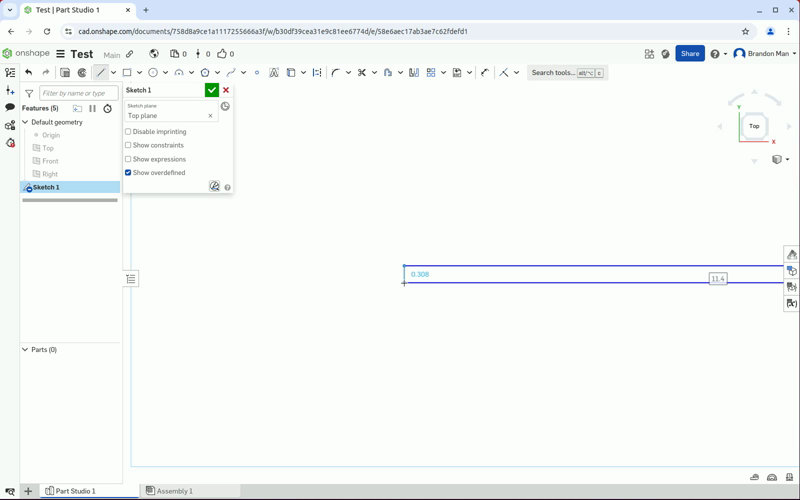
click(404, 282)
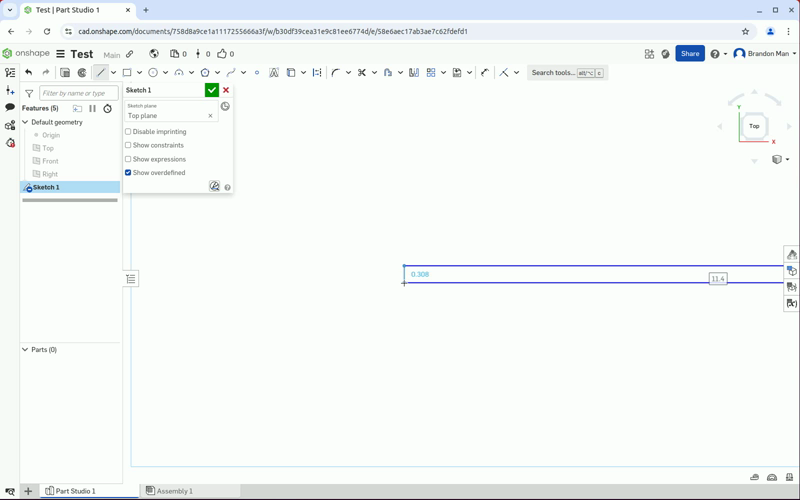
scroll(-6)
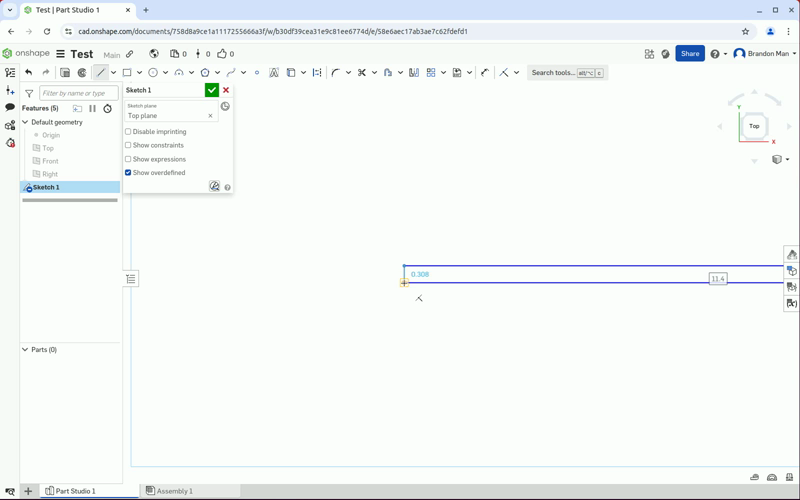
scroll(-6)
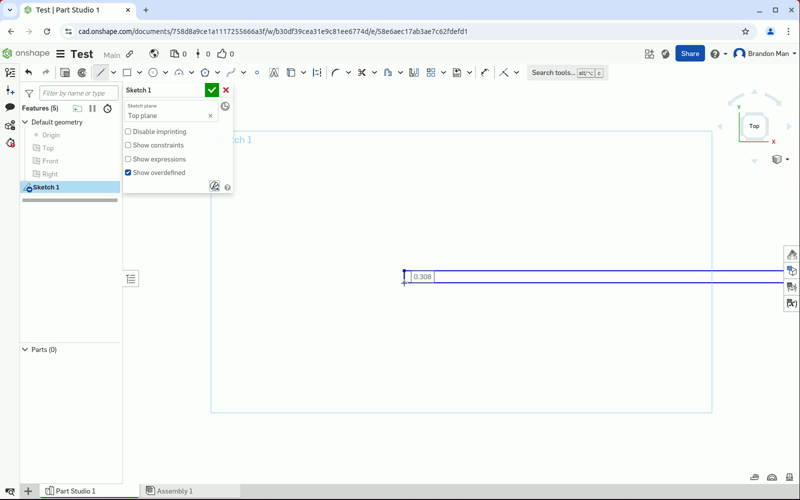
scroll(-6)
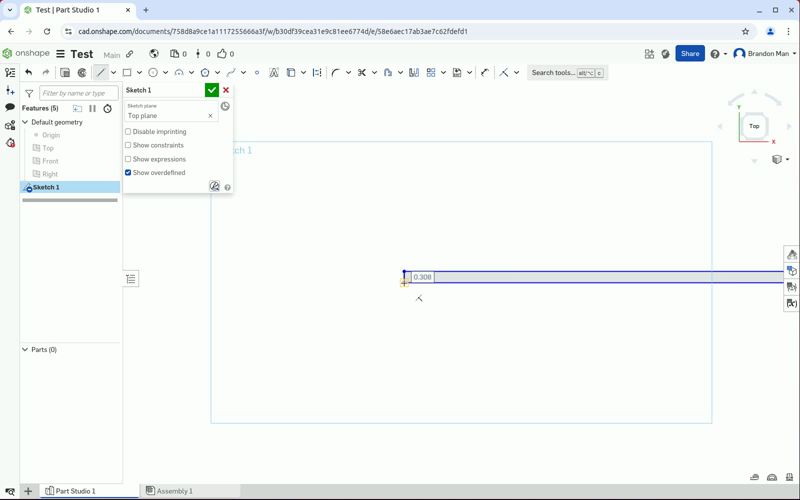
scroll(-6)
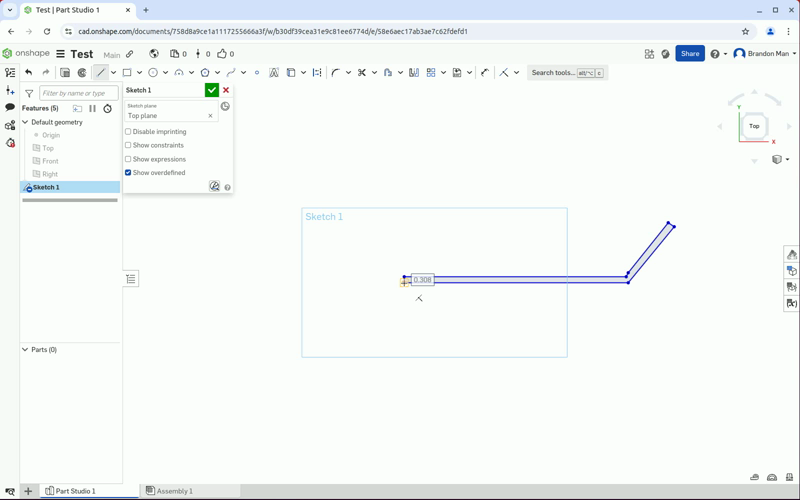
scroll(-6)
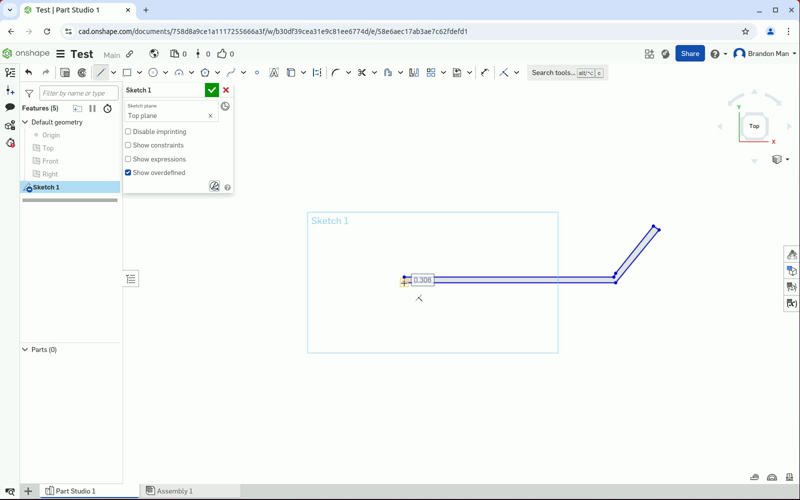
scroll(-6)
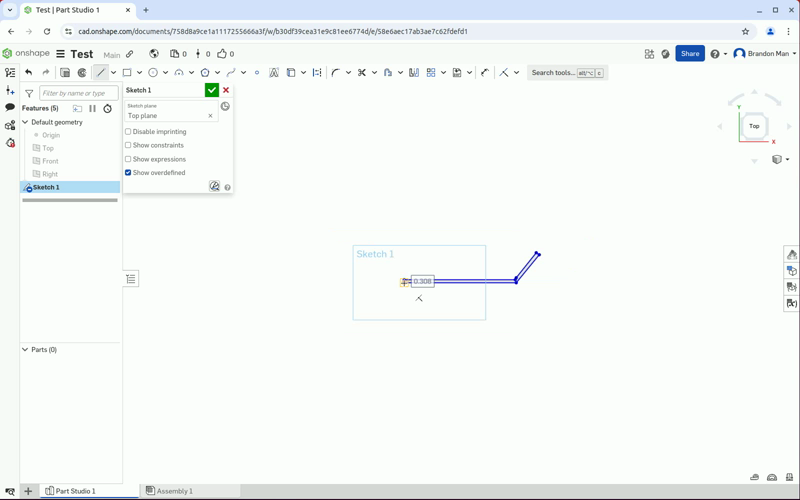
scroll(-6)
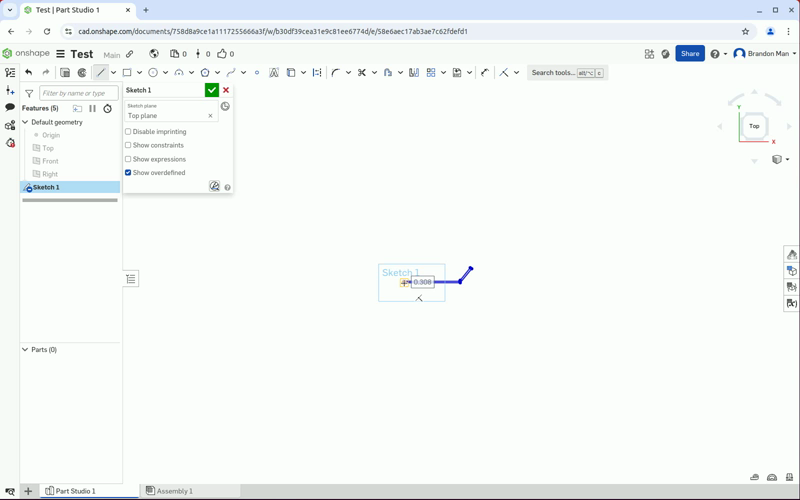
key(esc)
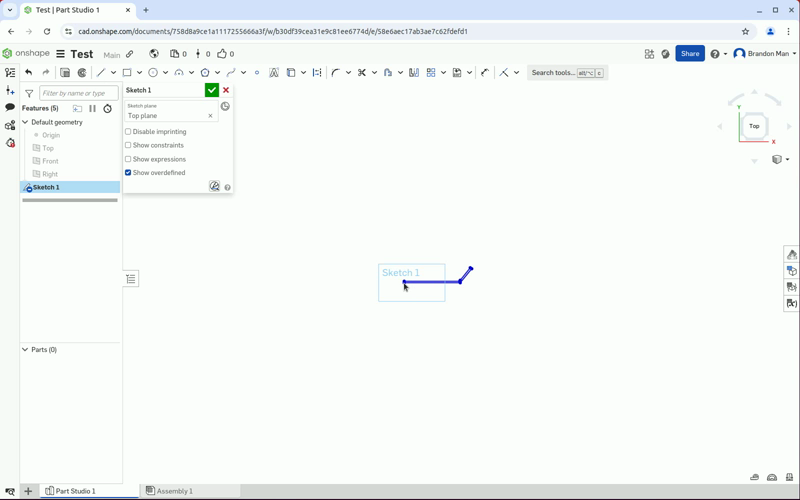
mouse_move(413, 282)
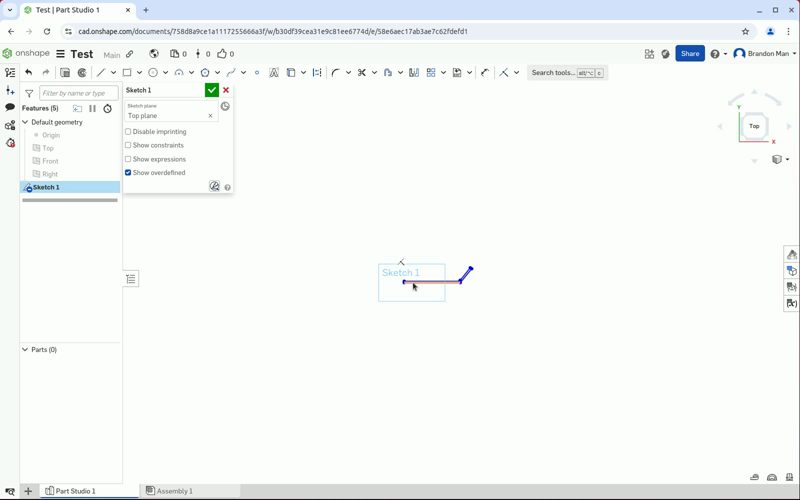
scroll(6)
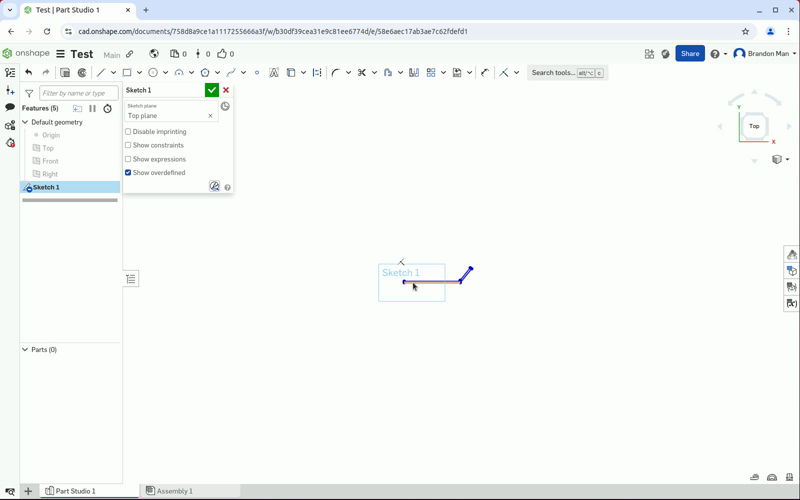
scroll(6)
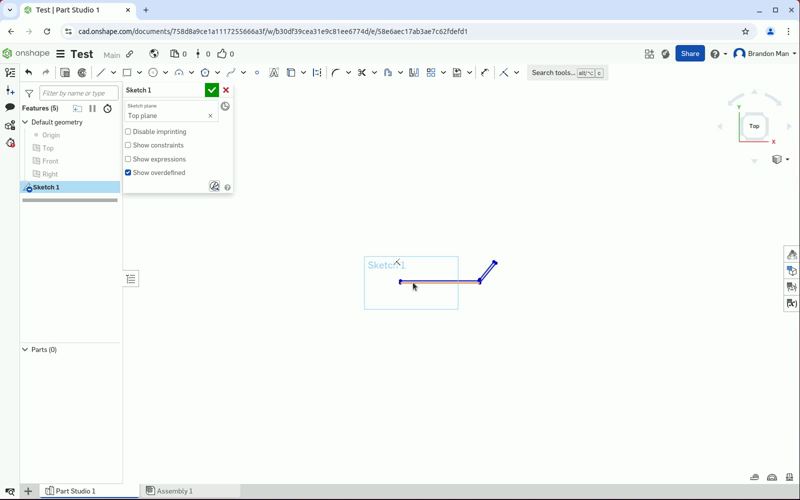
scroll(6)
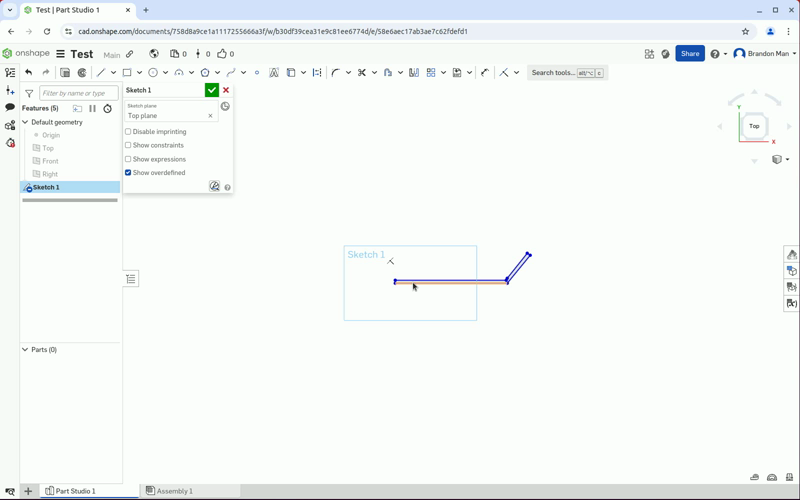
scroll(6)
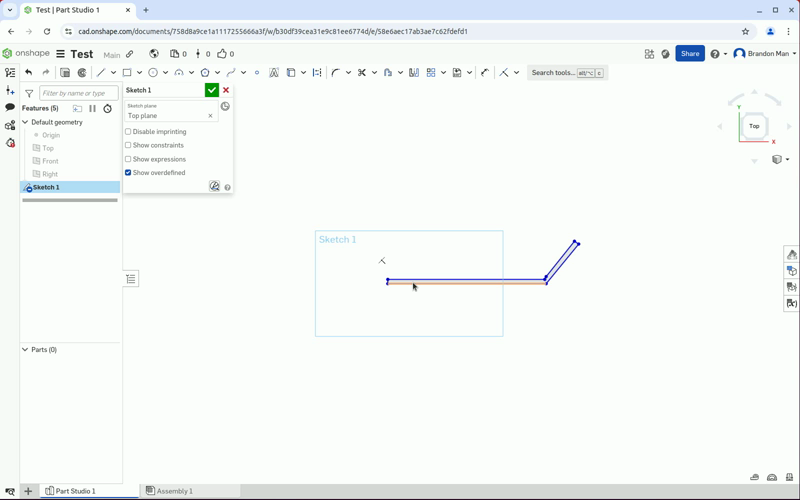
scroll(6)
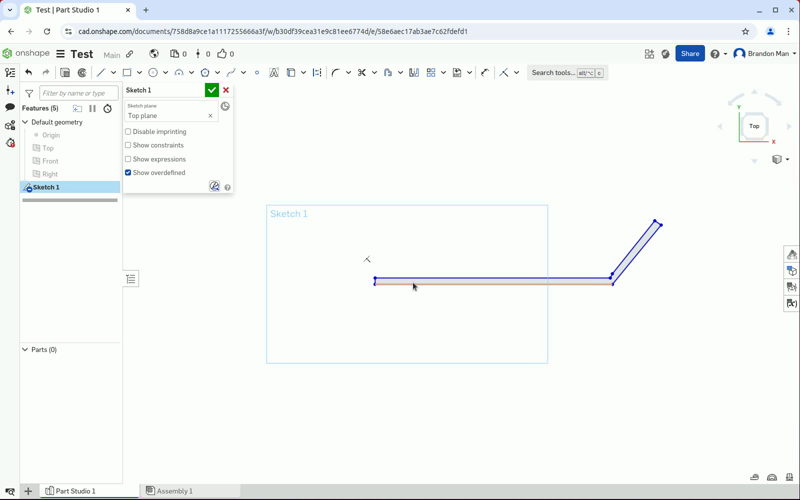
scroll(6)
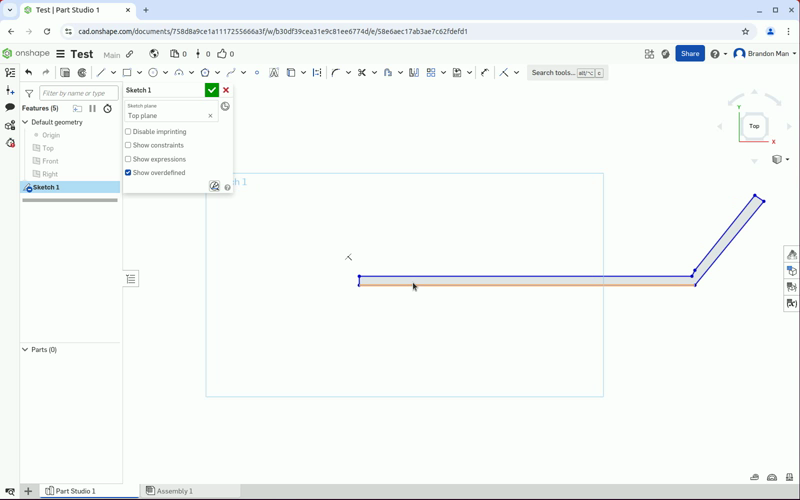
scroll(6)
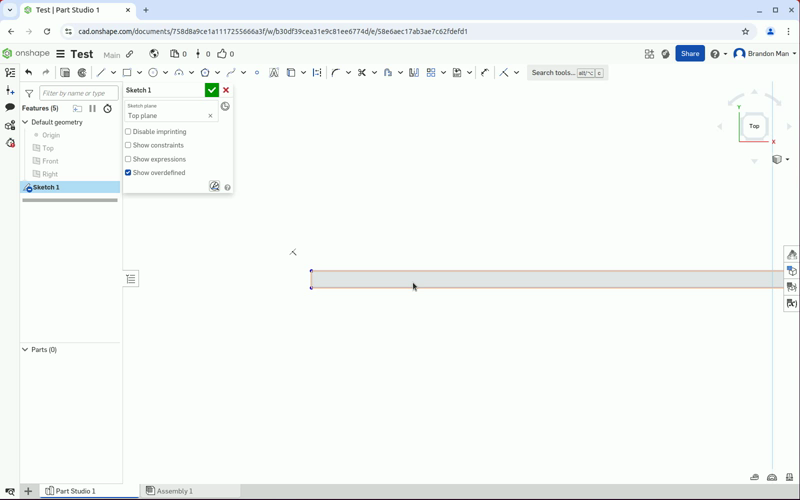
click(413, 282)
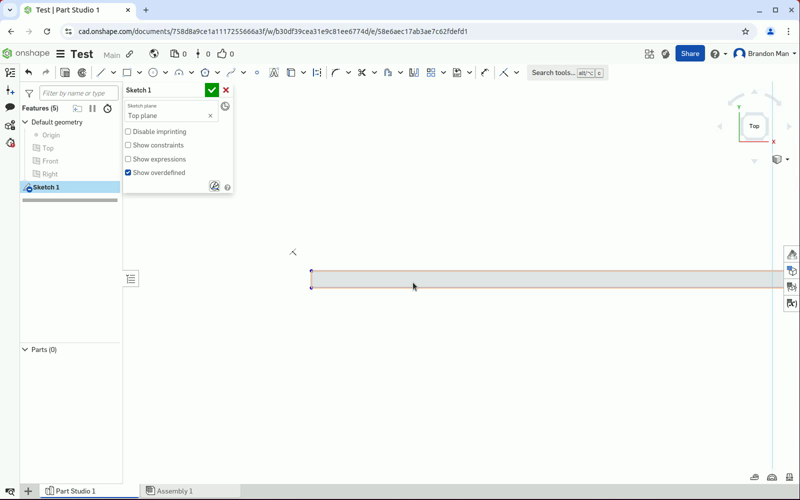
scroll(-6)
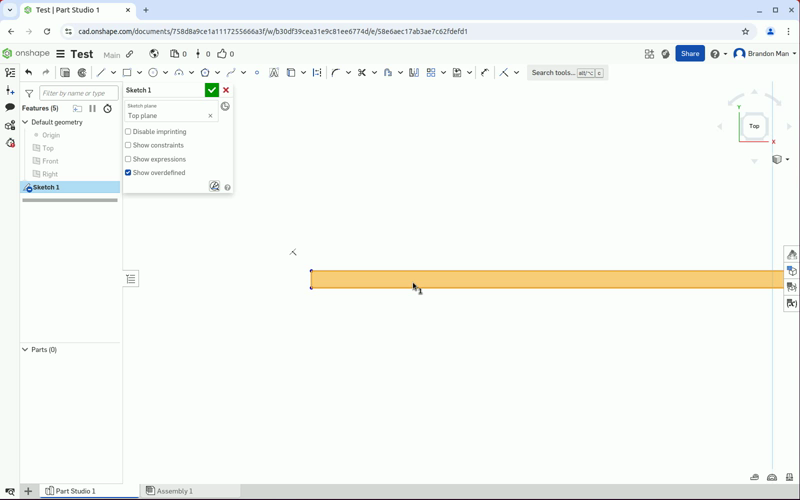
scroll(-6)
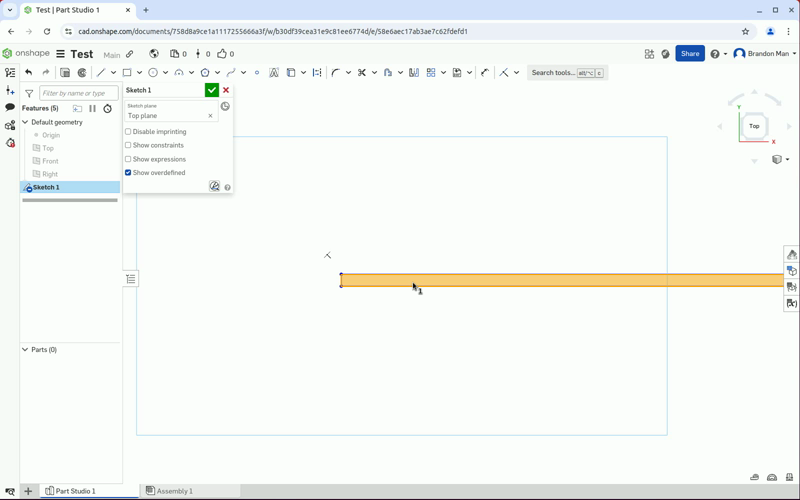
scroll(-6)
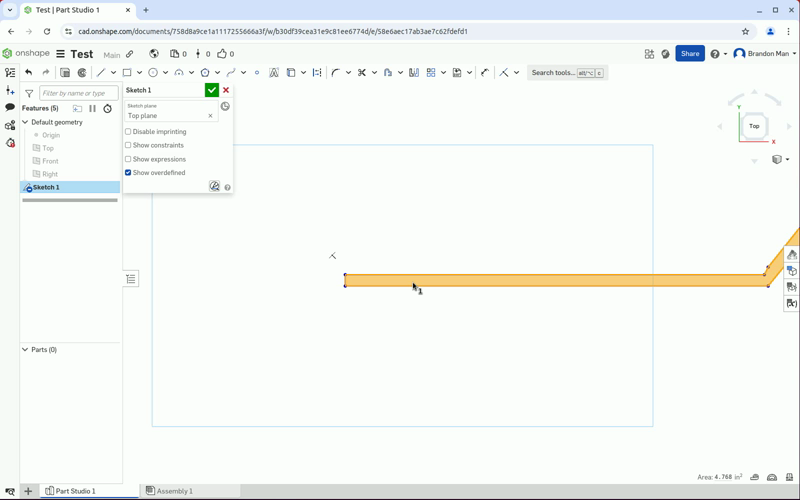
scroll(-6)
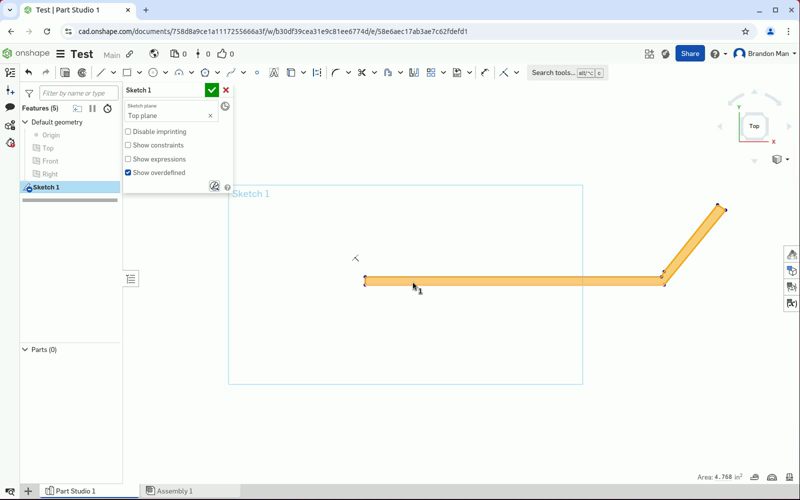
scroll(-6)
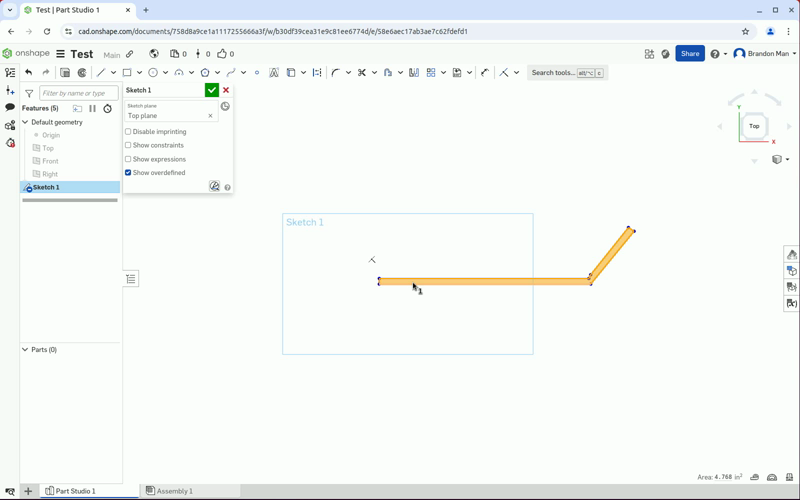
scroll(-6)
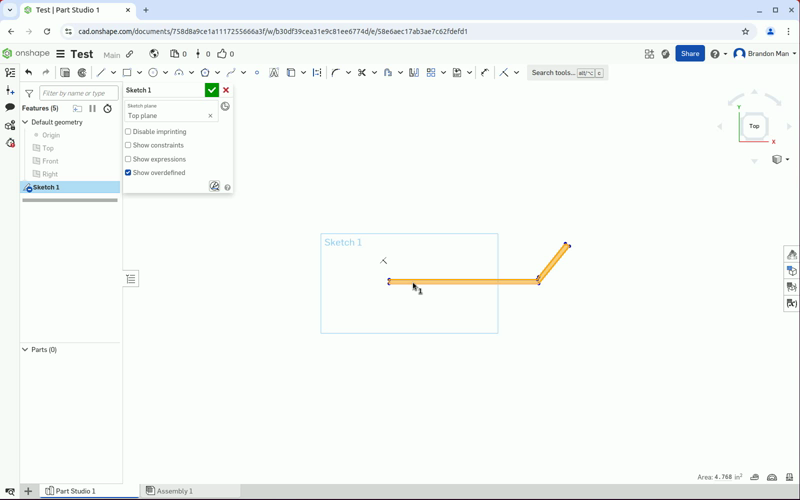
scroll(-6)
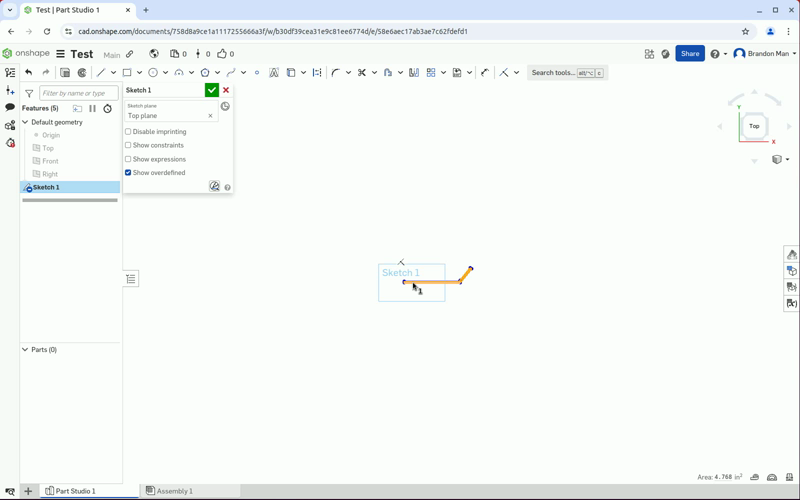
mouse_move(73, 352)
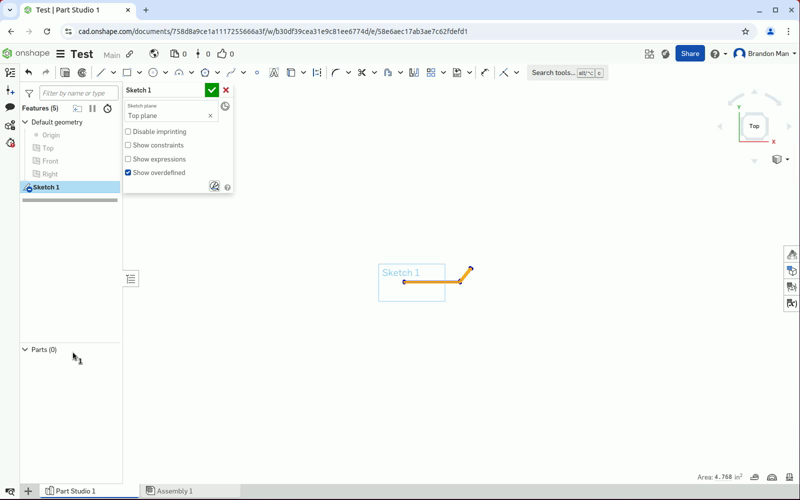
key(shift+y)
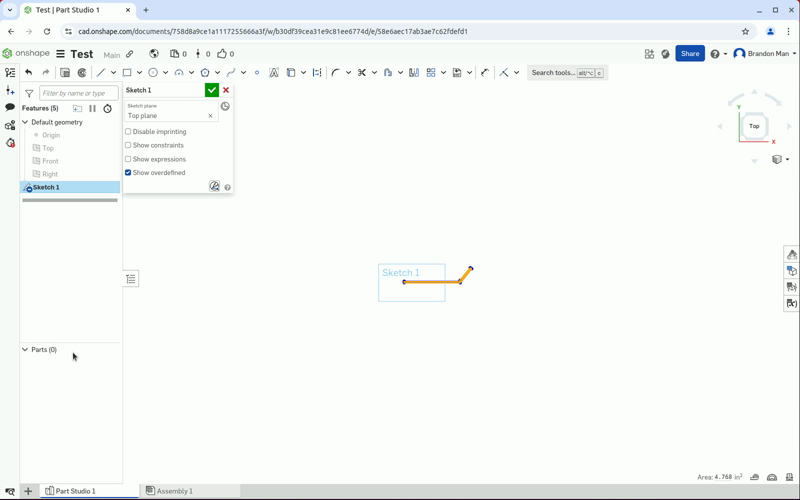
key(shift+e)
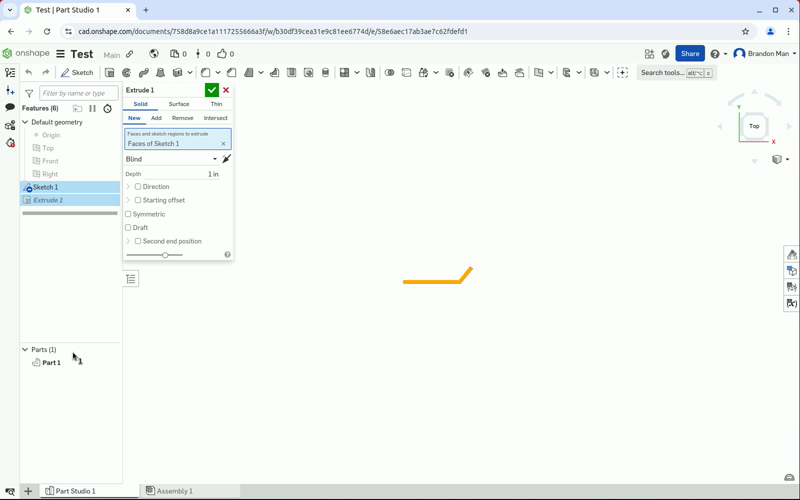
mouse_move(143, 106)
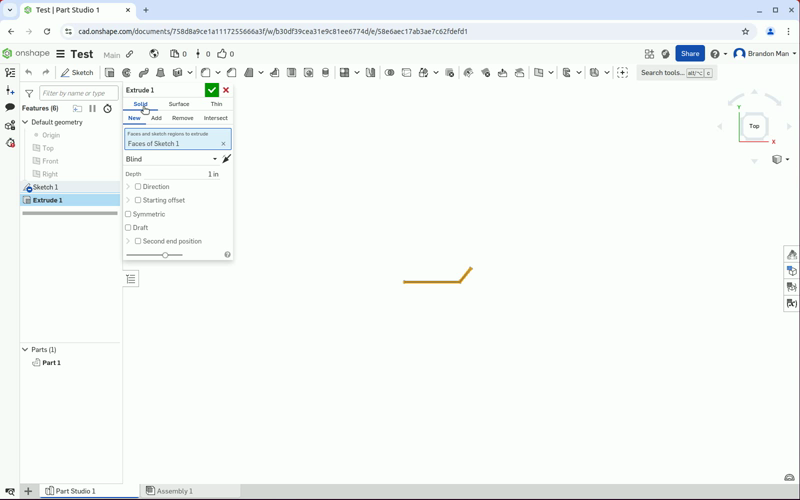
click(143, 106)
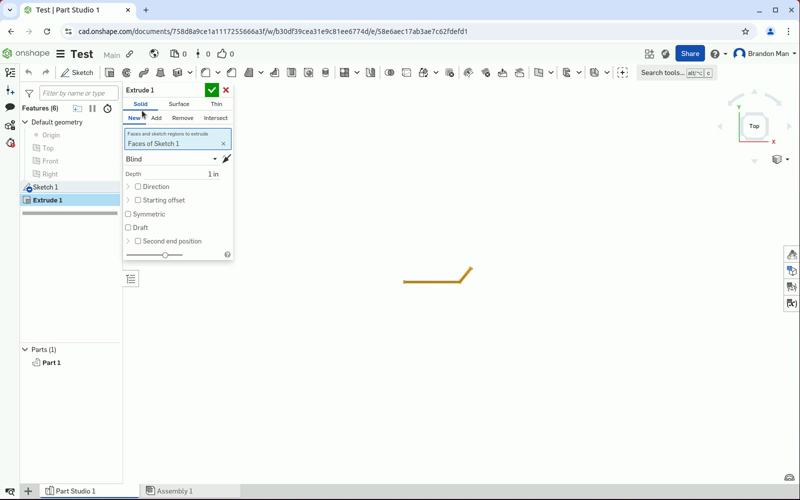
mouse_move(137, 120)
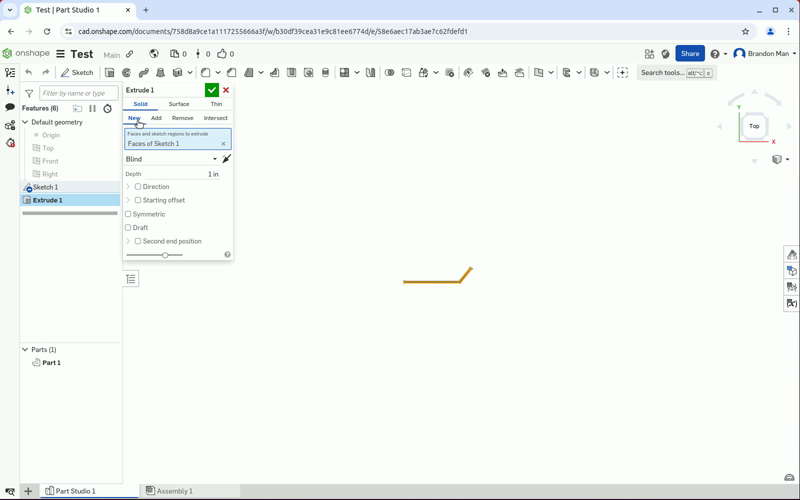
click(137, 120)
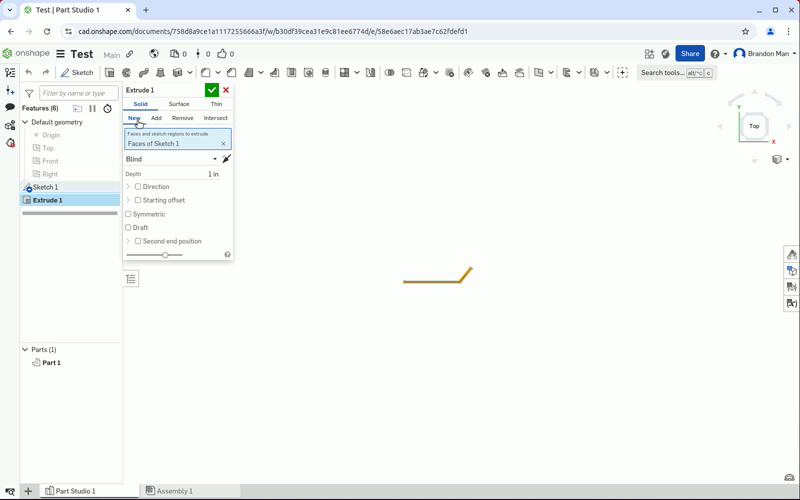
key(tab, 4)
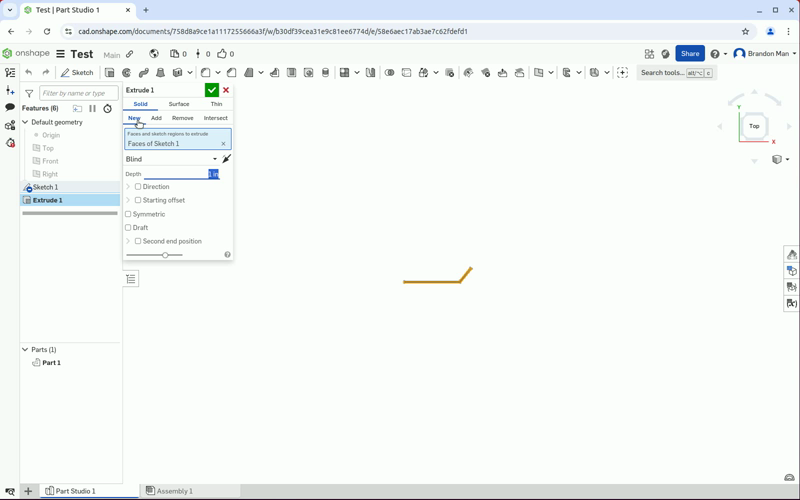
text(9.148)
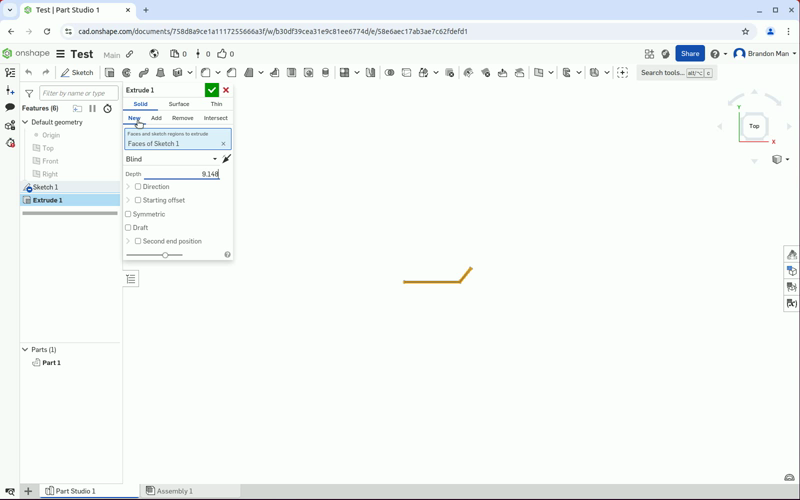
key(tab, 3)
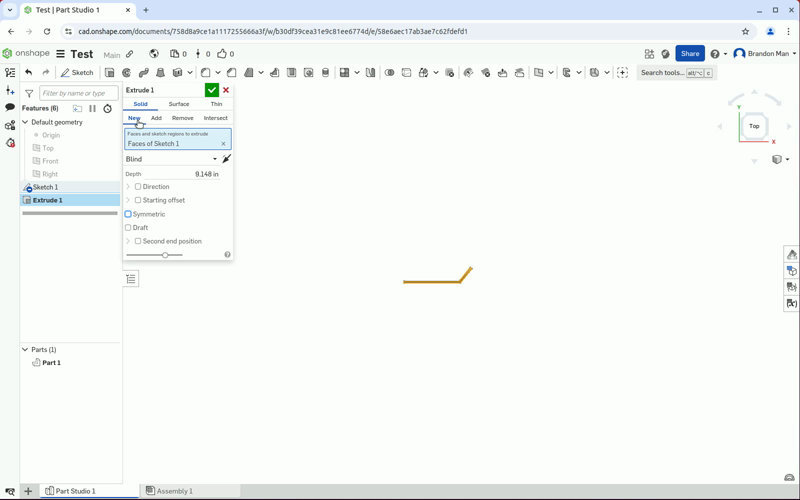
key(space)
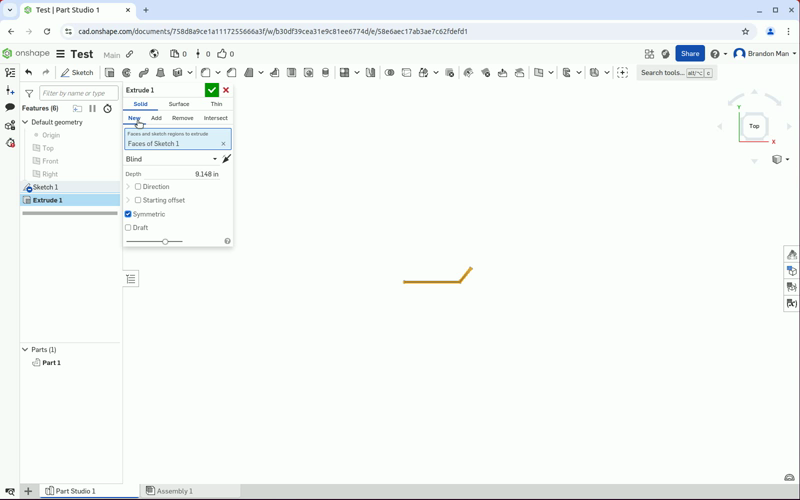
key(enter)
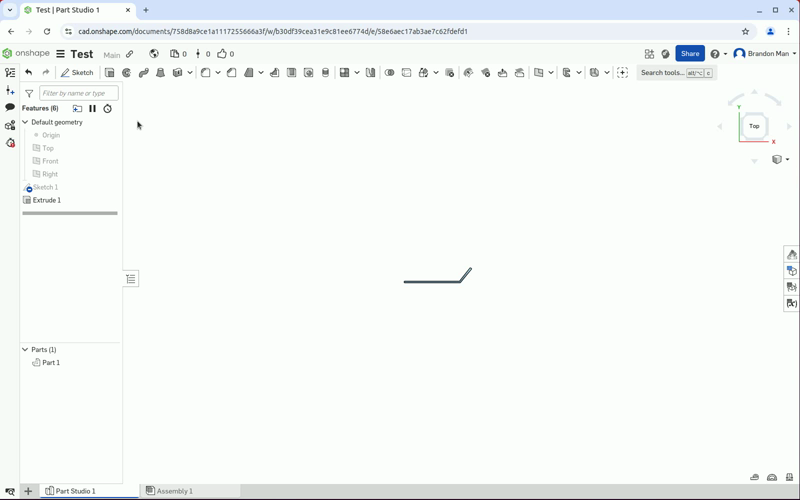
key(shift+h)
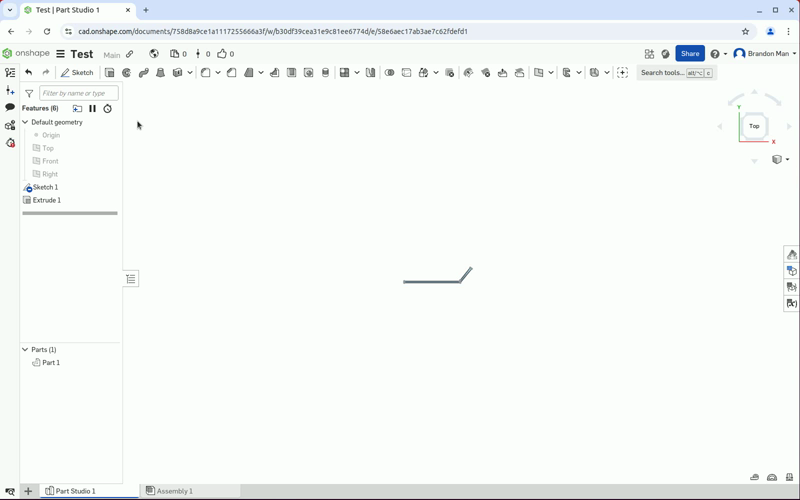
key(shift+h)
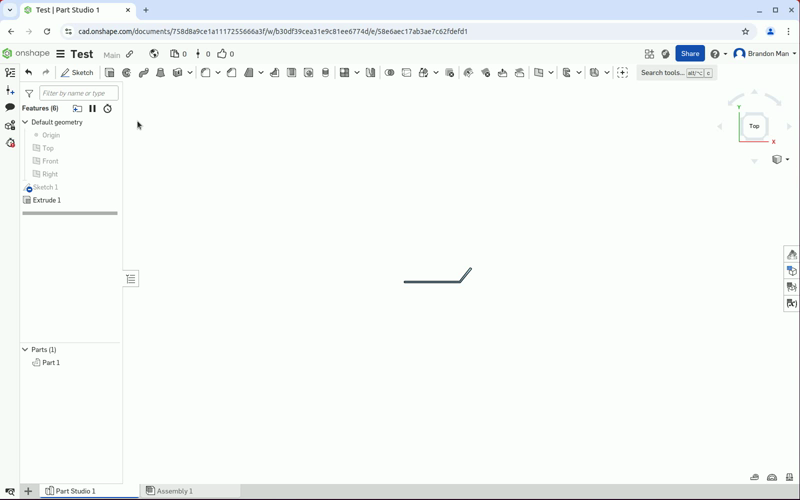
mouse_move(73, 189)
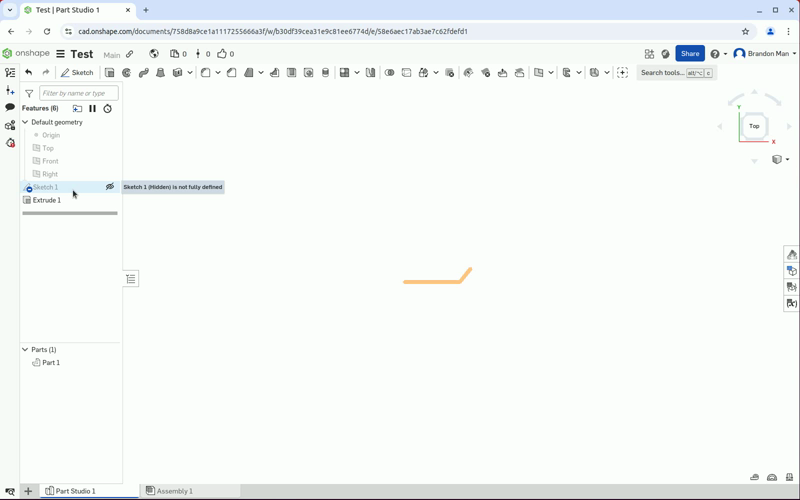
click(73, 189)
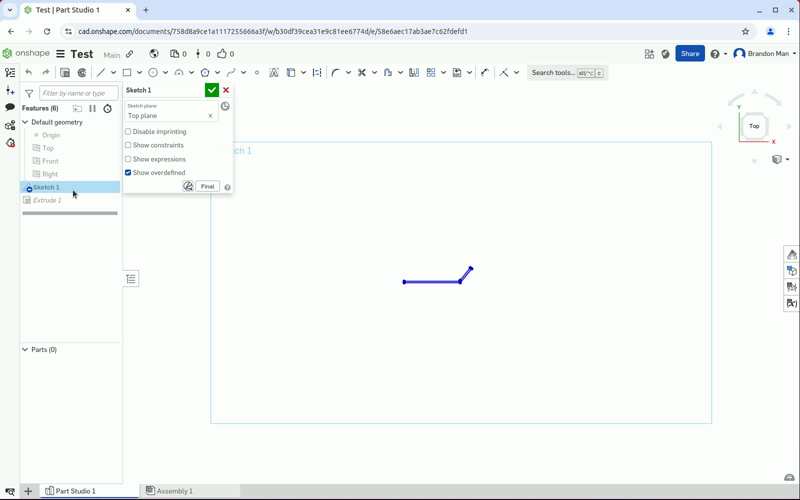
mouse_move(229, 92)
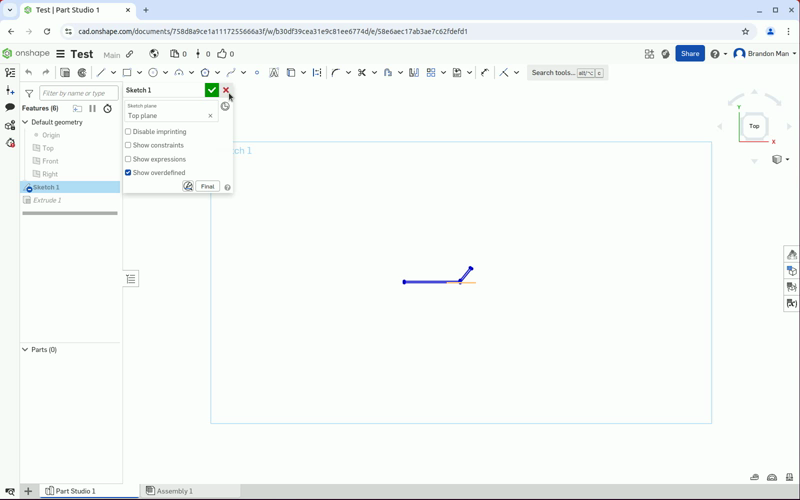
click(229, 92)
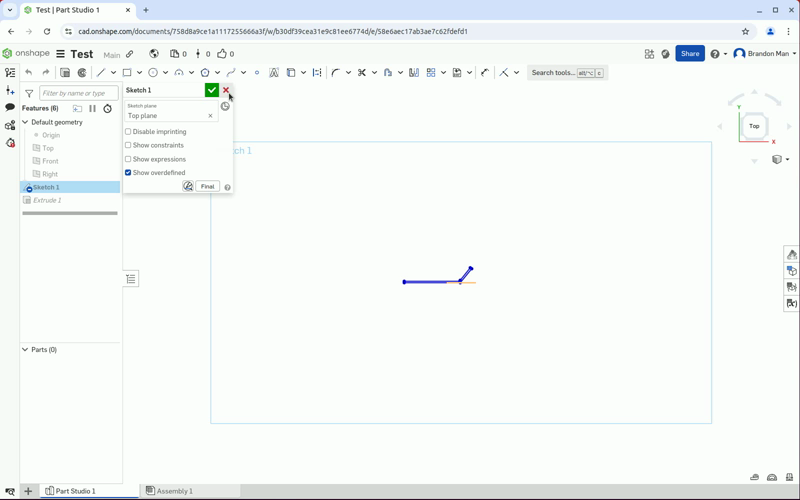
key(shift+s)
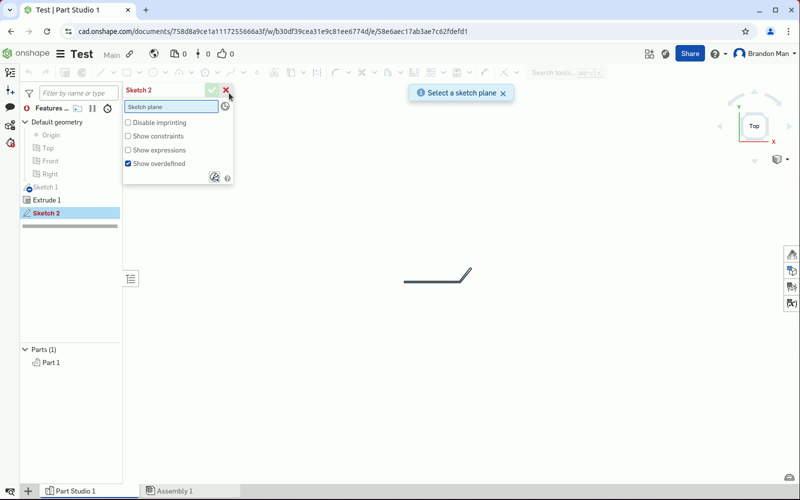
mouse_move(73, 150)
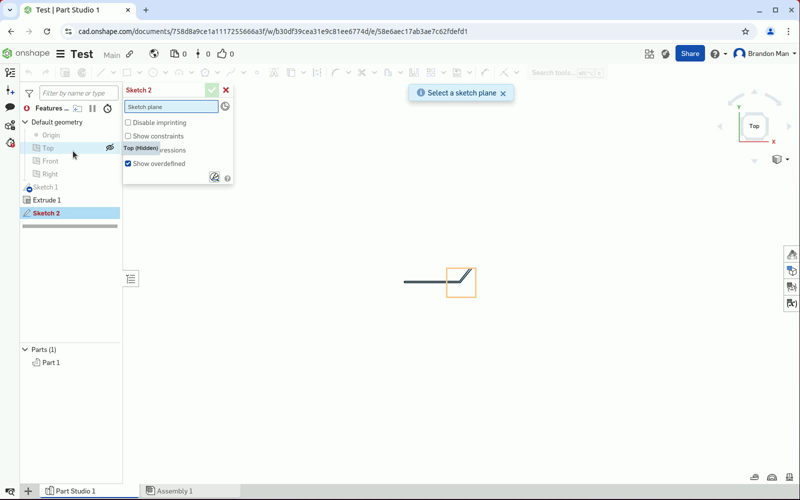
click(73, 150)
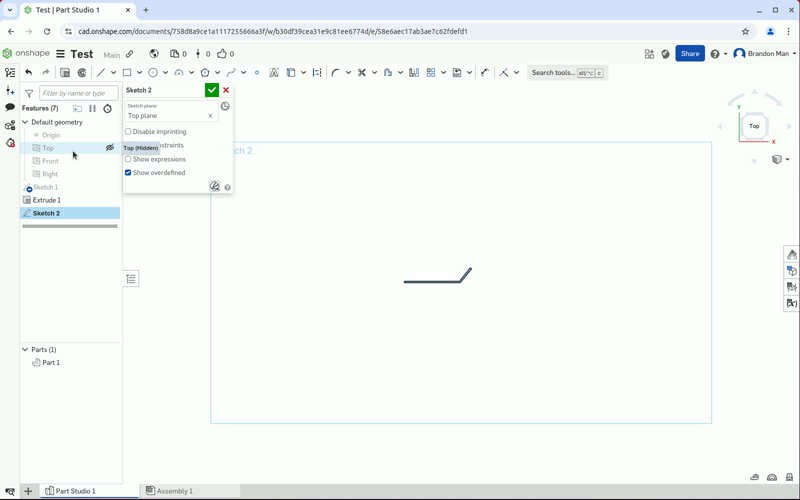
mouse_move(73, 352)
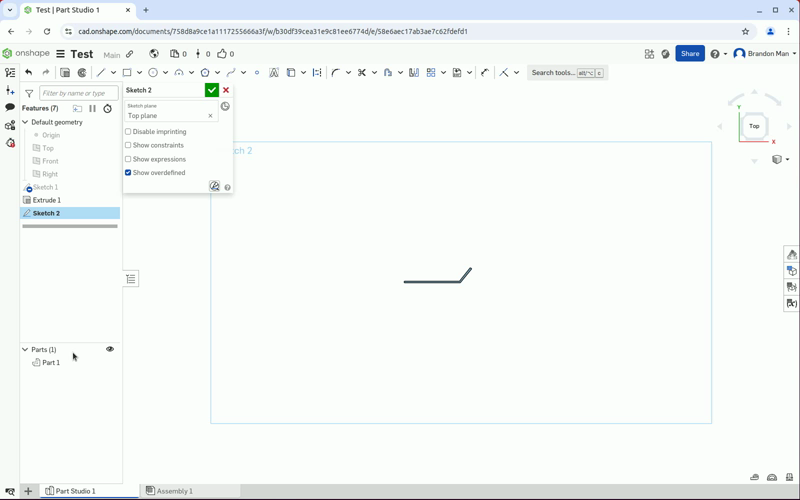
key(y)
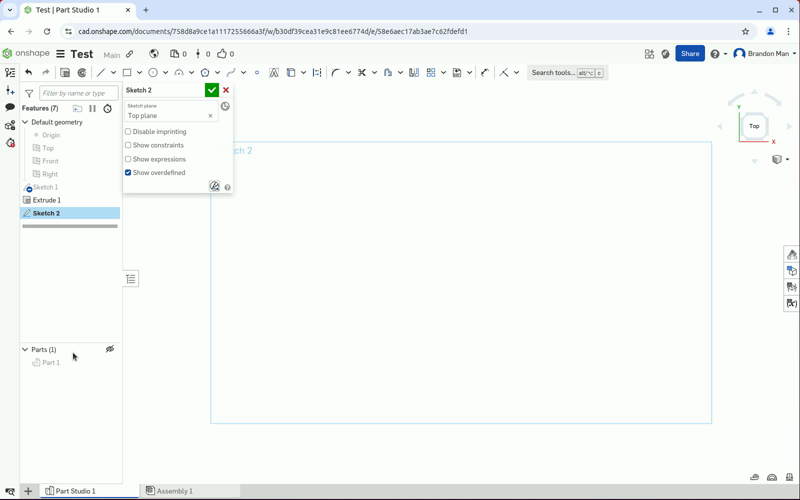
key(l)
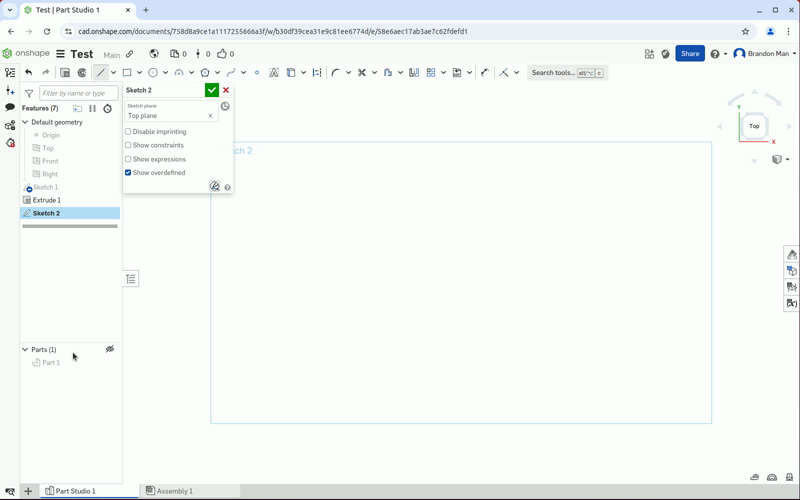
key_down(shift)
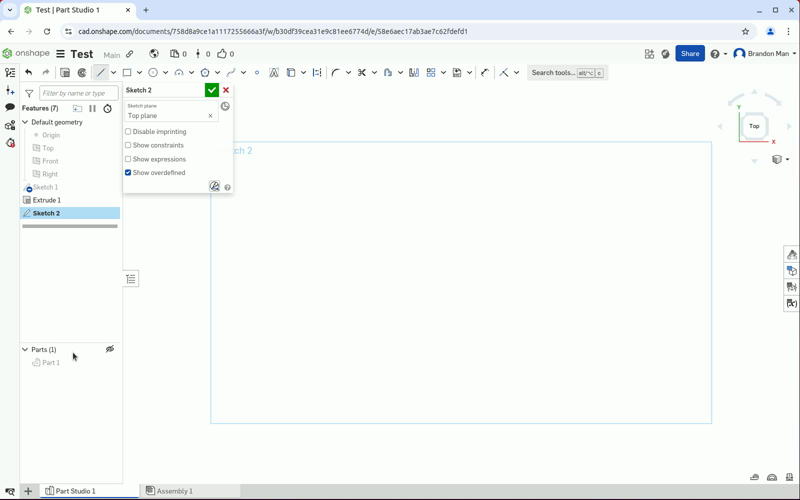
mouse_move(396, 395)
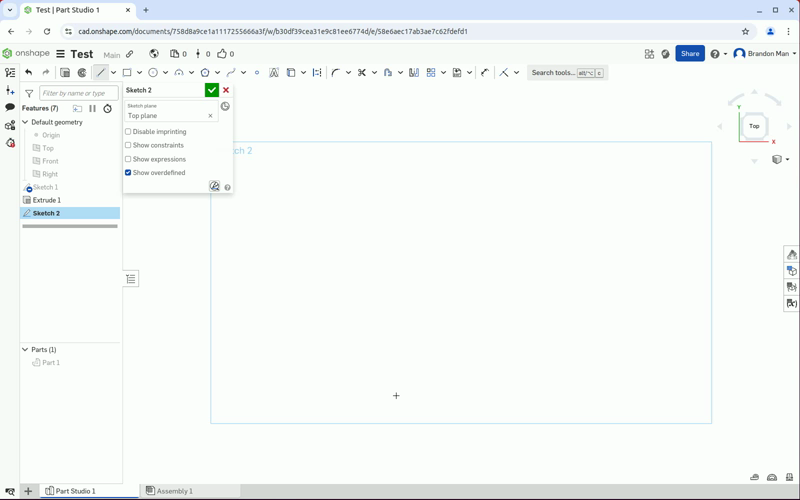
click(396, 395)
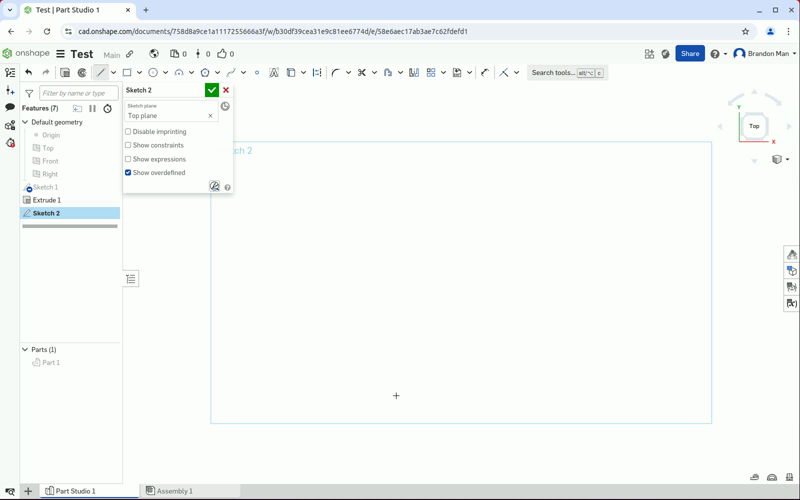
key_up(shift)
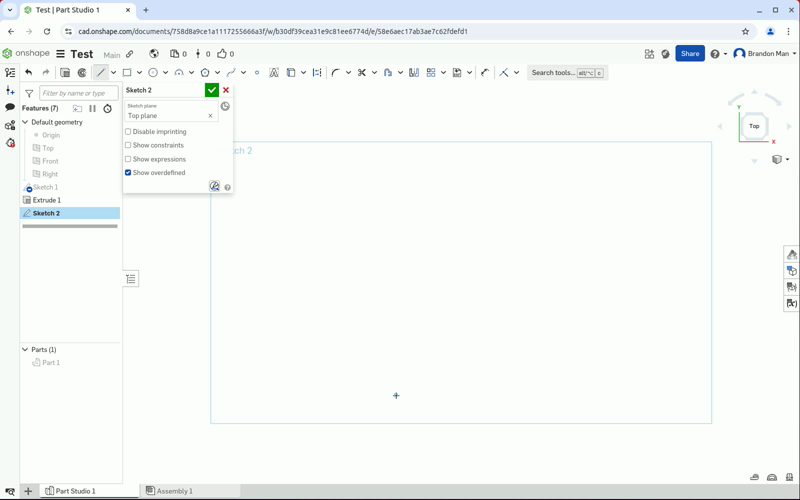
key_down(shift)
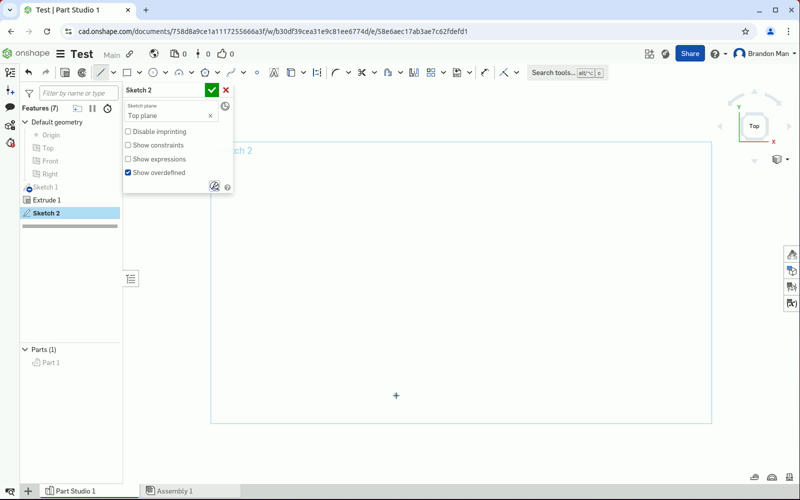
mouse_move(426, 395)
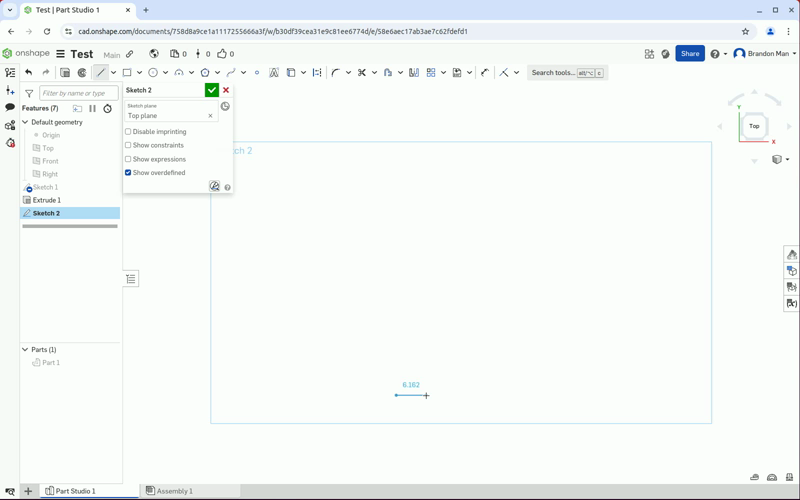
mouse_move(404, 395)
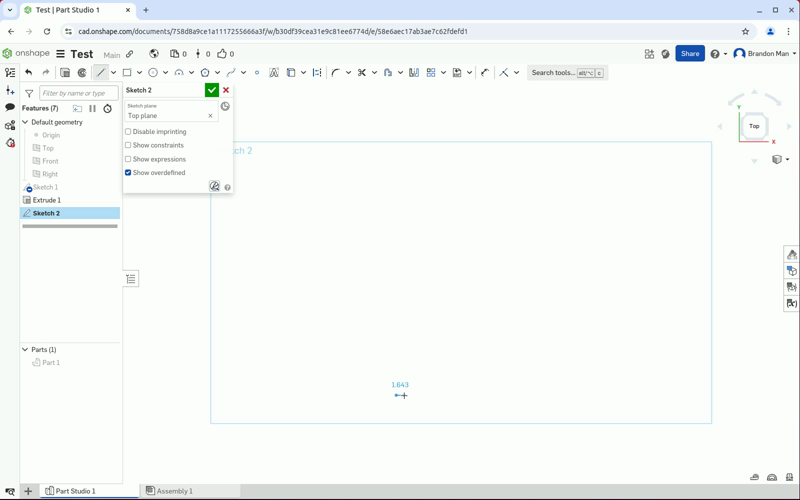
click(404, 395)
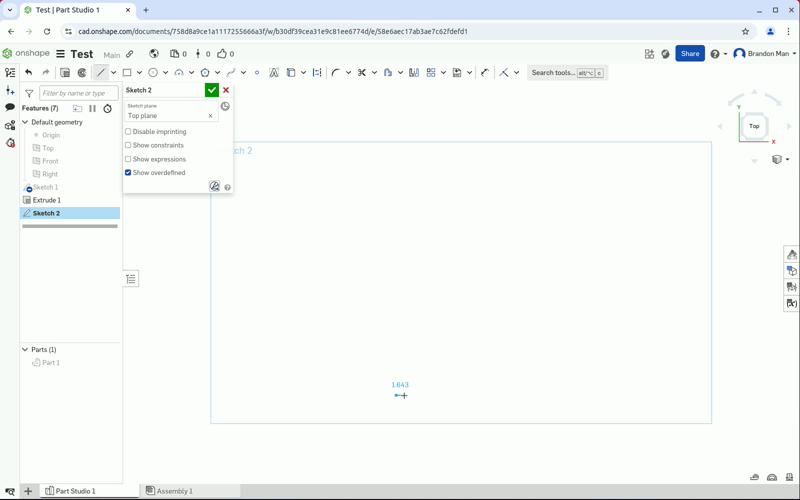
key_up(shift)
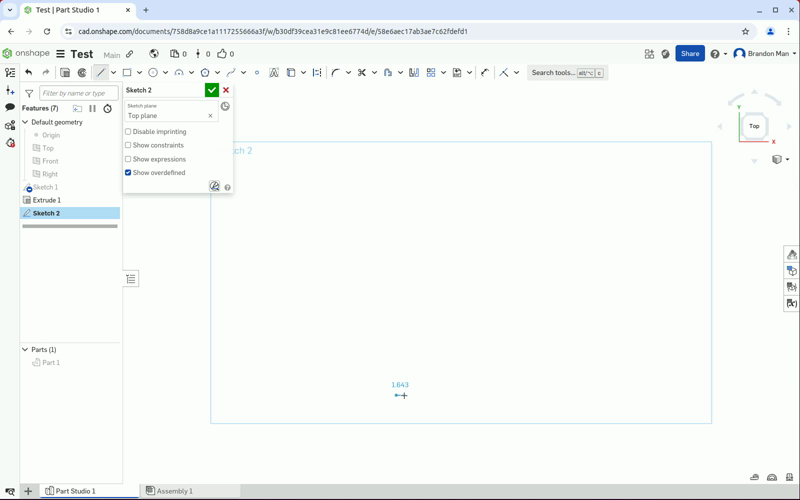
key_down(shift)
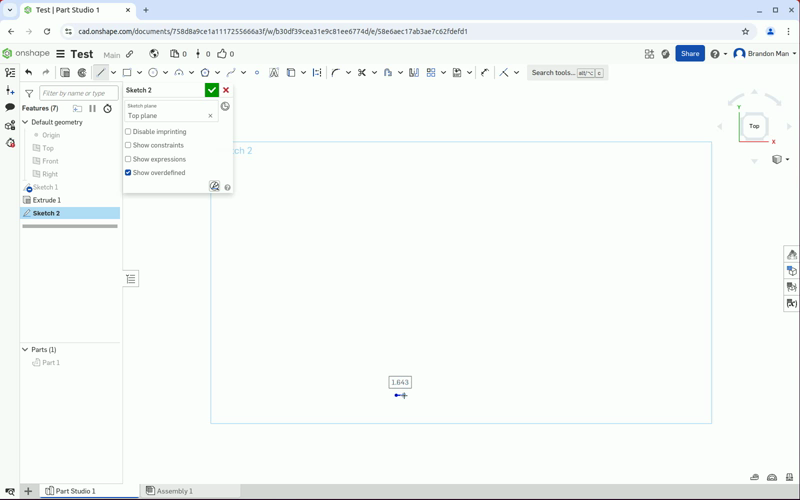
mouse_move(404, 281)
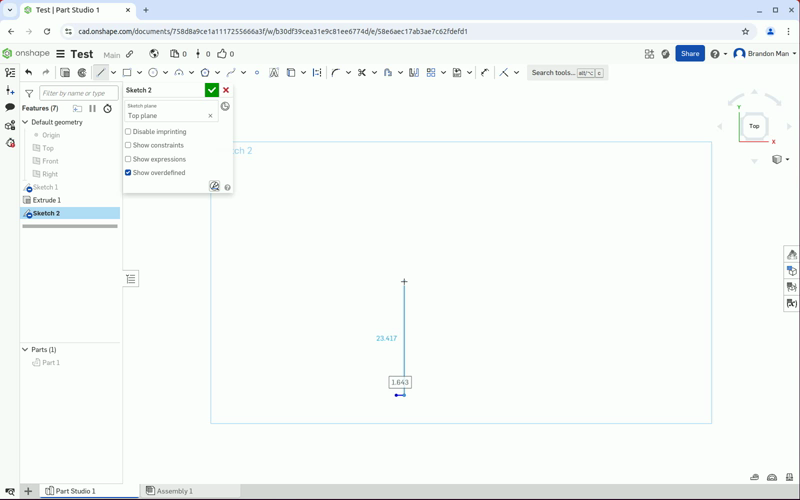
click(404, 281)
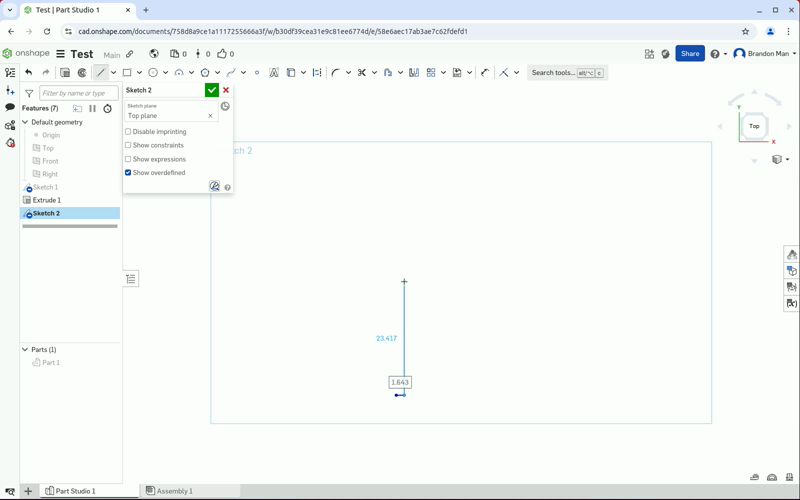
key_up(shift)
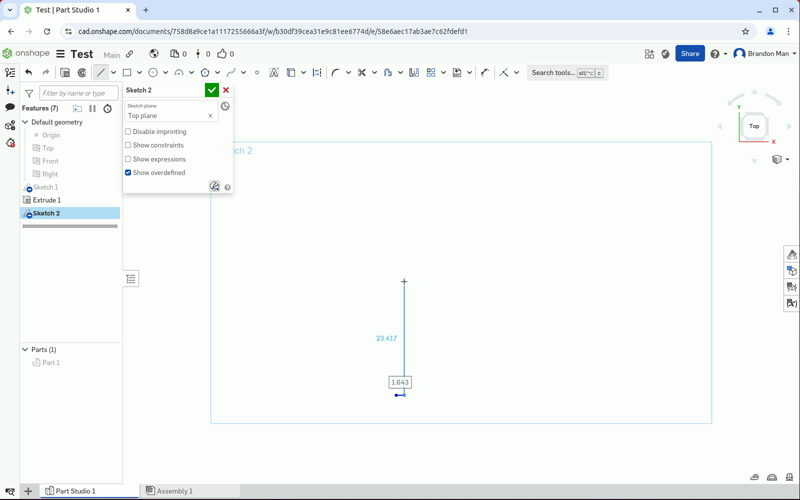
key_down(shift)
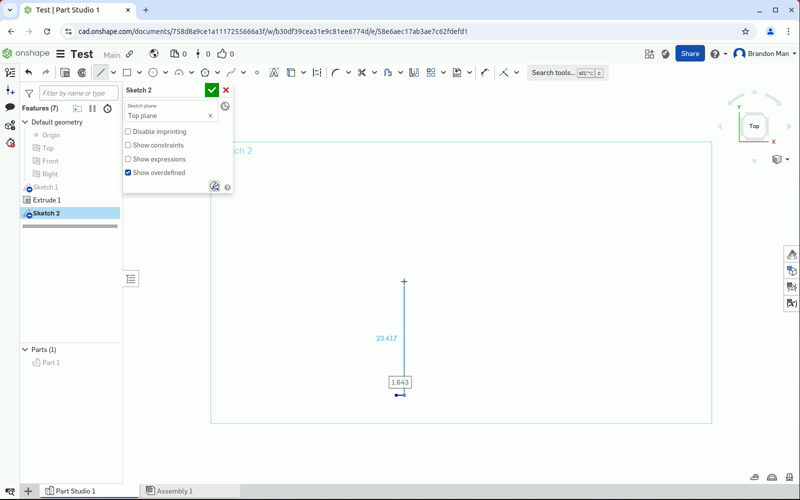
mouse_move(434, 281)
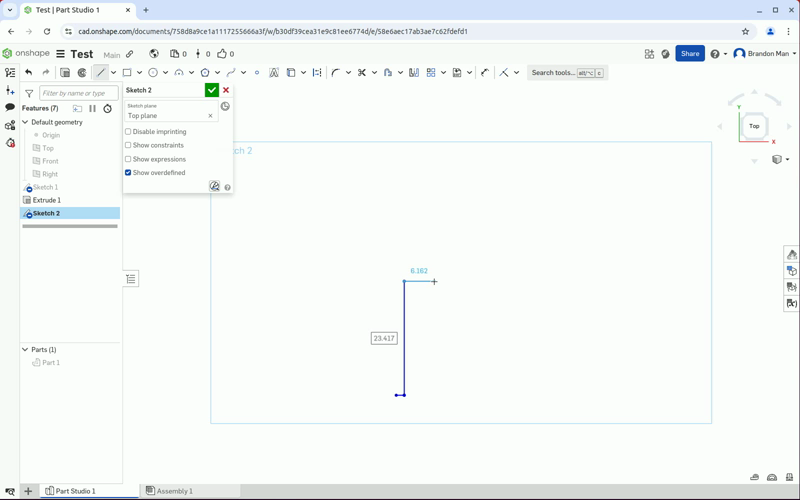
mouse_move(459, 281)
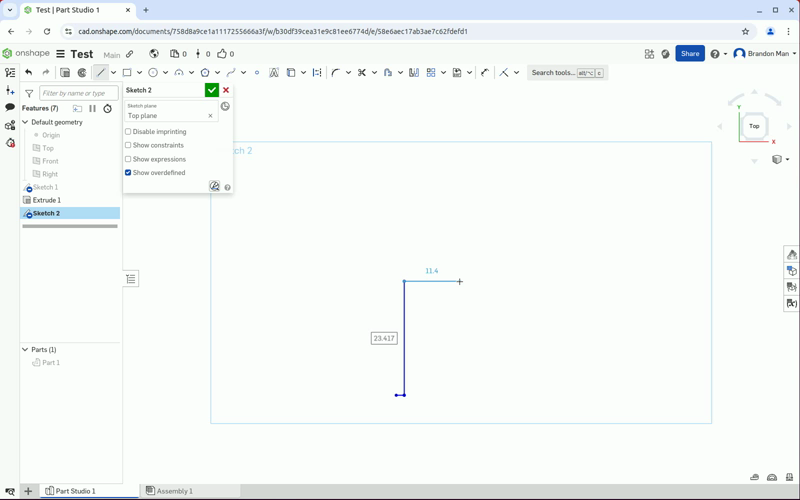
click(459, 281)
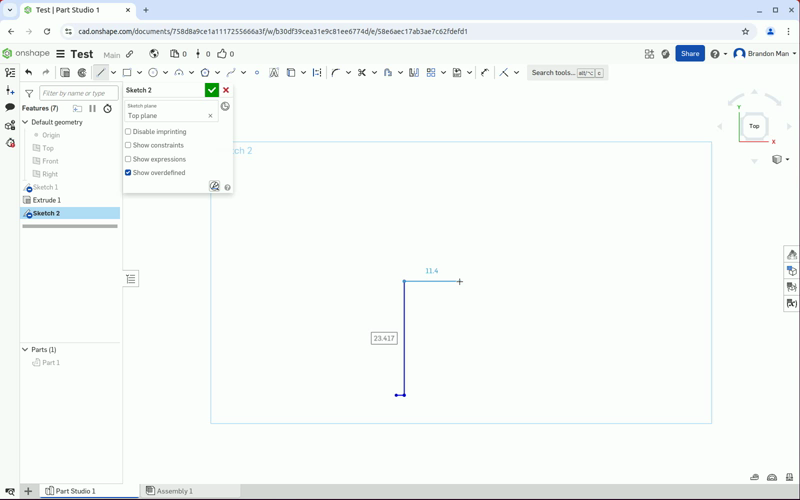
key_up(shift)
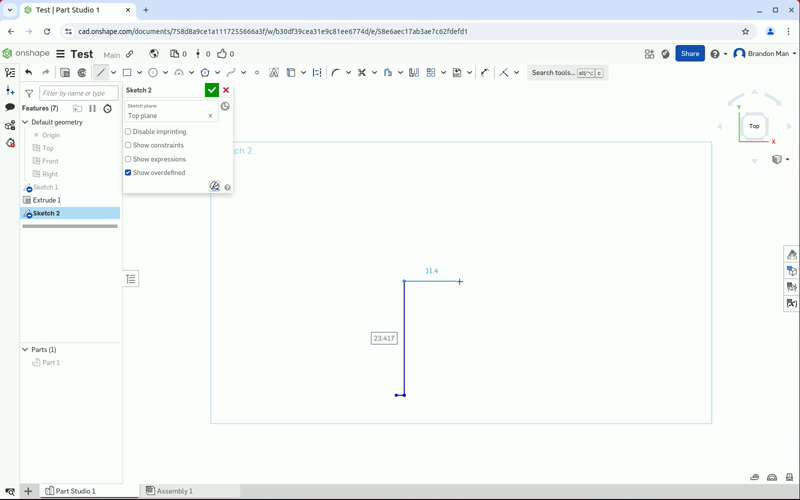
key_down(shift)
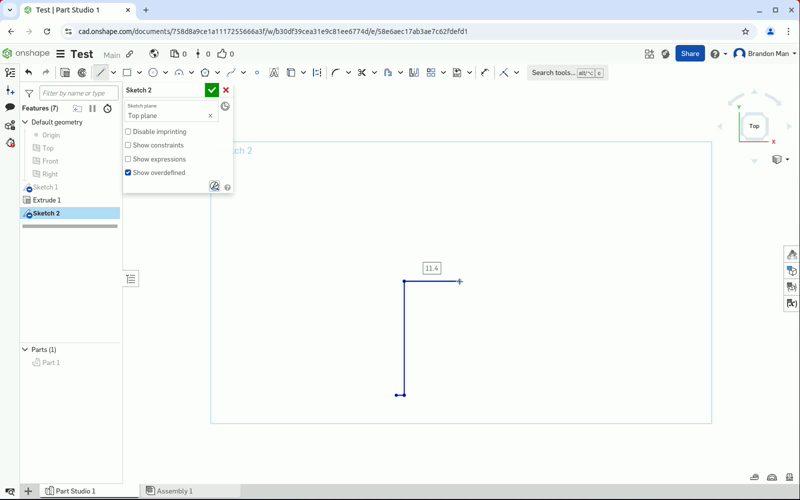
mouse_move(489, 281)
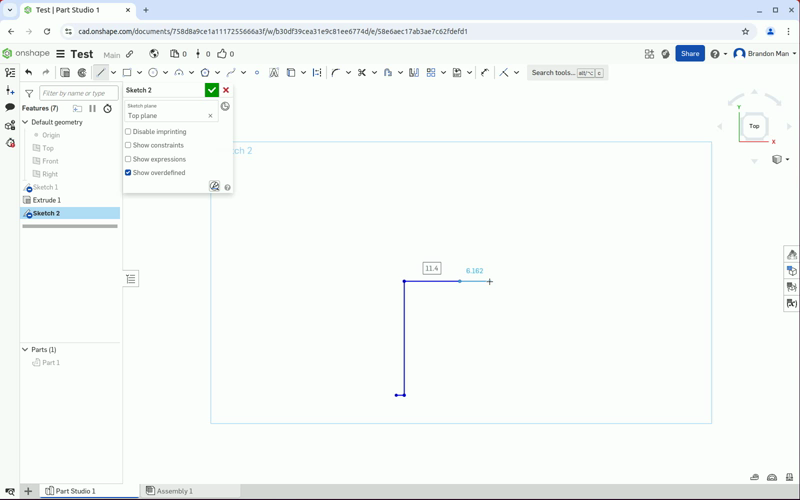
mouse_move(459, 272)
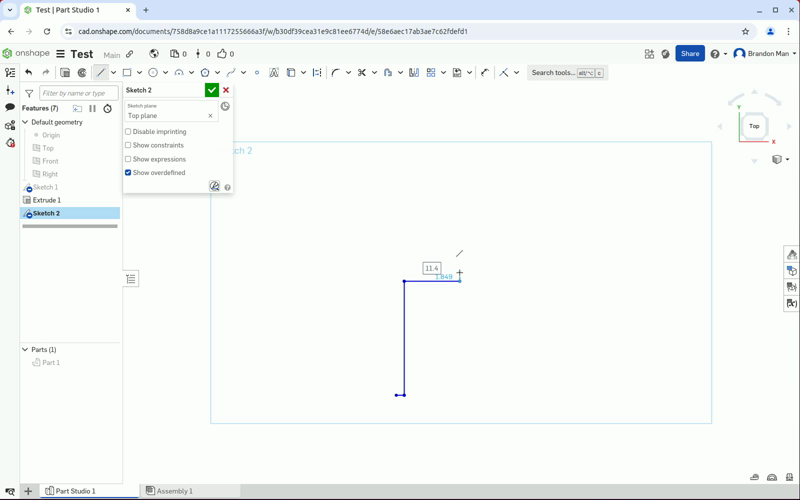
click(459, 272)
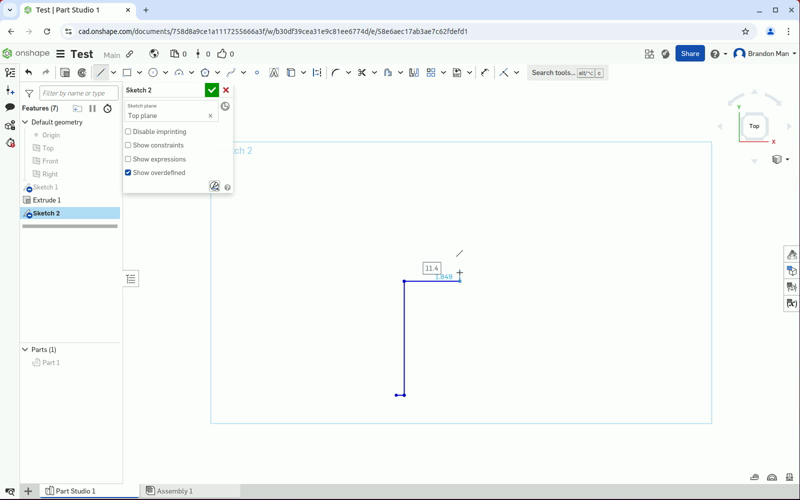
key_up(shift)
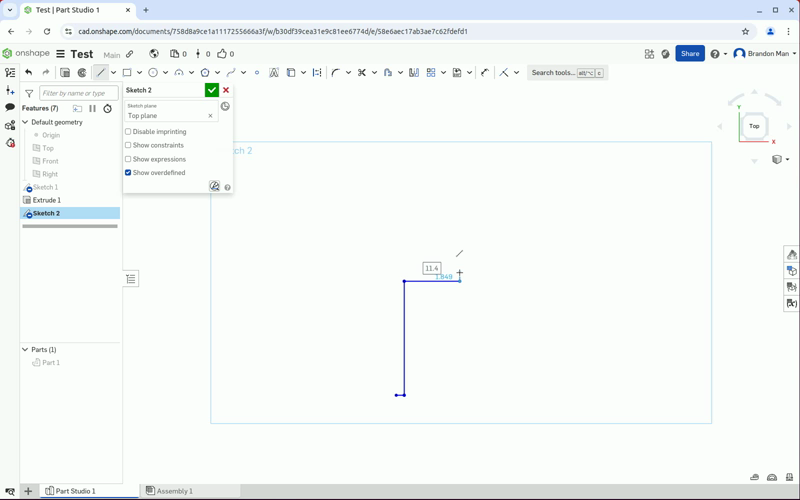
key_down(shift)
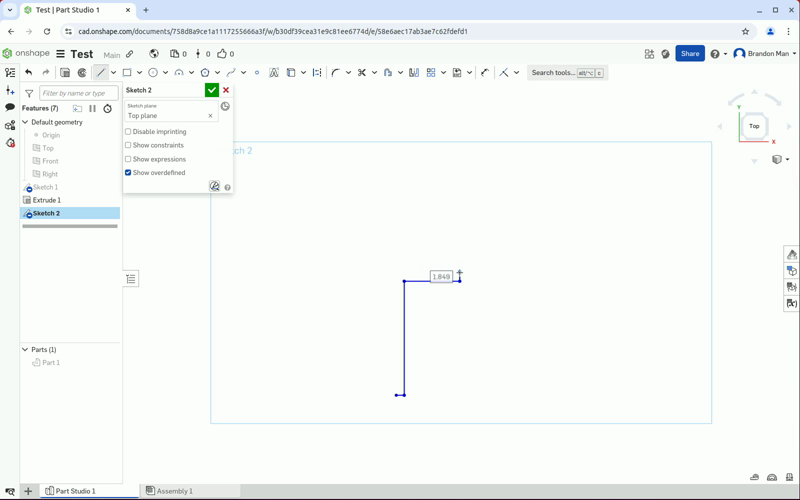
mouse_move(396, 272)
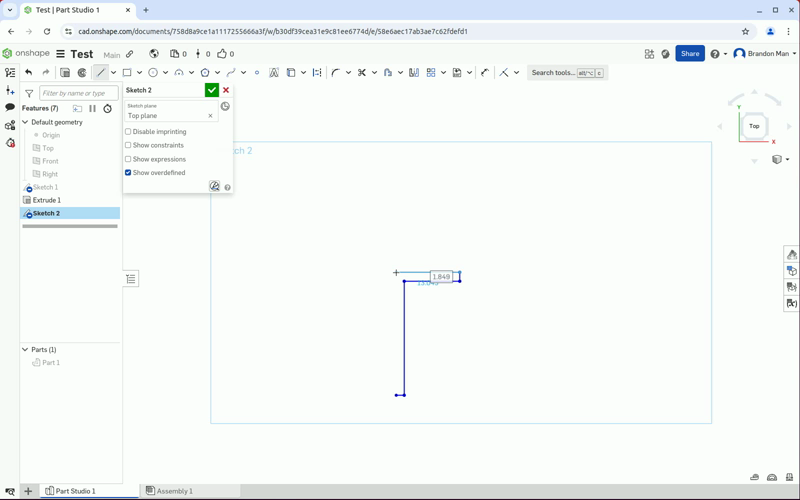
click(396, 272)
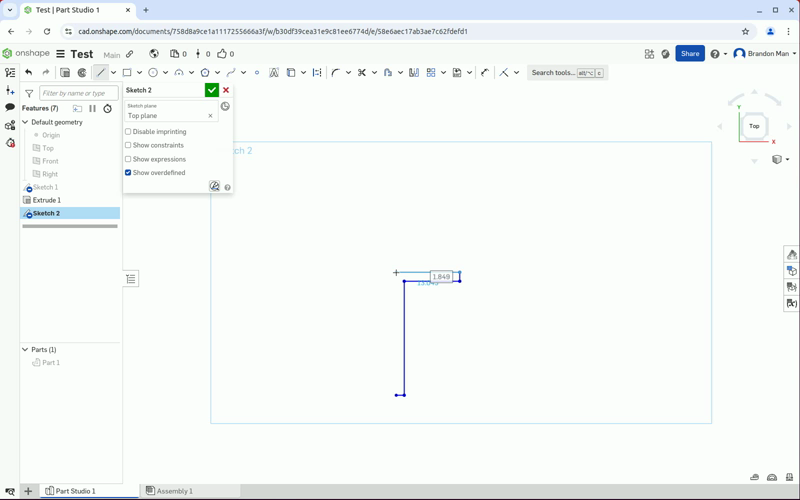
key_up(shift)
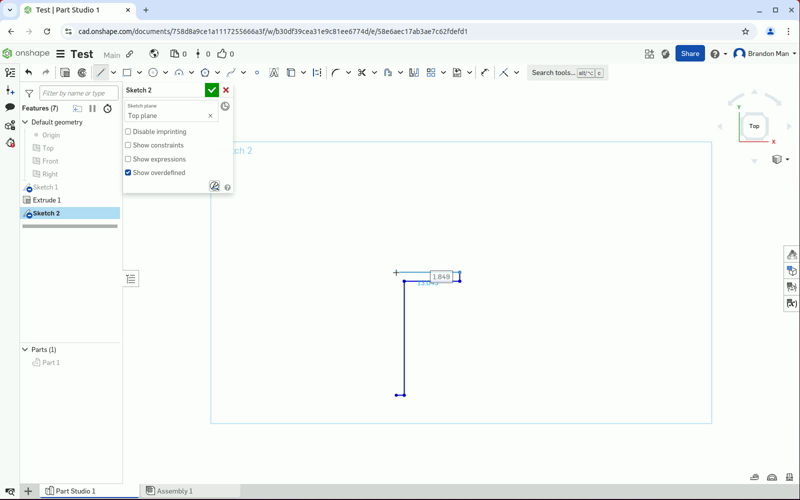
key_down(shift)
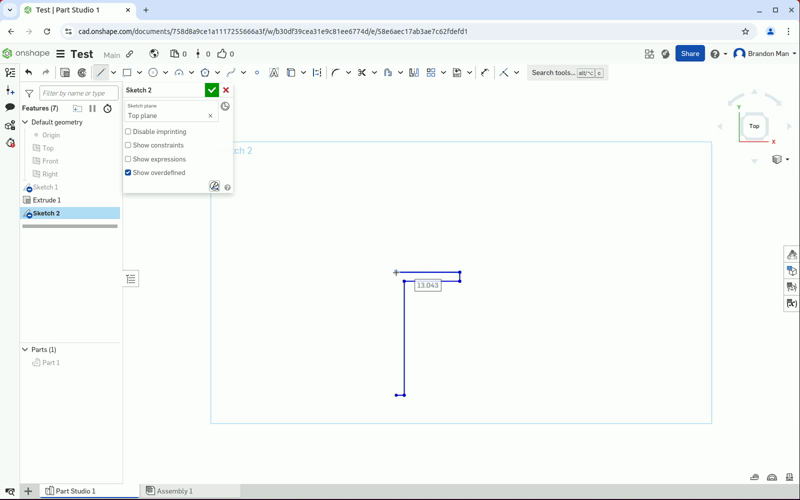
mouse_move(396, 395)
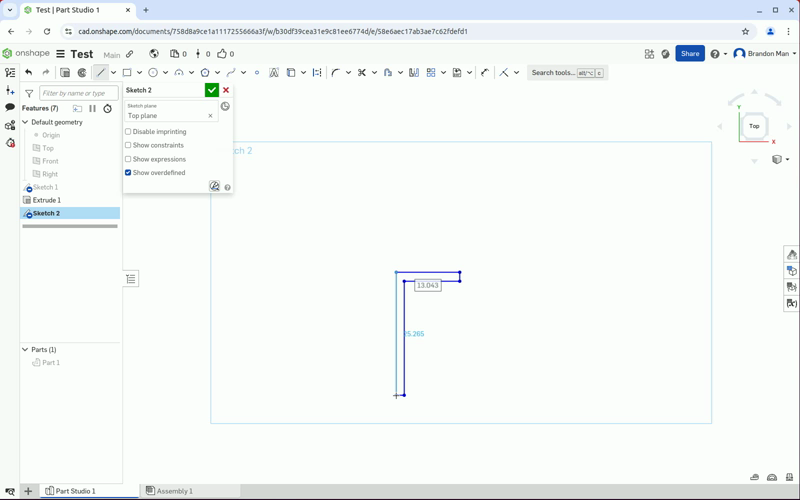
key_up(shift)
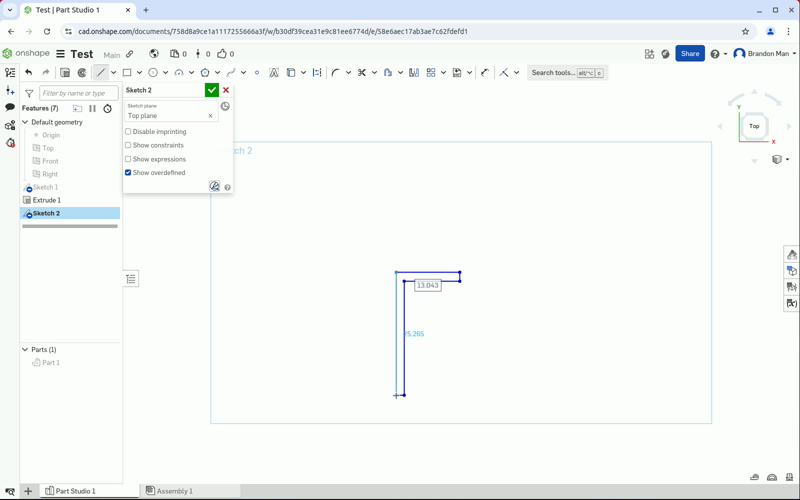
click(396, 395)
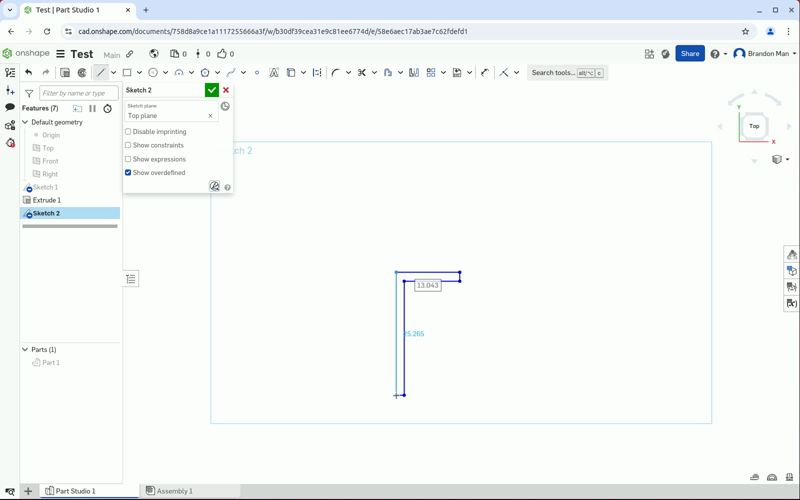
key(esc)
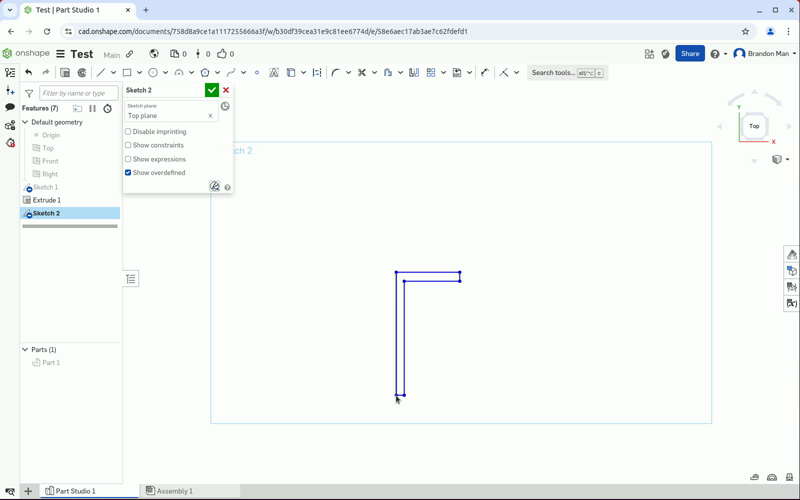
mouse_move(403, 295)
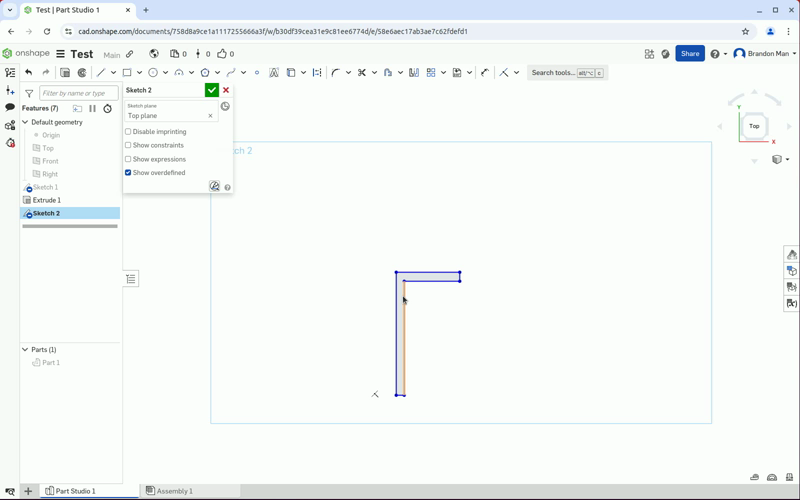
scroll(6)
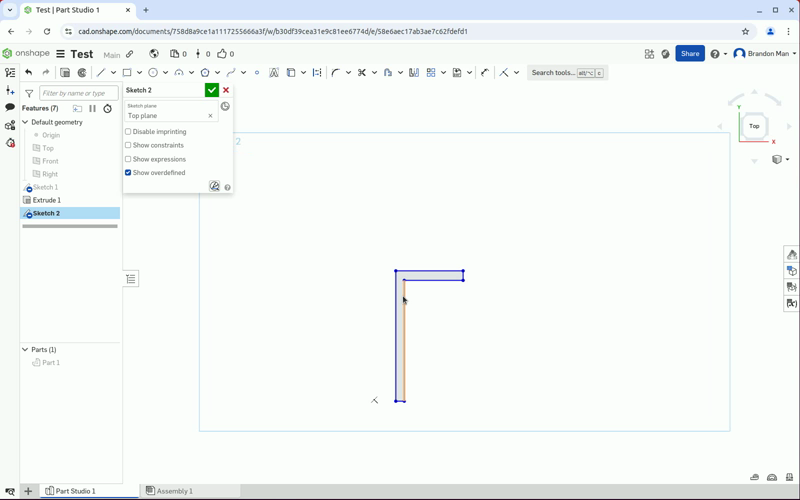
scroll(6)
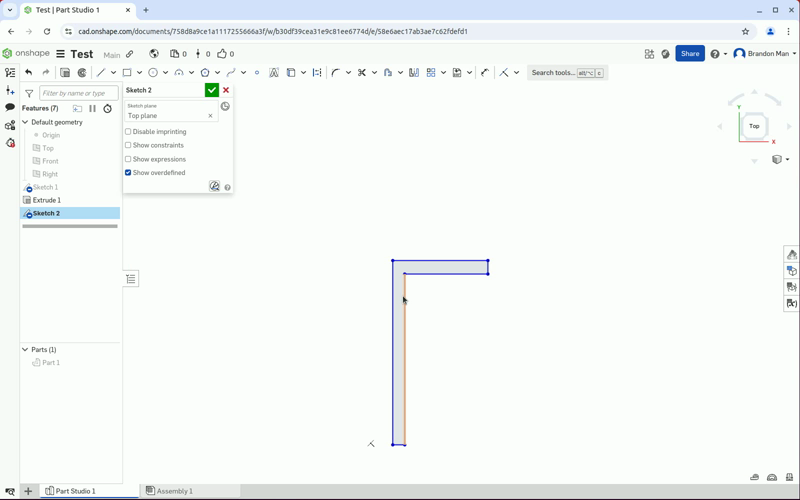
scroll(6)
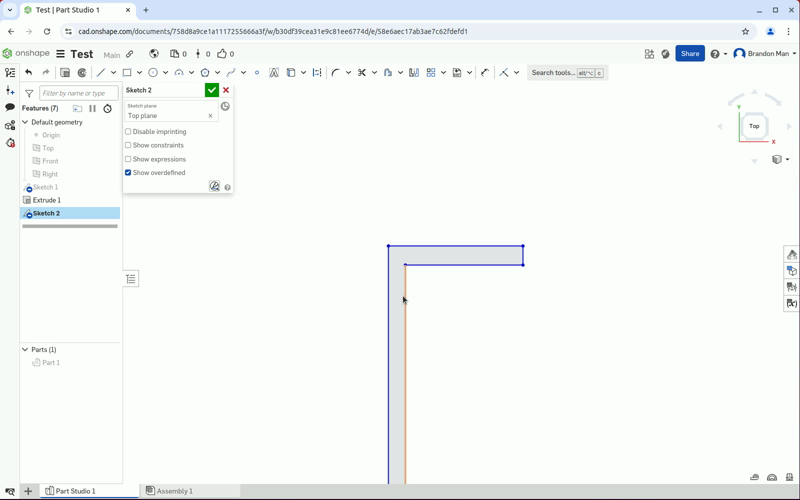
scroll(6)
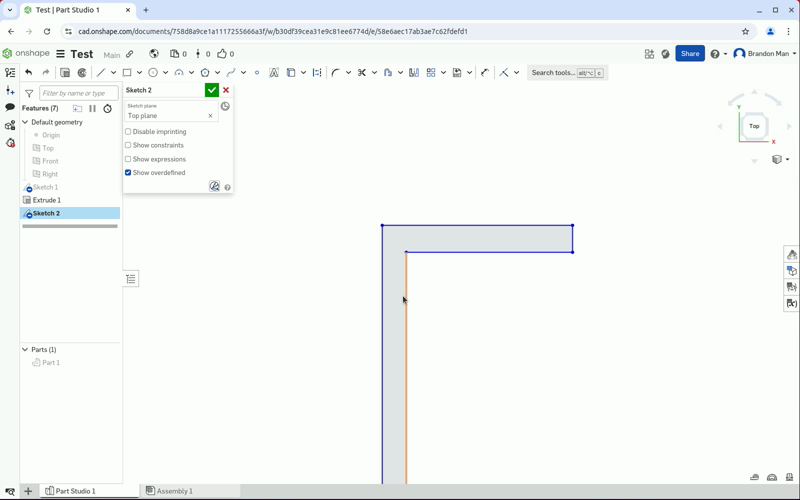
scroll(6)
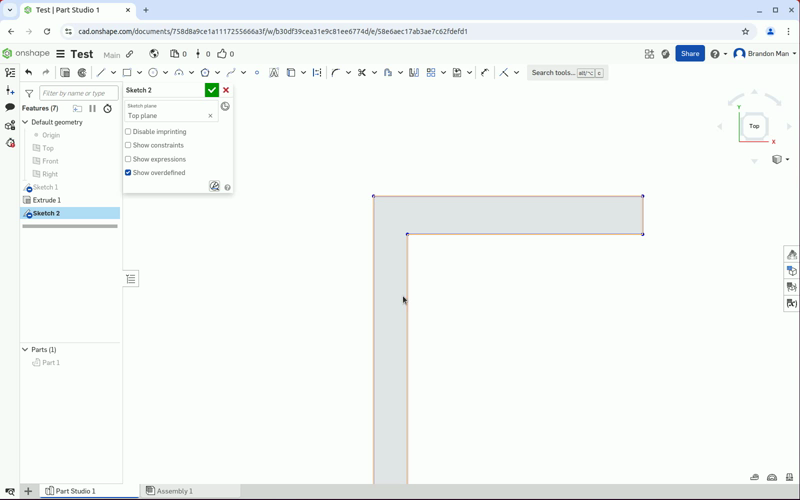
scroll(6)
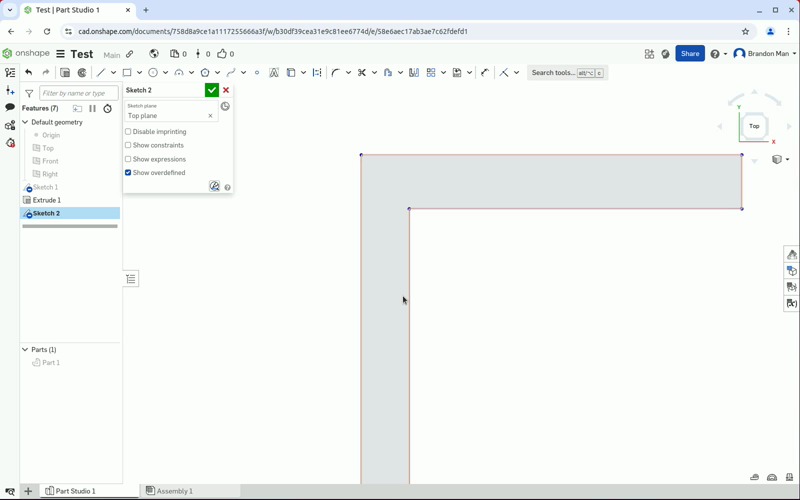
scroll(6)
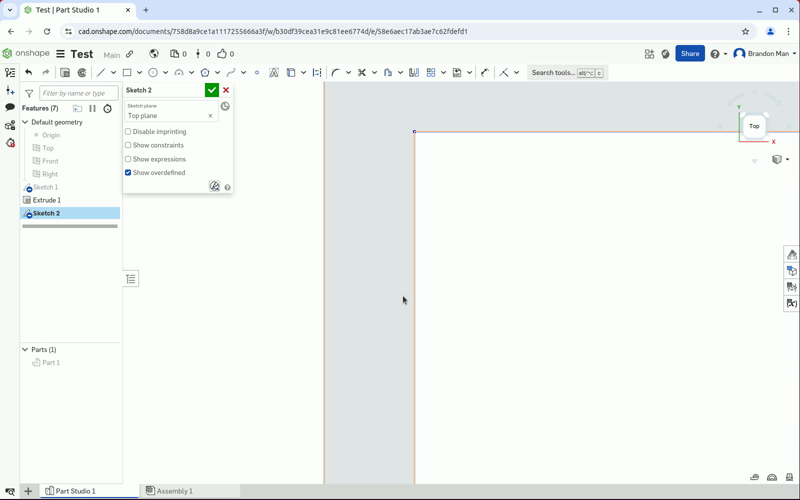
click(403, 295)
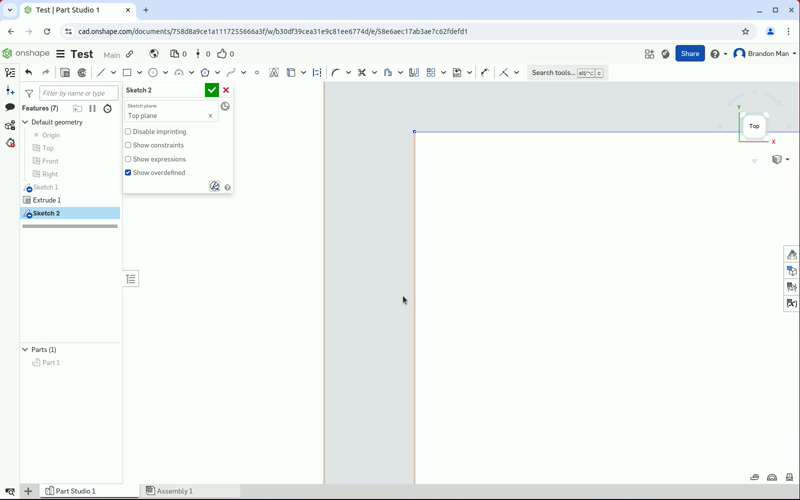
scroll(-6)
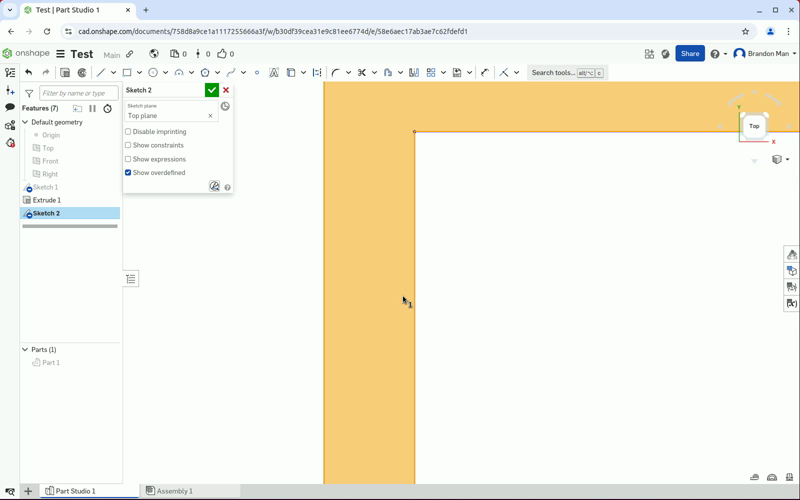
scroll(-6)
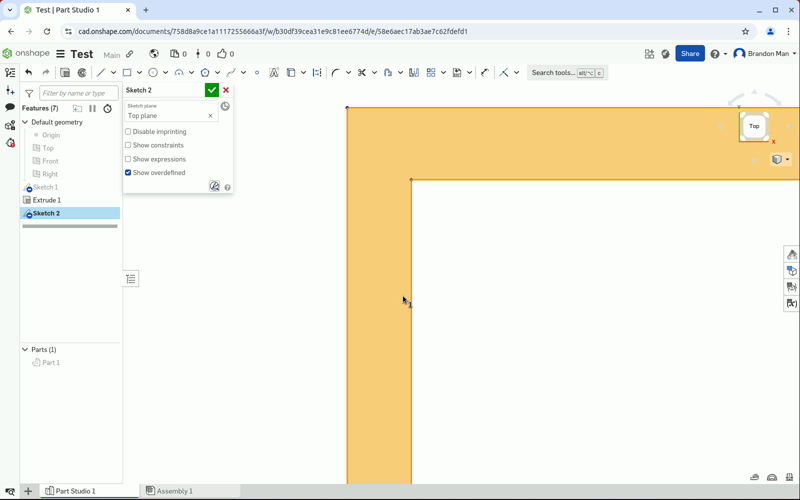
scroll(-6)
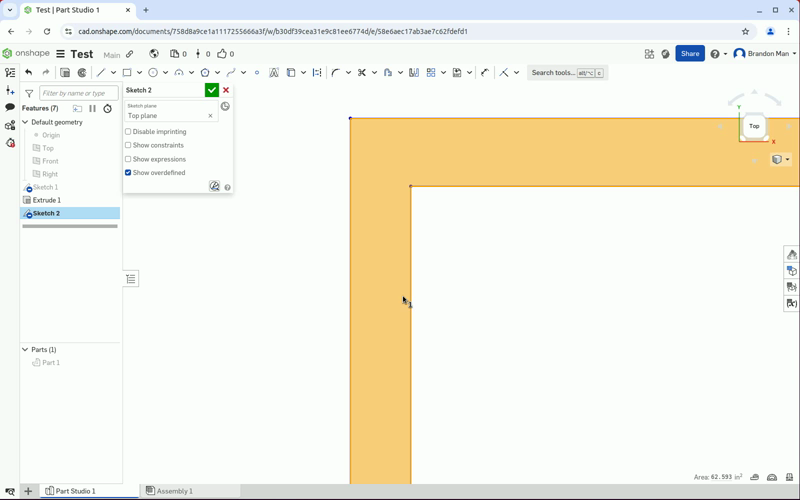
scroll(-6)
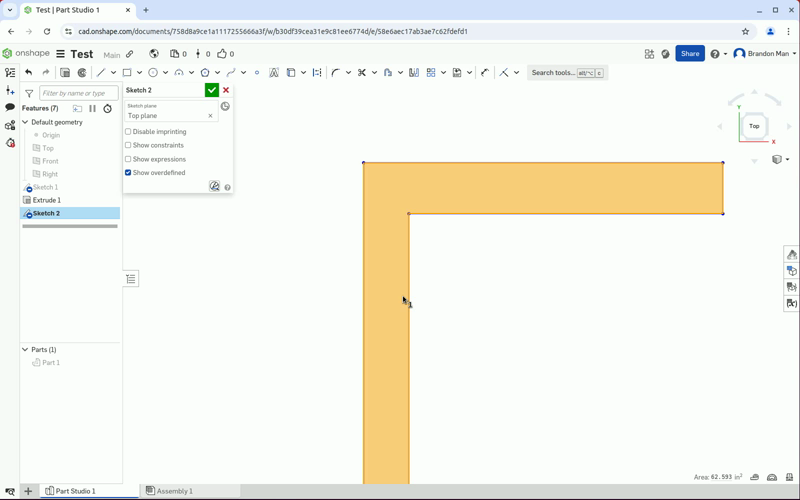
scroll(-6)
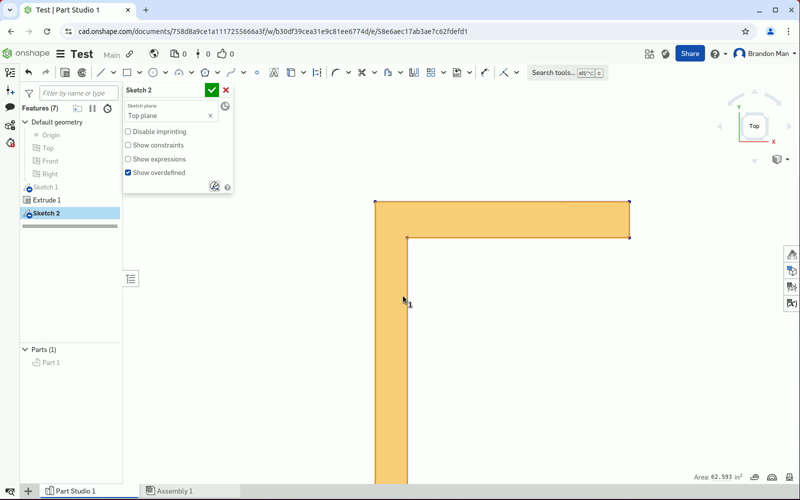
scroll(-6)
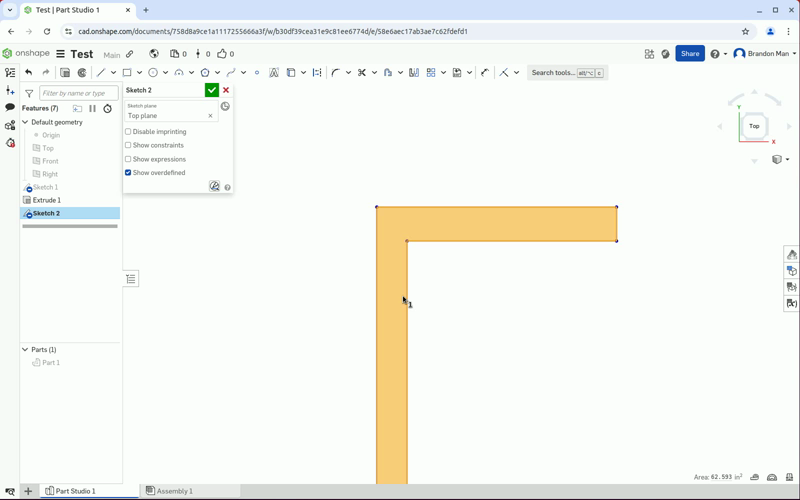
scroll(-6)
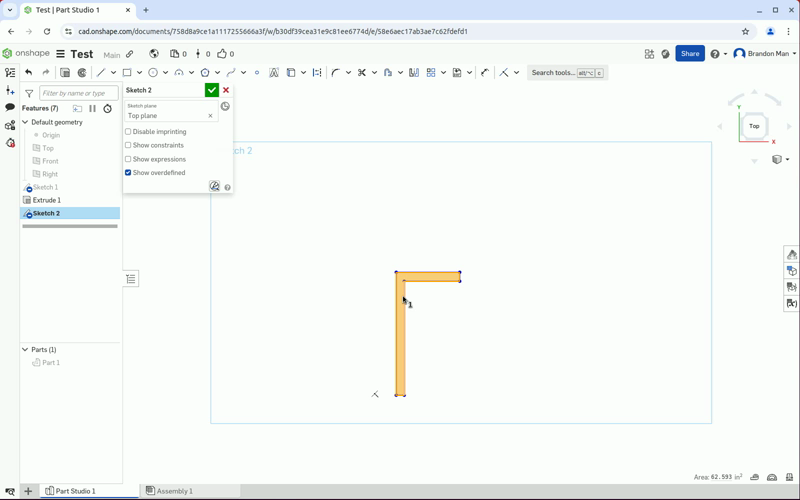
mouse_move(73, 352)
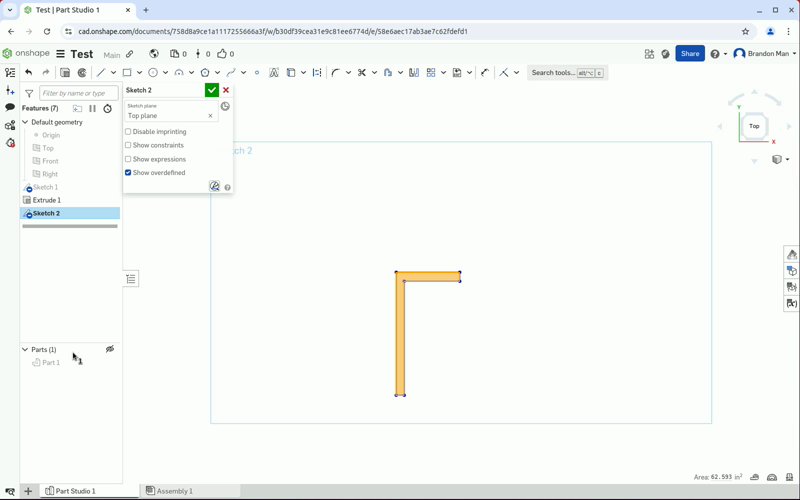
key(shift+y)
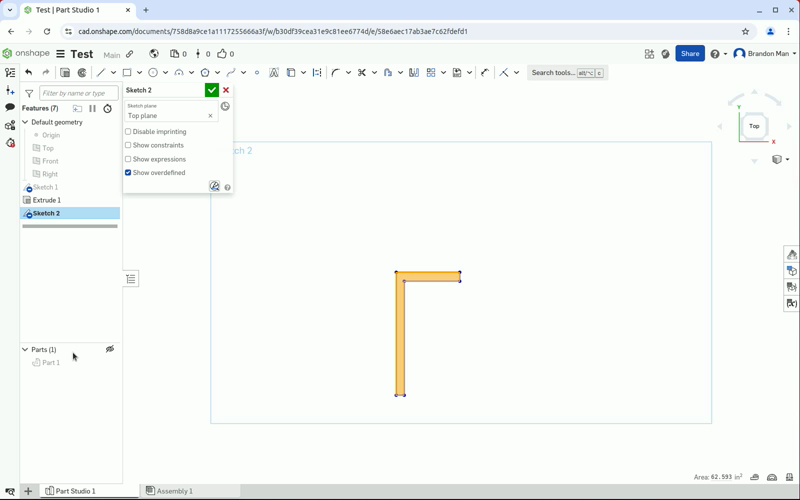
key(shift+e)
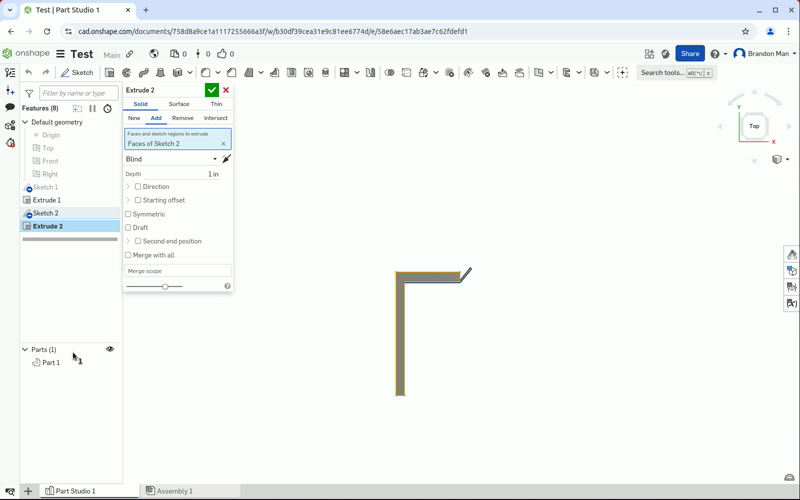
mouse_move(143, 106)
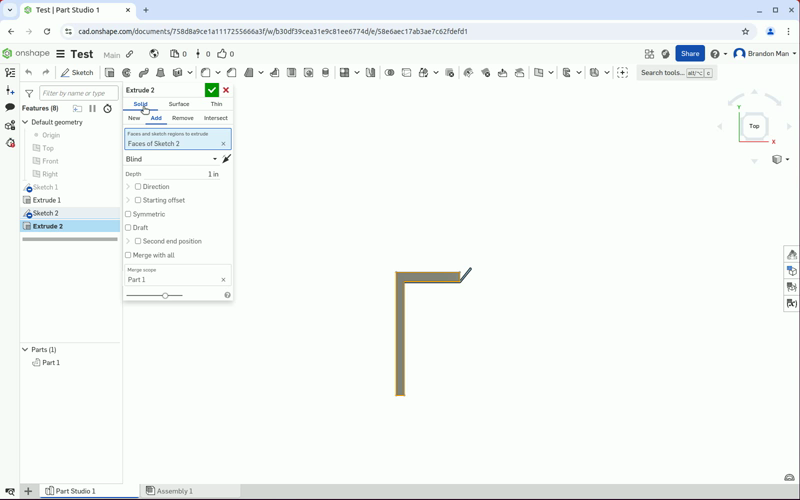
click(143, 106)
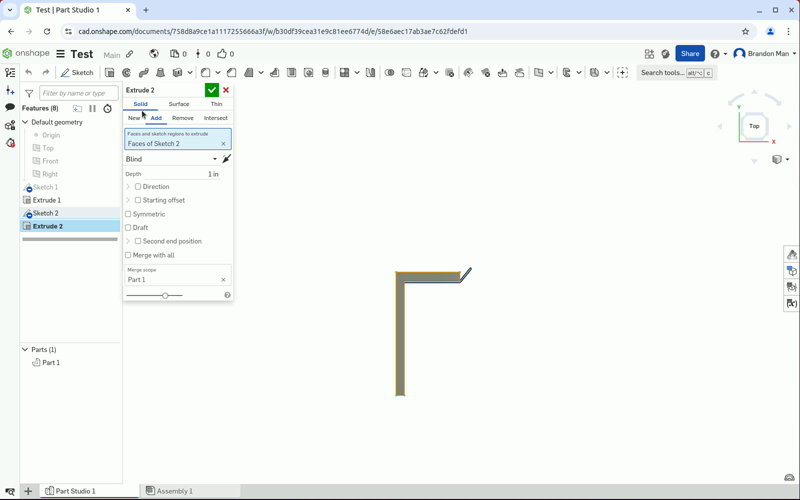
mouse_move(137, 120)
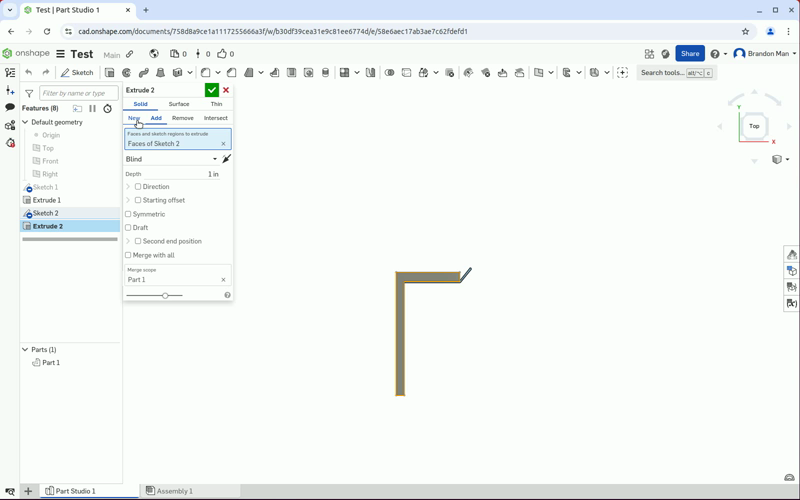
click(137, 120)
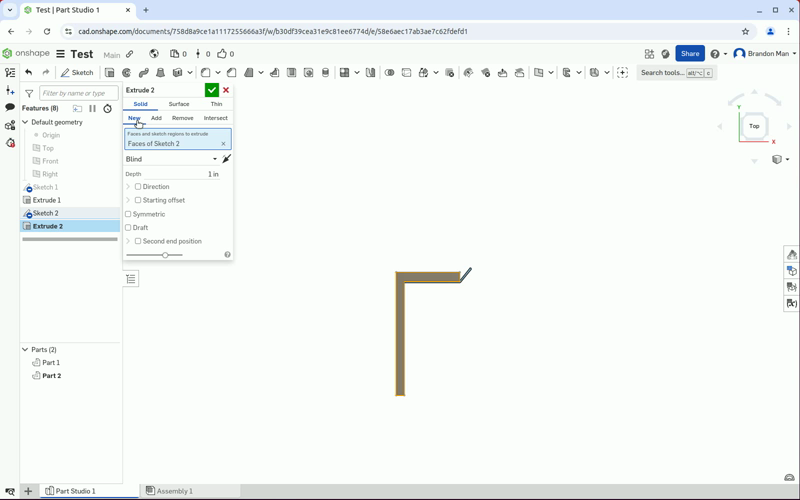
key(tab, 4)
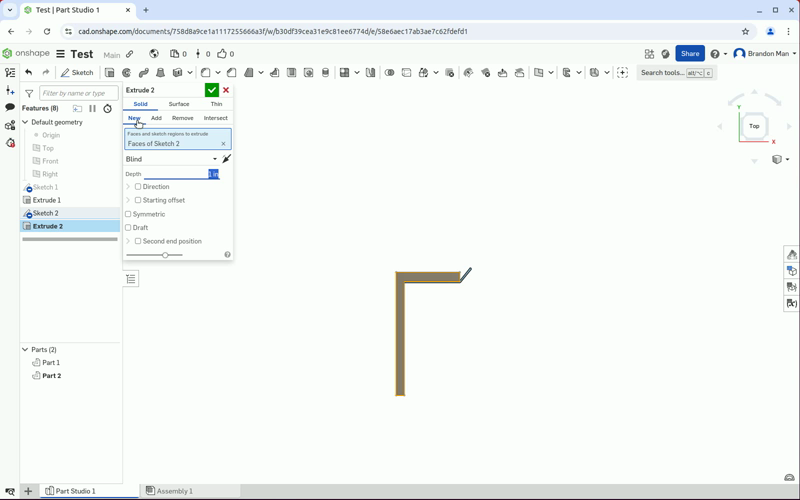
text(42.846)
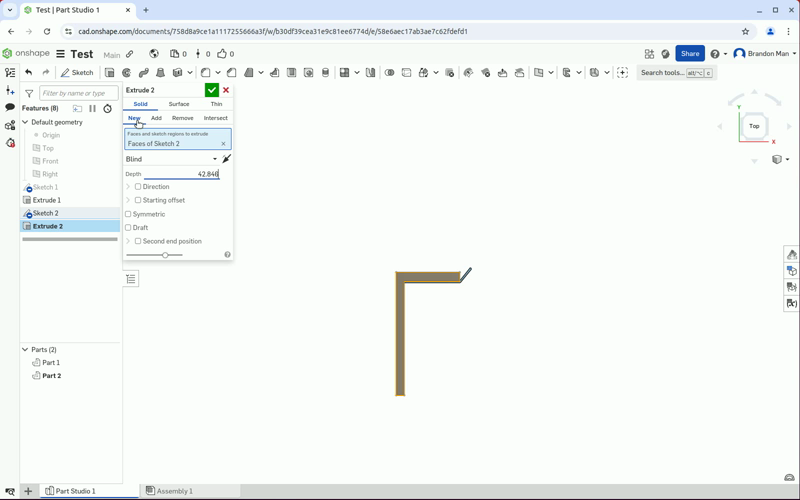
key(tab, 3)
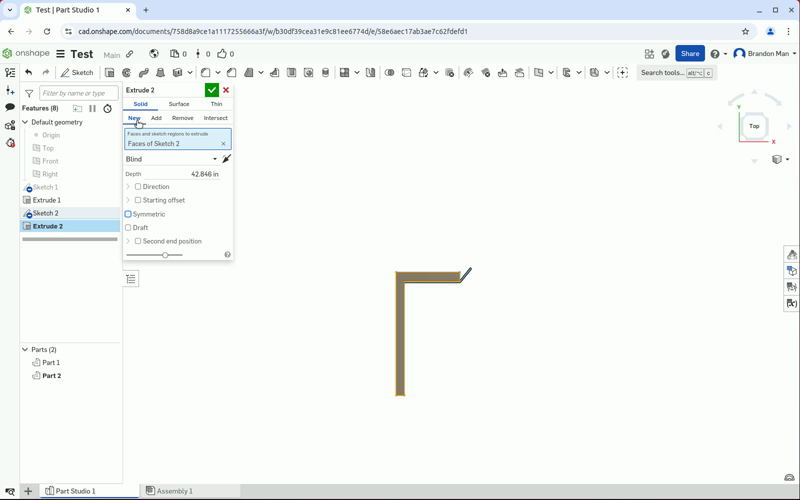
key(space)
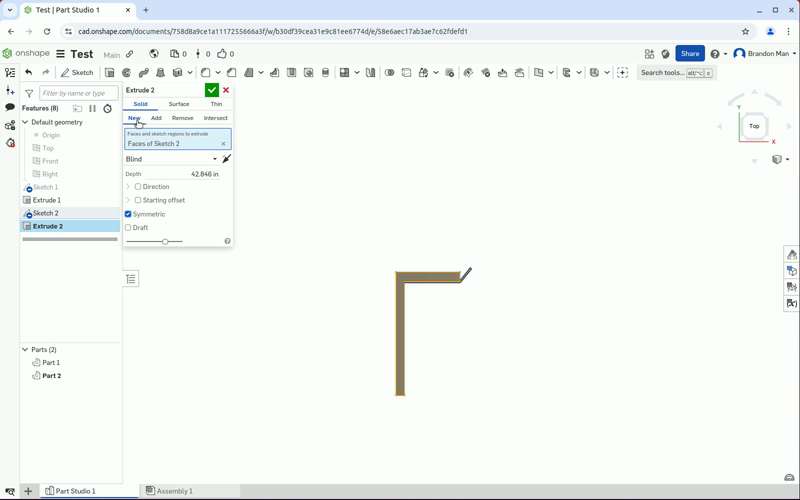
key(enter)
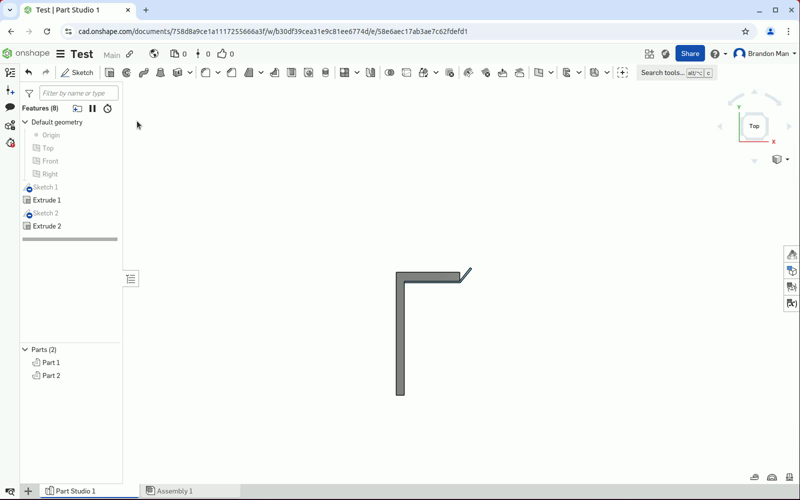
key(shift+h)
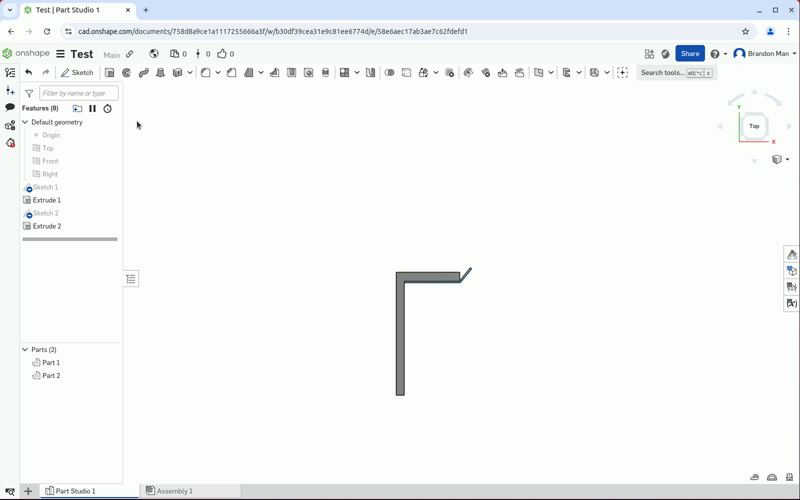
key(shift+h)
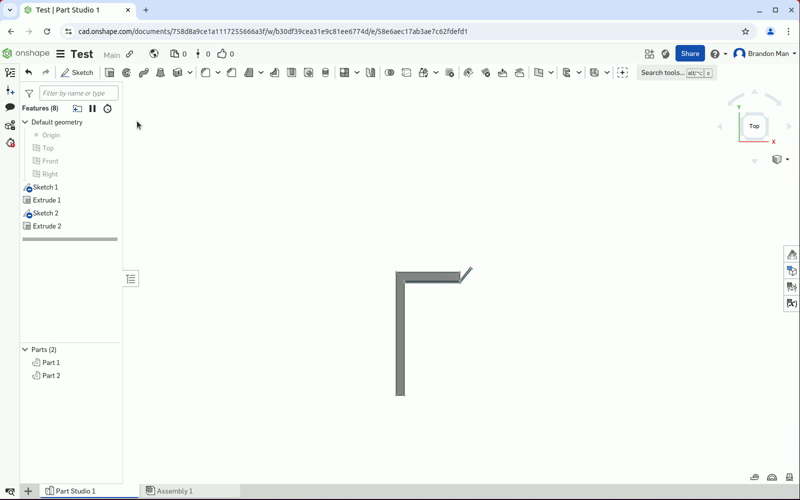
key(shift+7)
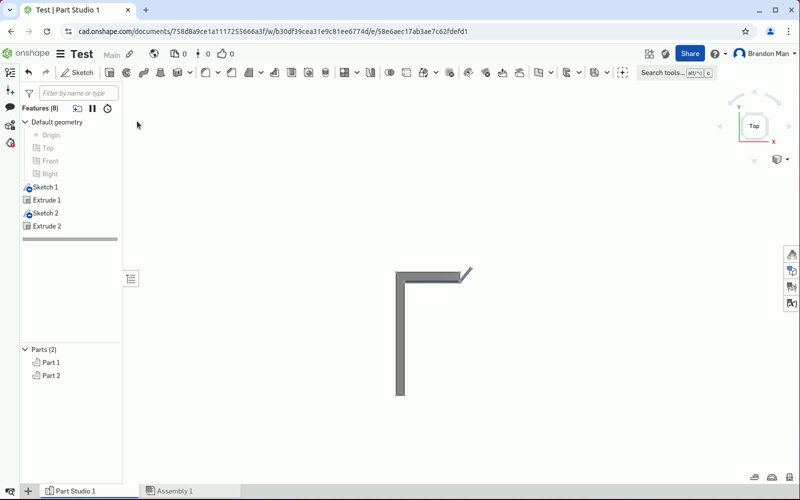
key(up, 3)
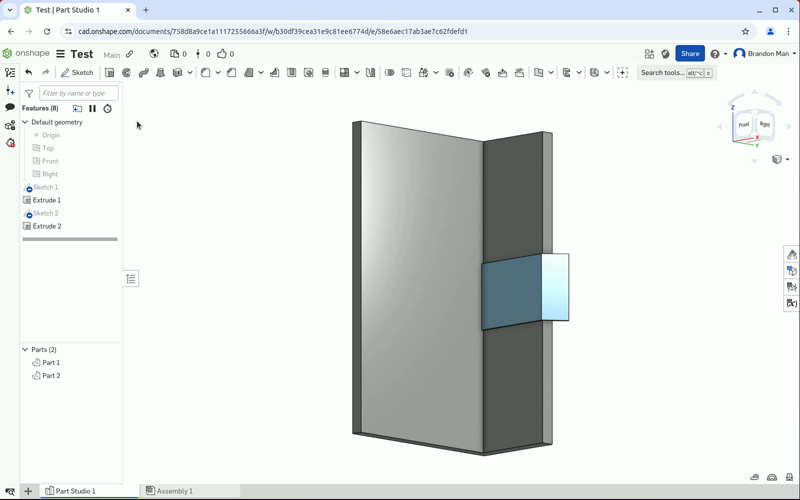
key(left, 3)
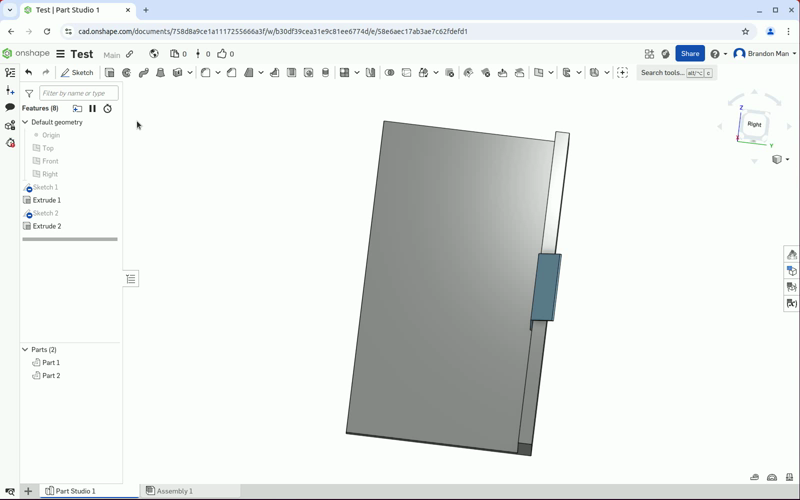
key(right, 3)
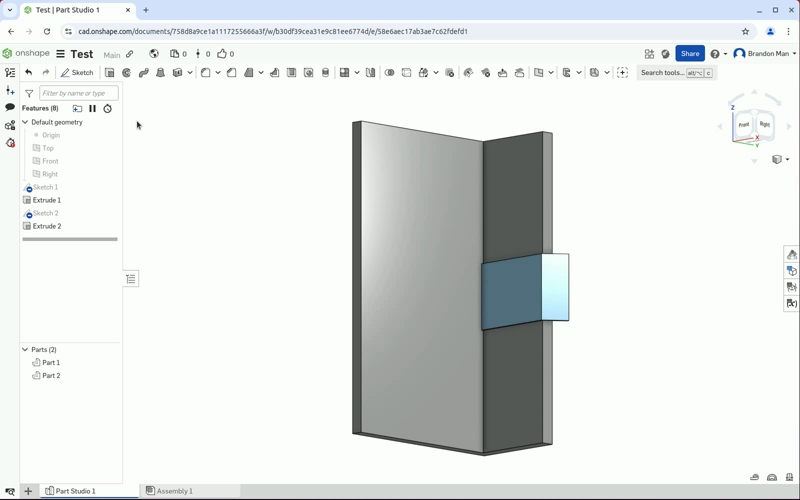
key(down, 3)
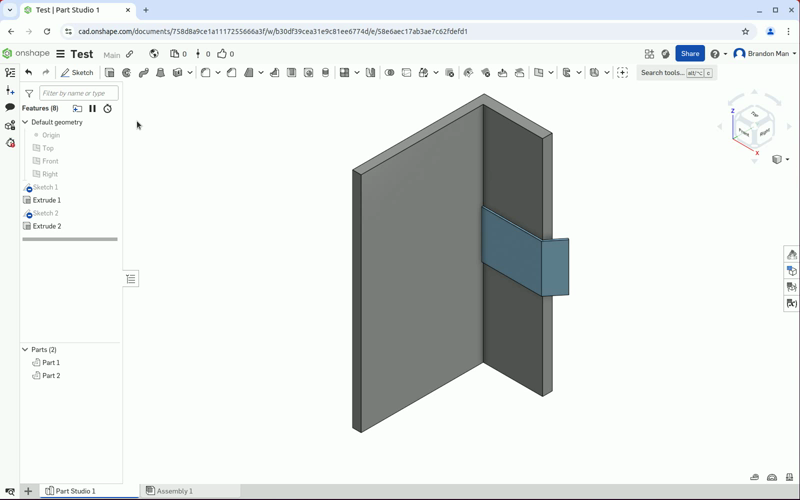
mouse_move(73, 189)
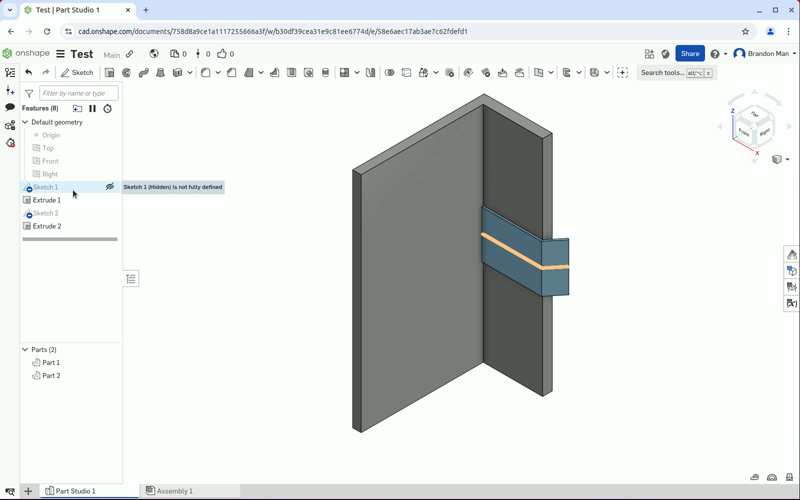
click(73, 189)